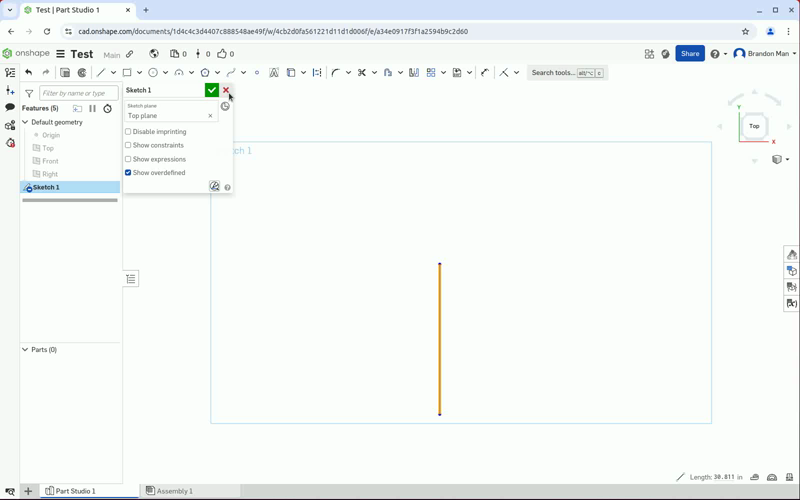
key(shift+h)
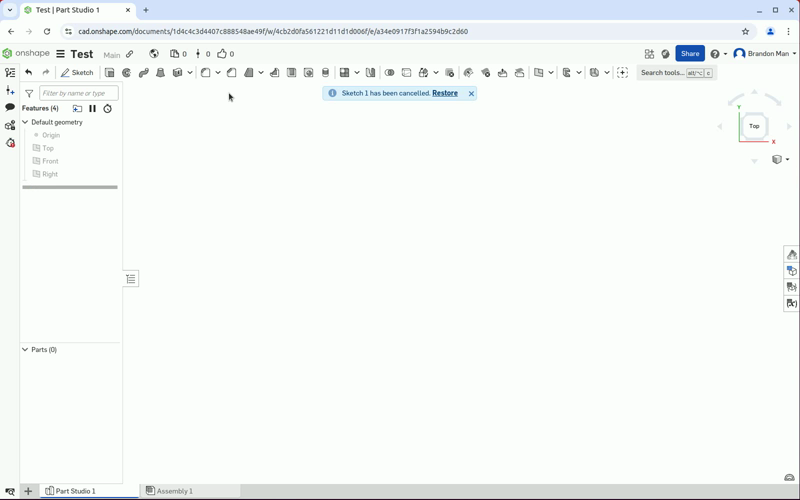
mouse_move(73, 352)
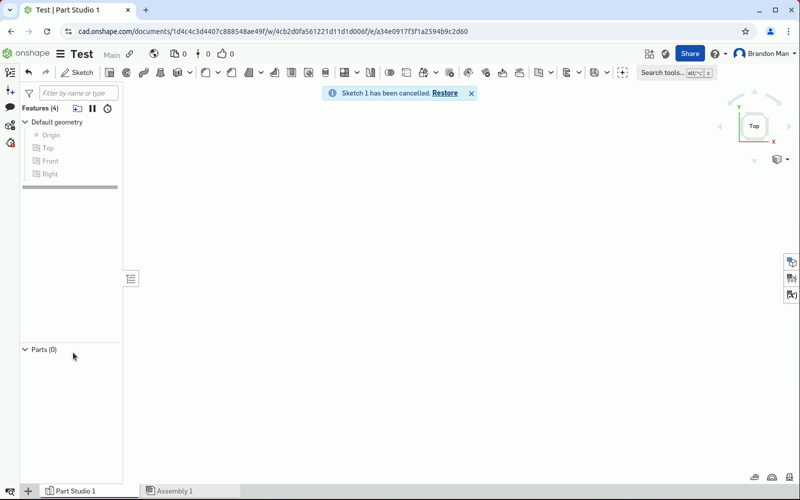
key(y)
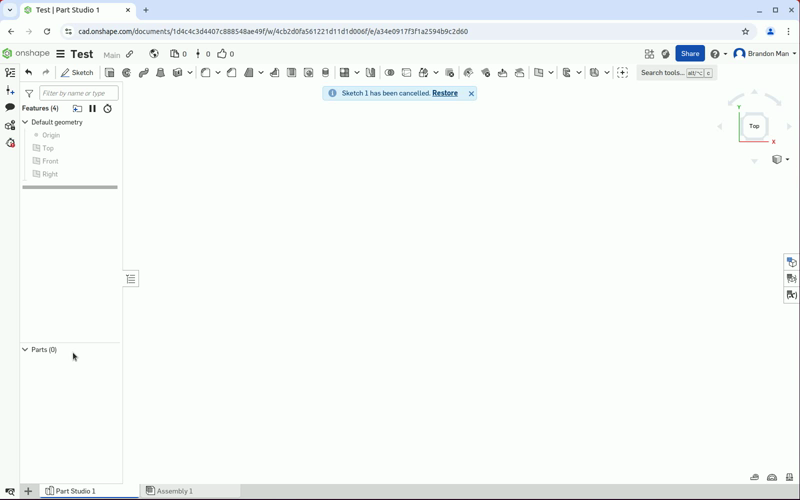
key(shift+p)
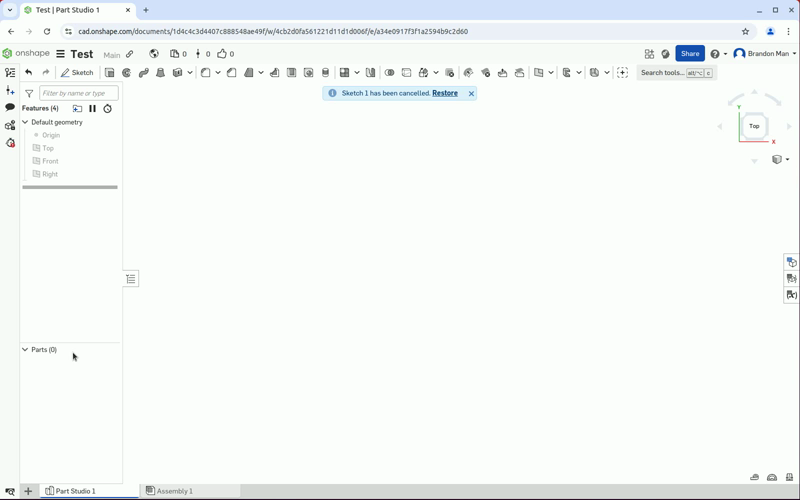
key(space)
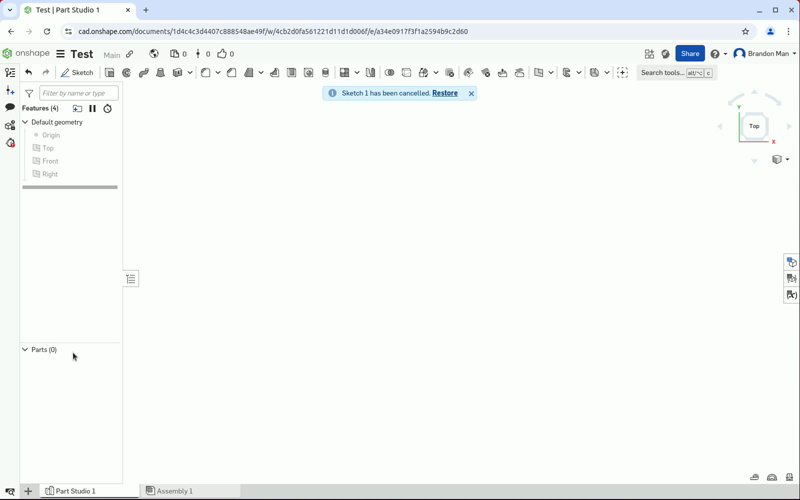
key_down(shift)
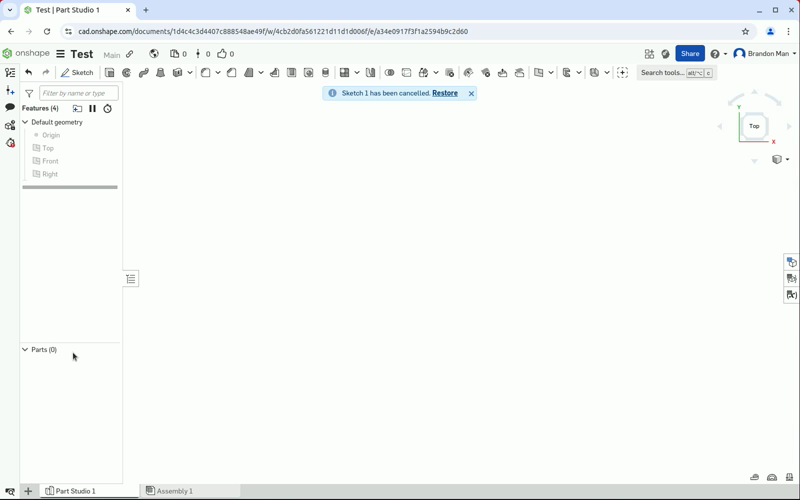
key(up)
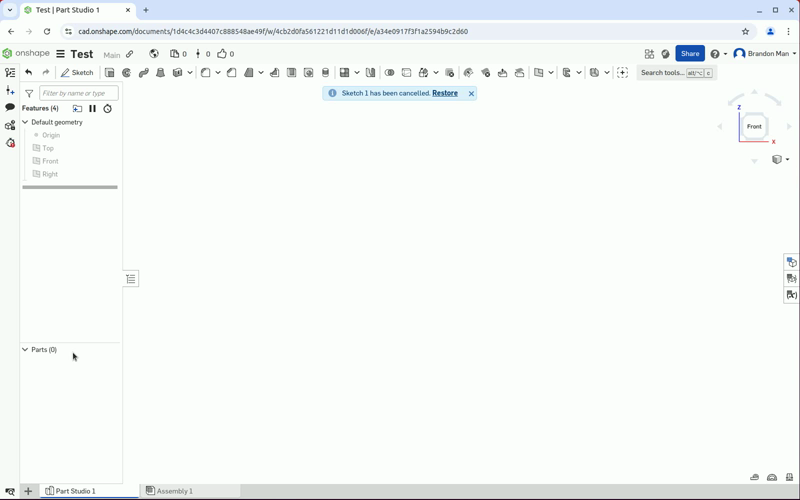
key_up(shift)
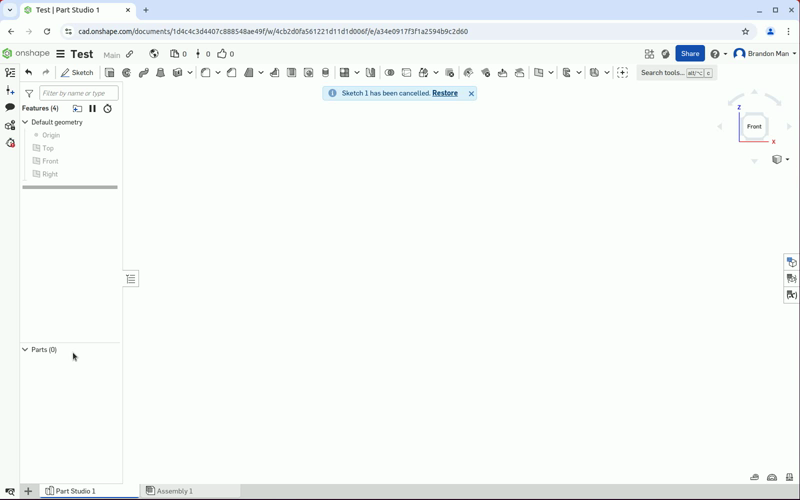
mouse_move(73, 352)
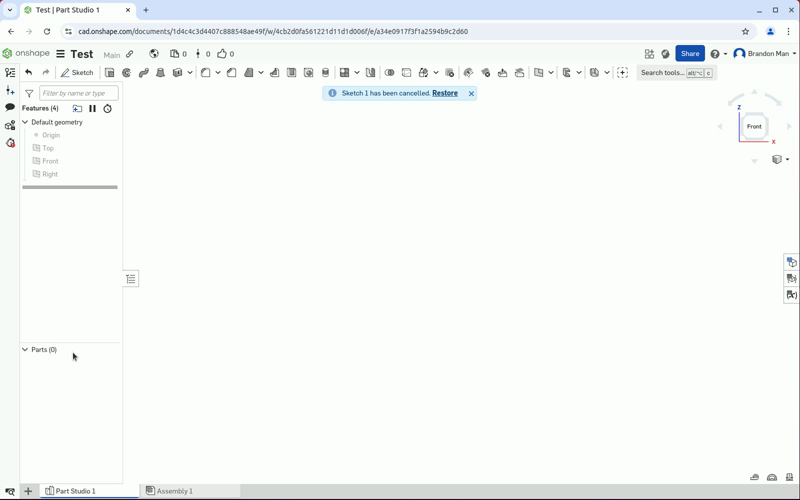
key(shift+y)
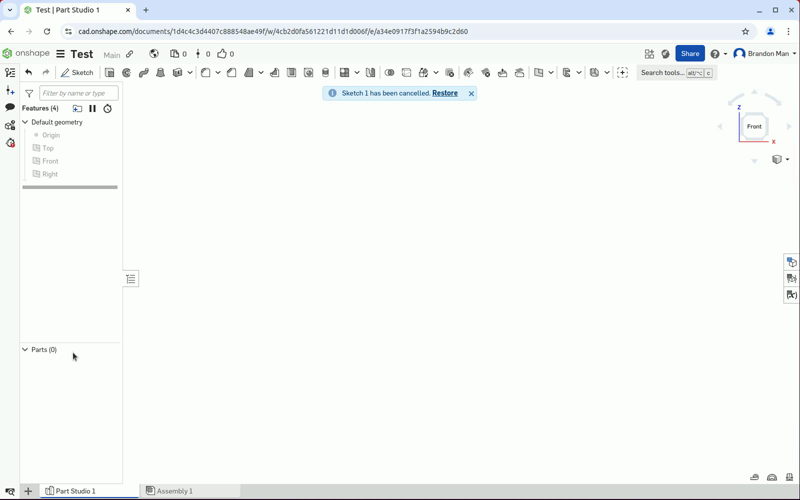
key(shift+s)
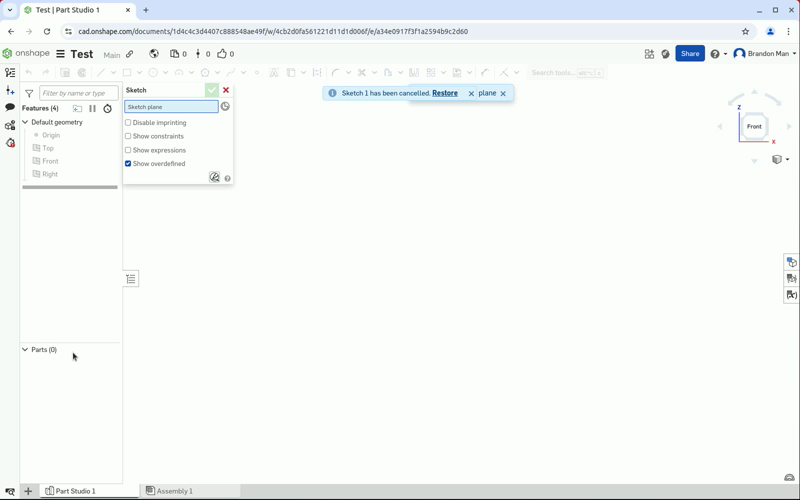
mouse_move(73, 163)
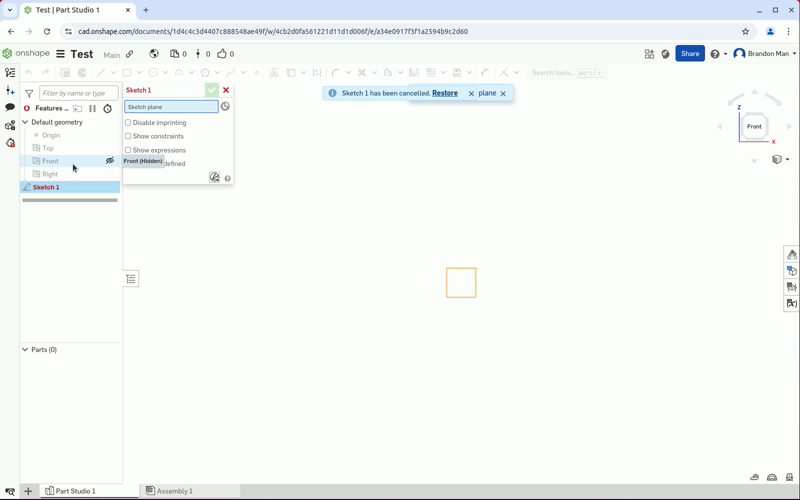
click(73, 163)
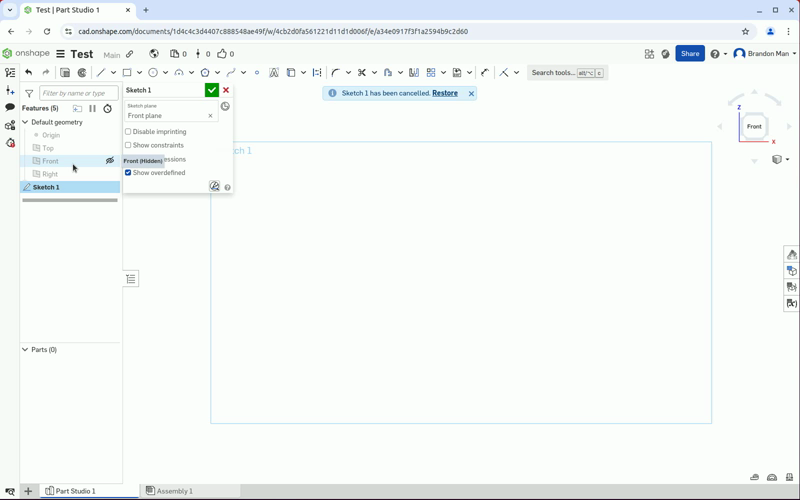
mouse_move(73, 352)
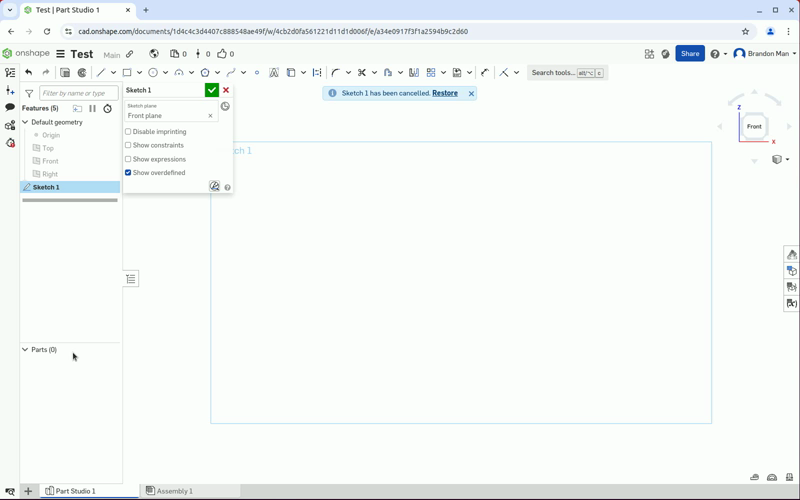
key(y)
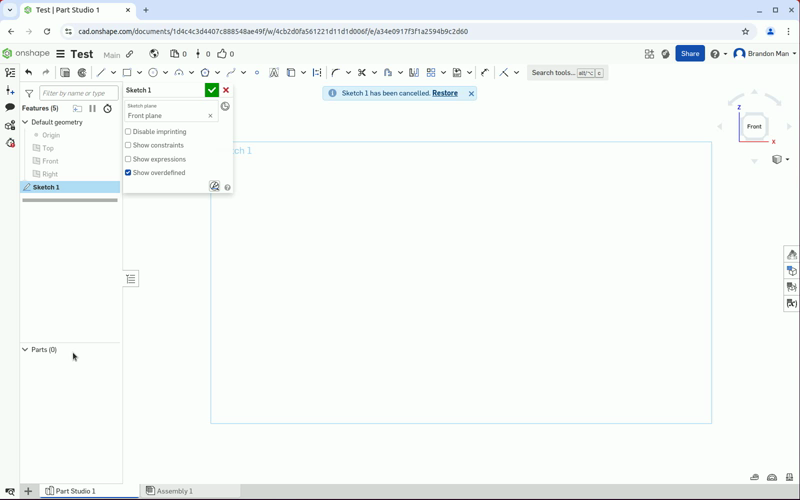
key(l)
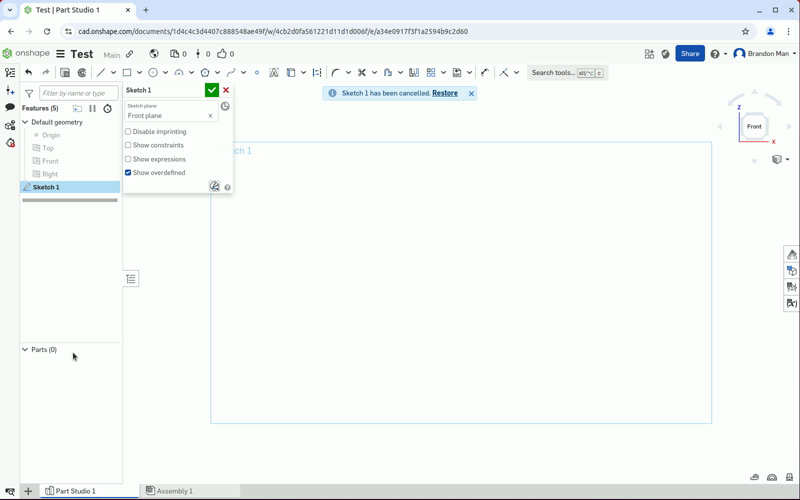
key_down(shift)
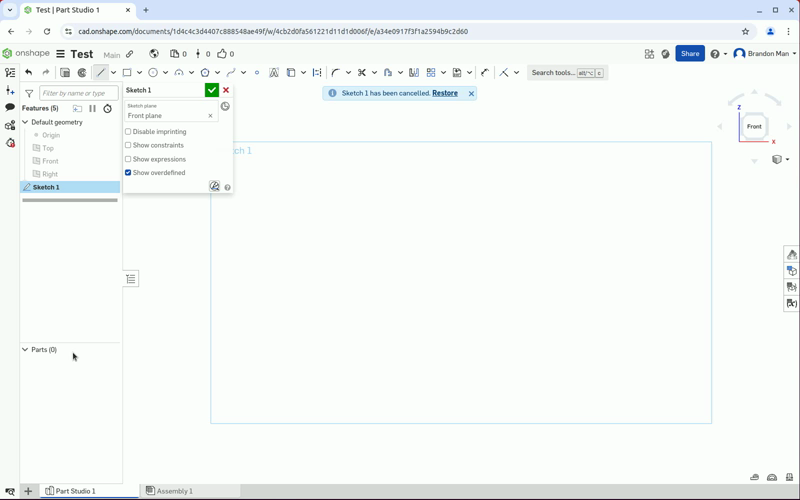
mouse_move(454, 201)
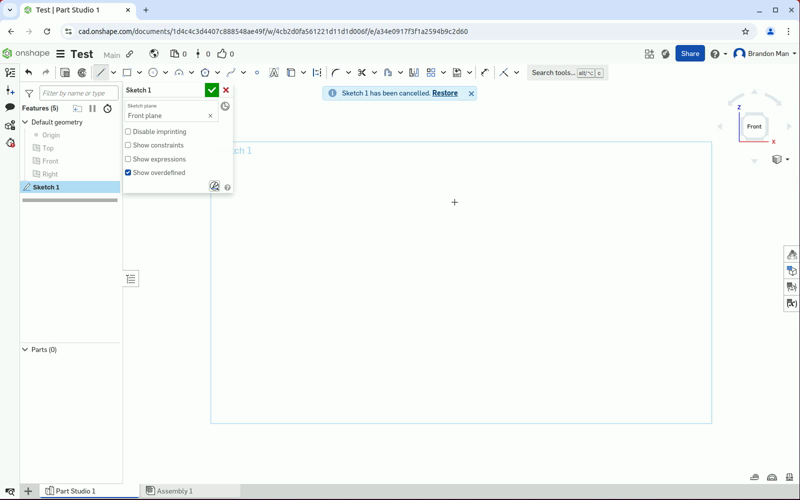
click(454, 201)
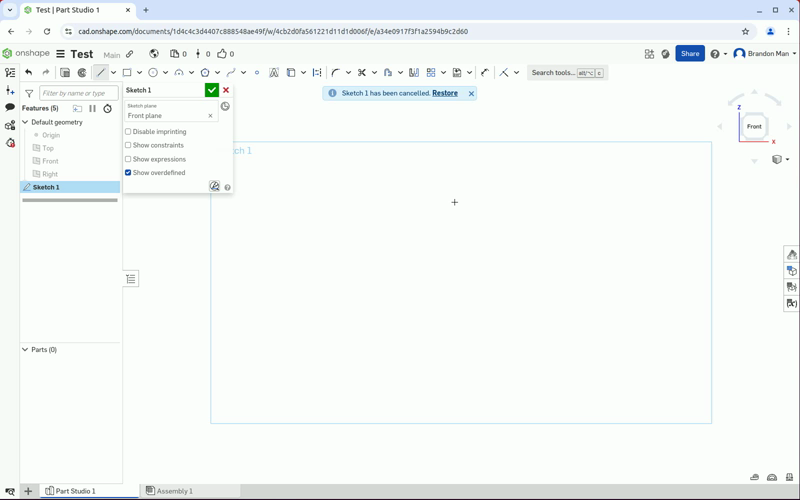
key_up(shift)
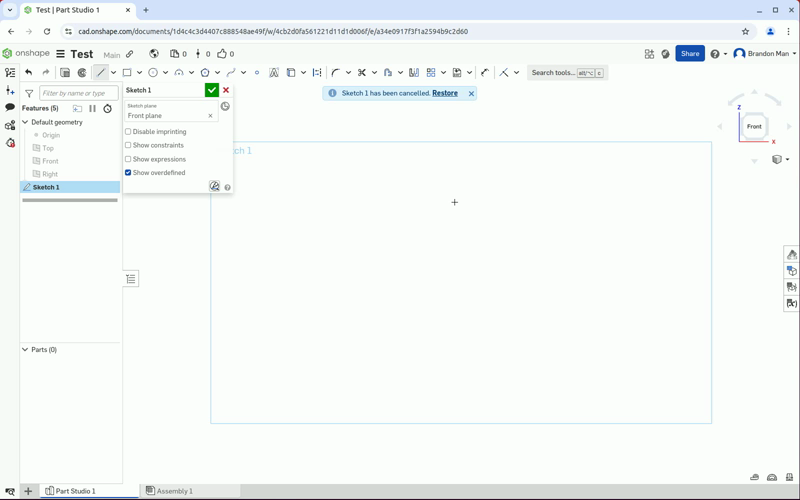
key_down(shift)
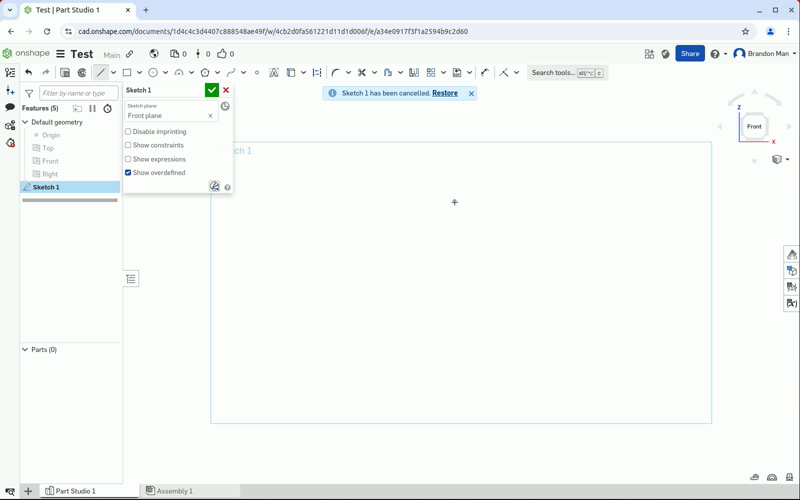
mouse_move(460, 283)
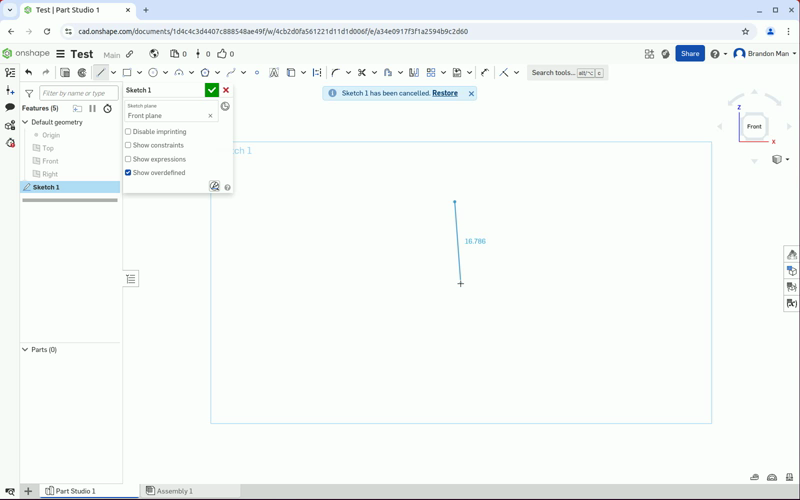
click(460, 283)
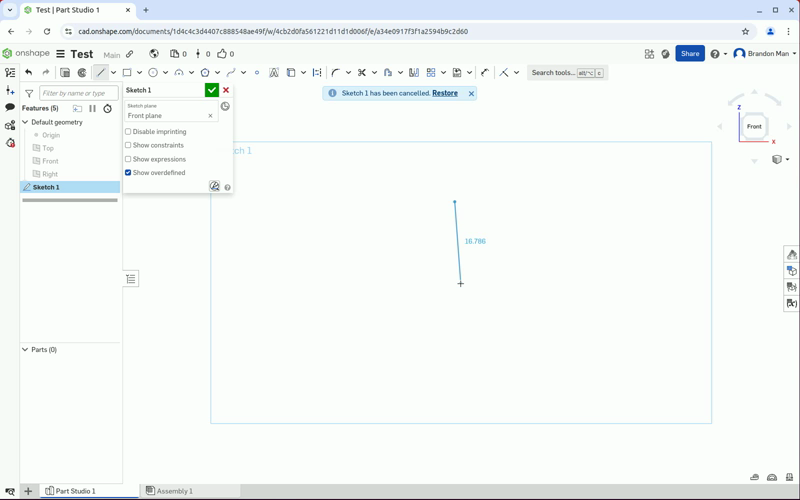
key_up(shift)
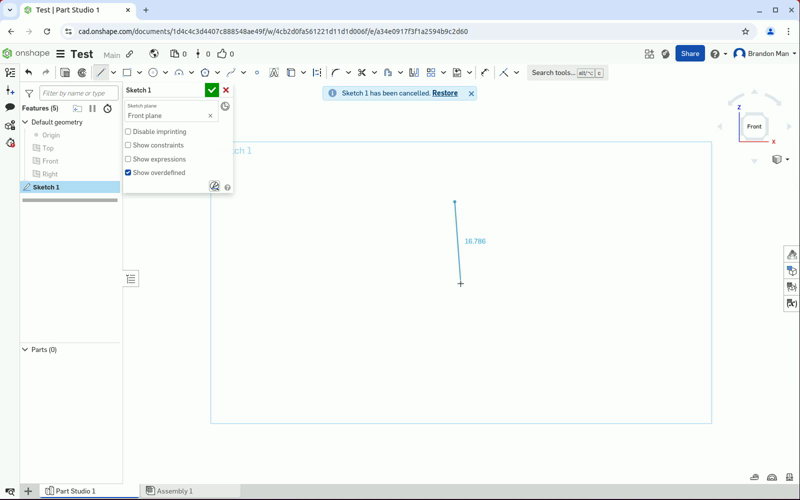
key_down(shift)
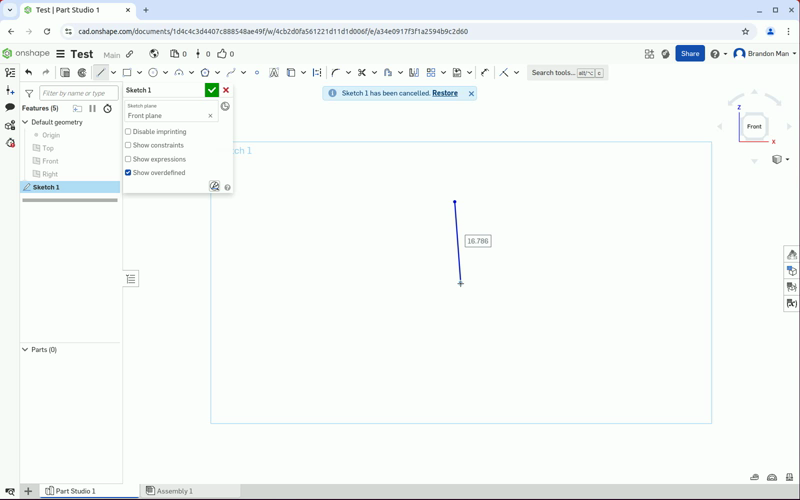
mouse_move(490, 283)
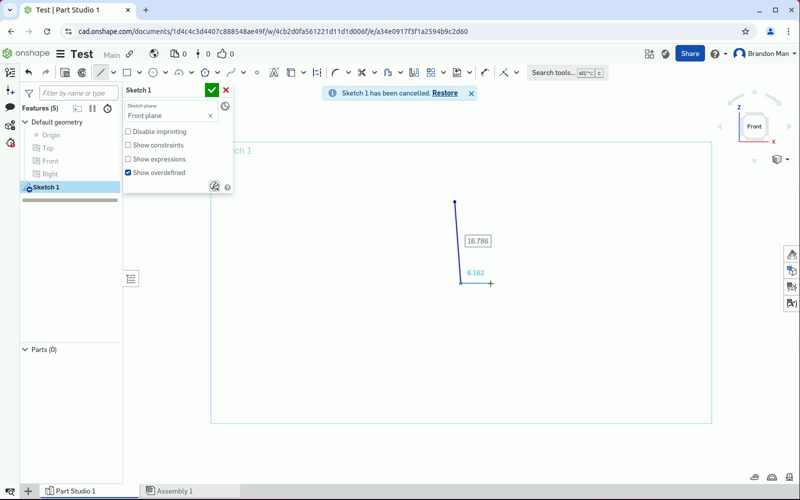
mouse_move(501, 283)
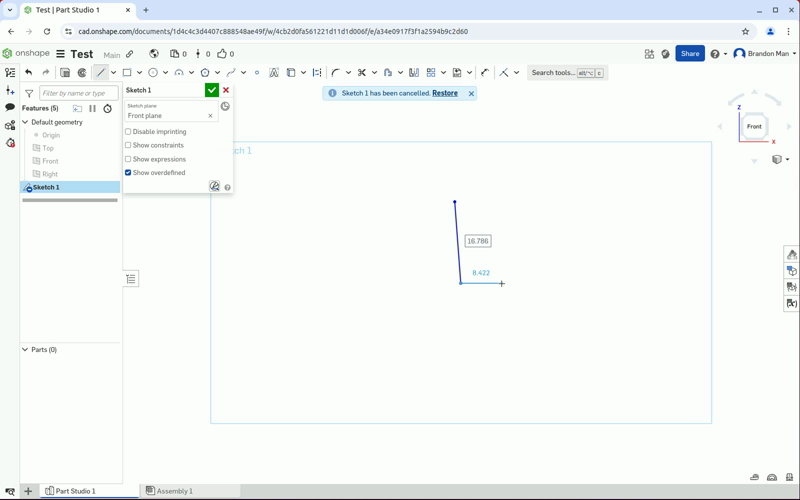
click(501, 283)
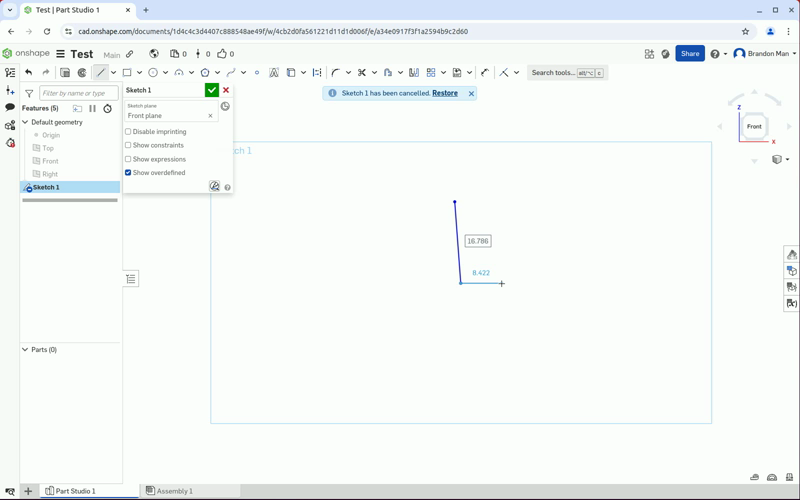
key_up(shift)
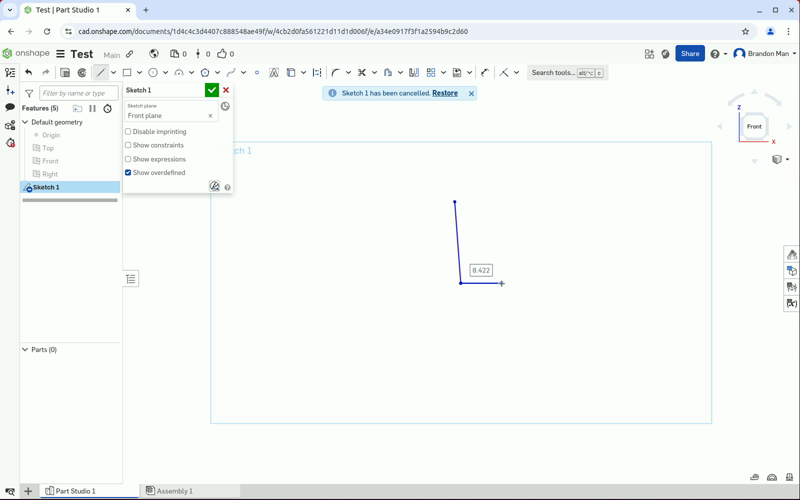
key_down(shift)
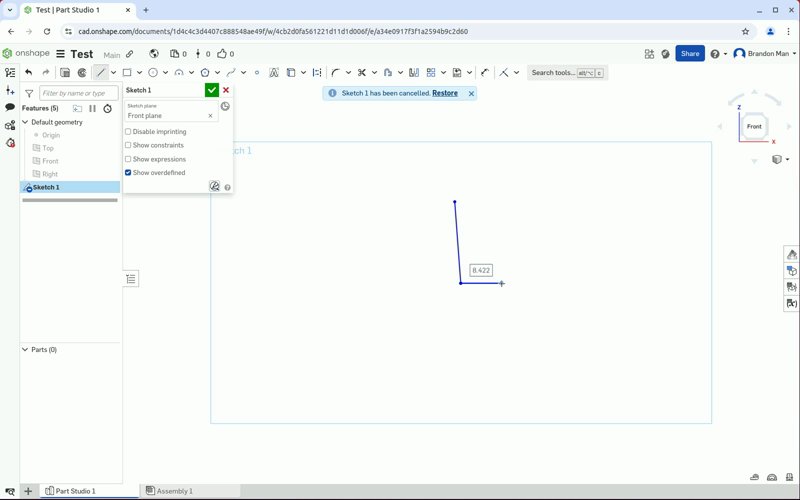
mouse_move(501, 201)
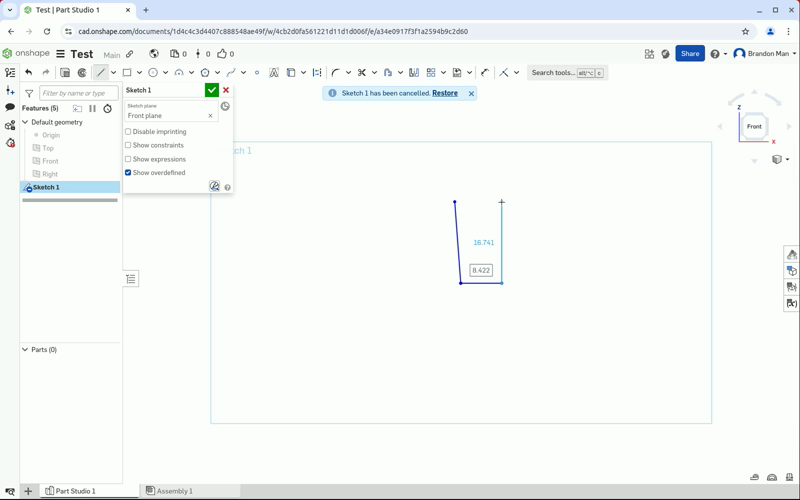
click(501, 201)
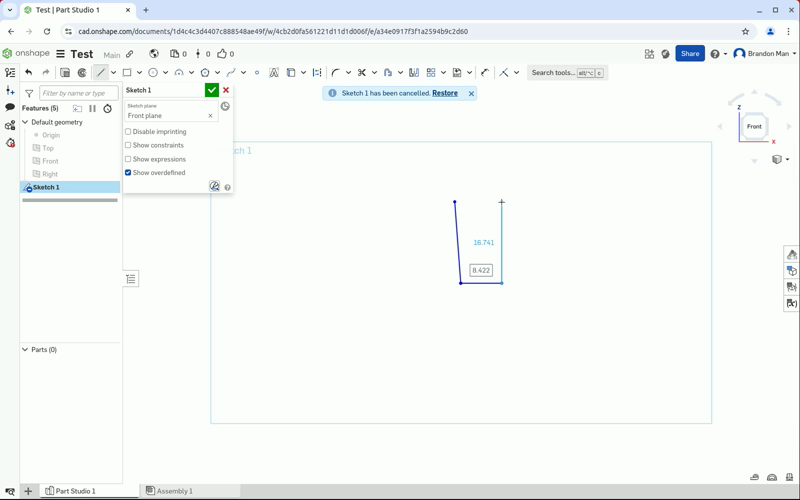
key_up(shift)
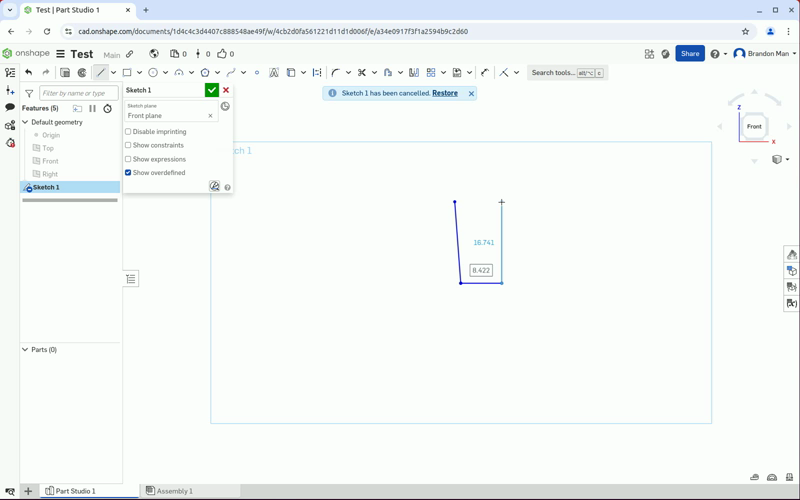
mouse_move(531, 201)
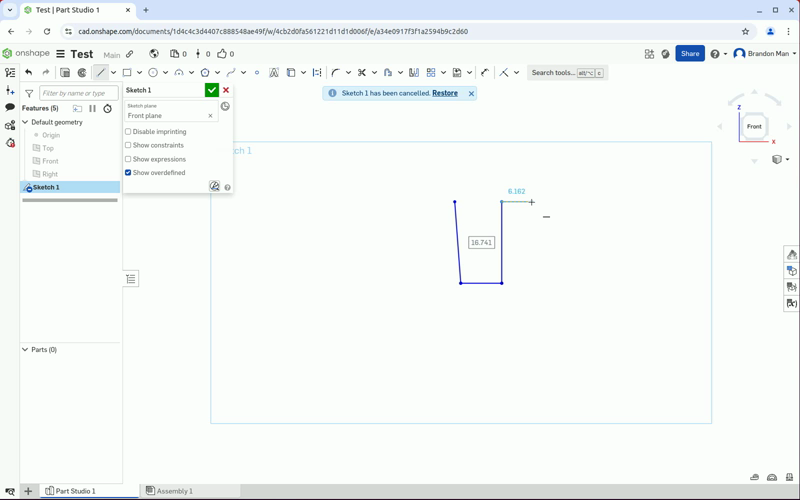
key_down(shift)
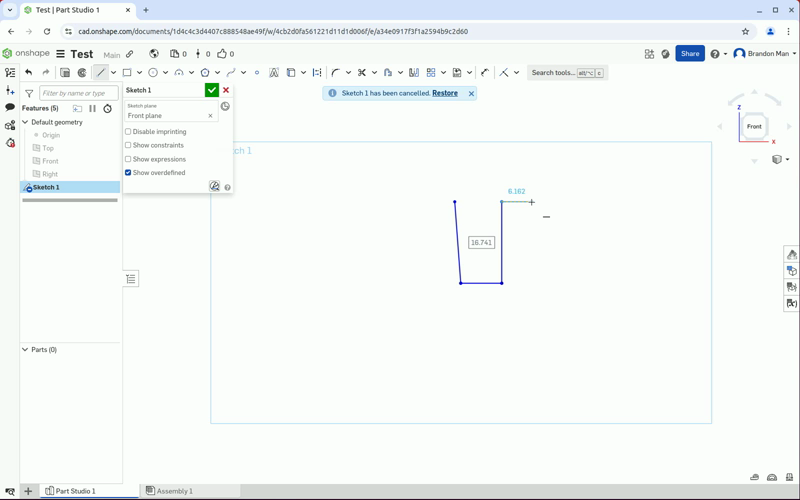
mouse_move(454, 201)
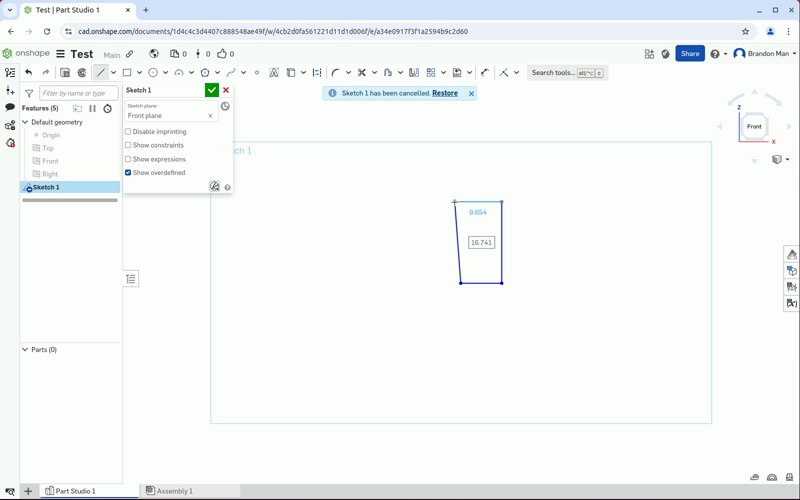
key_up(shift)
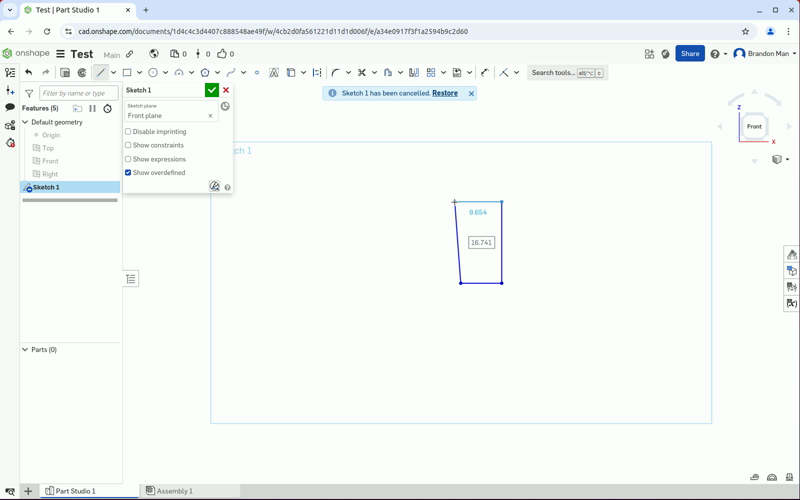
click(454, 201)
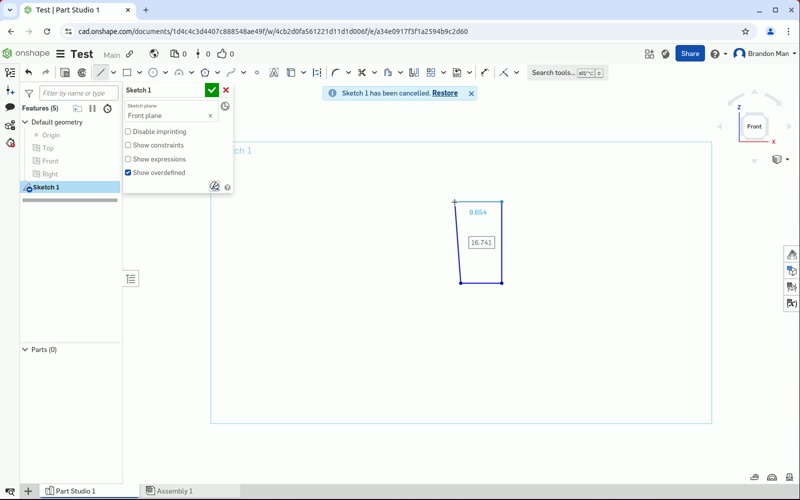
key(esc)
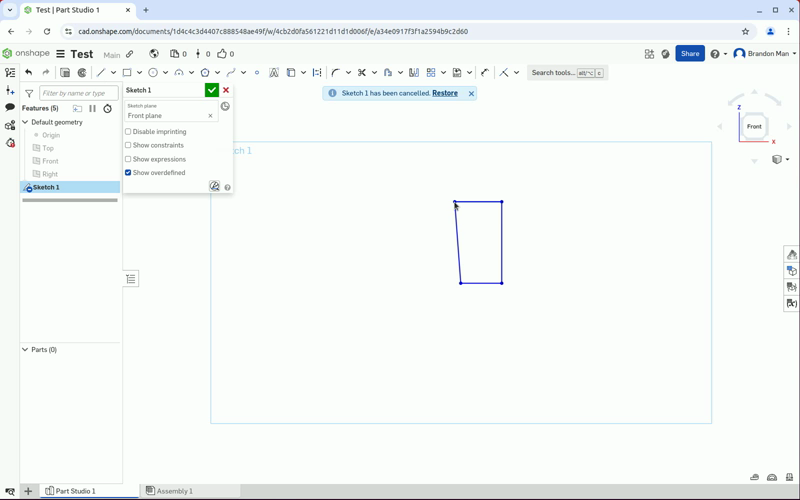
mouse_move(479, 242)
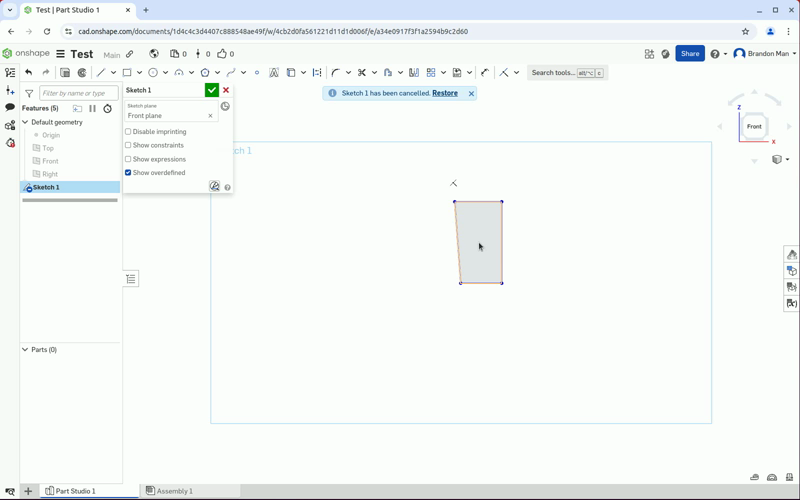
click(479, 242)
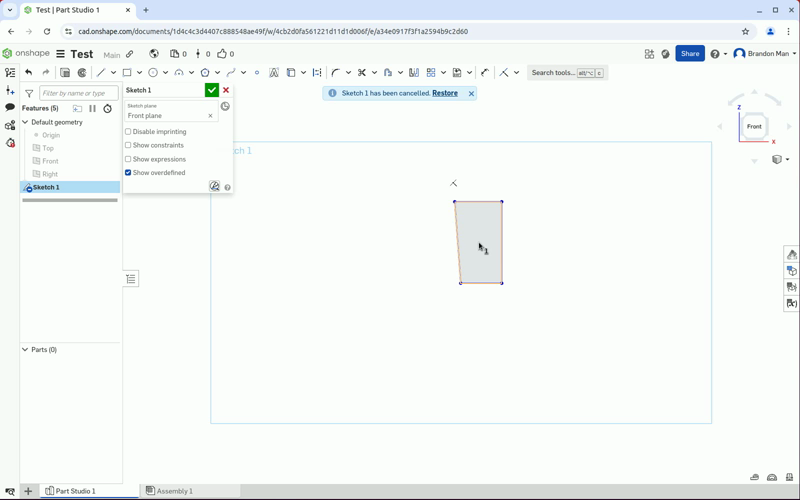
mouse_move(73, 352)
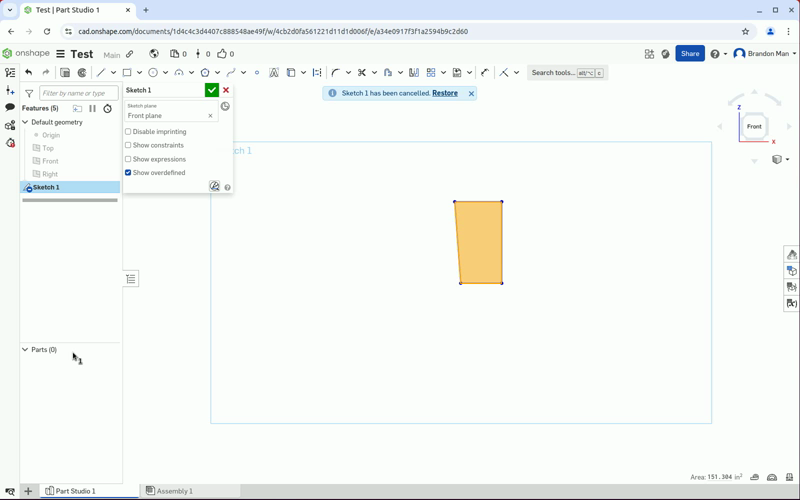
key(shift+y)
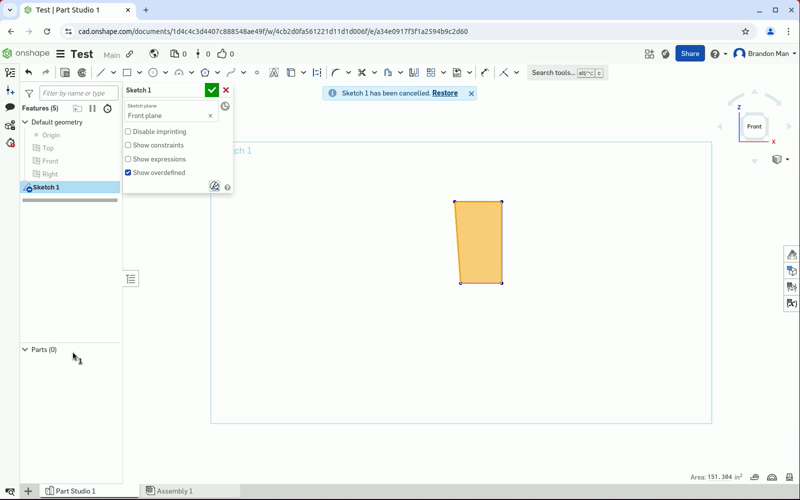
key(shift+e)
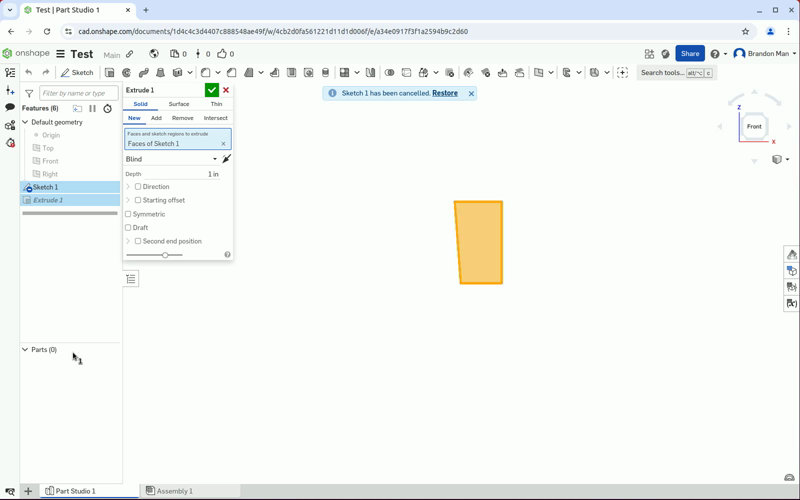
mouse_move(143, 106)
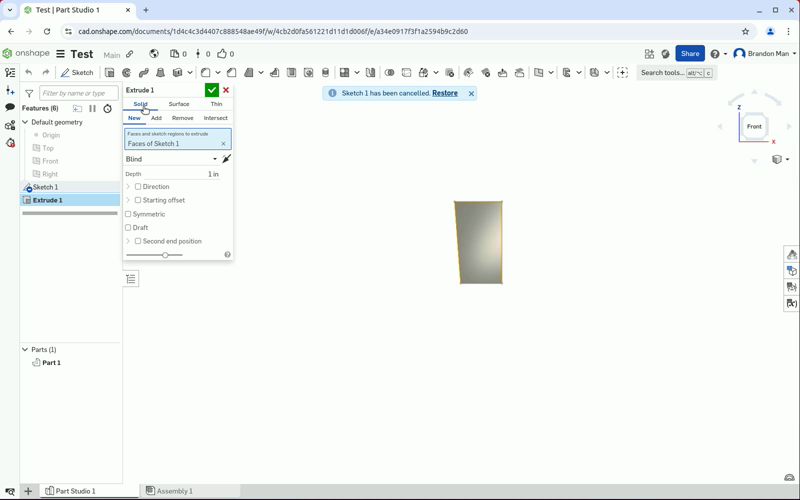
click(143, 106)
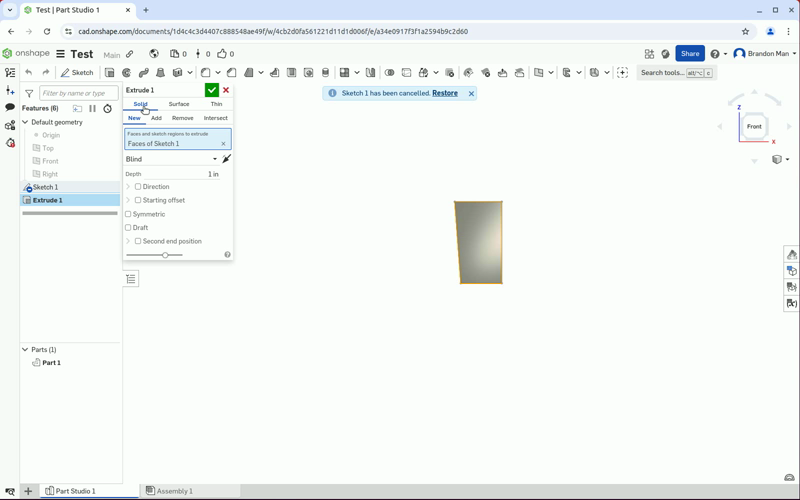
mouse_move(137, 120)
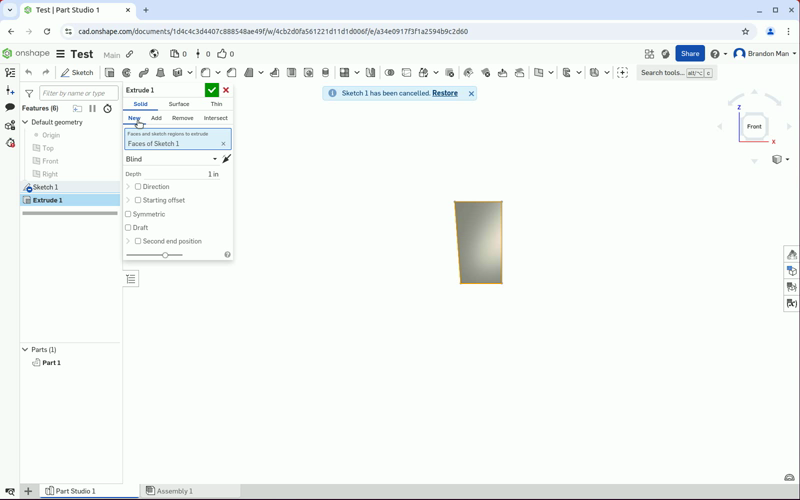
click(137, 120)
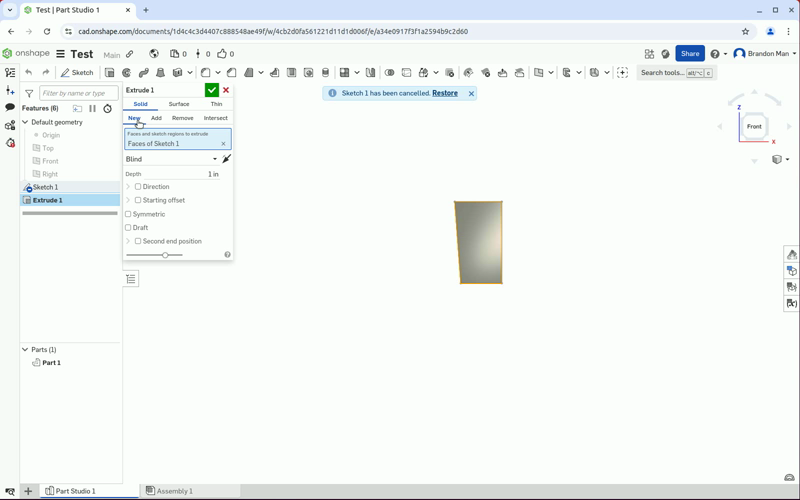
key(tab, 4)
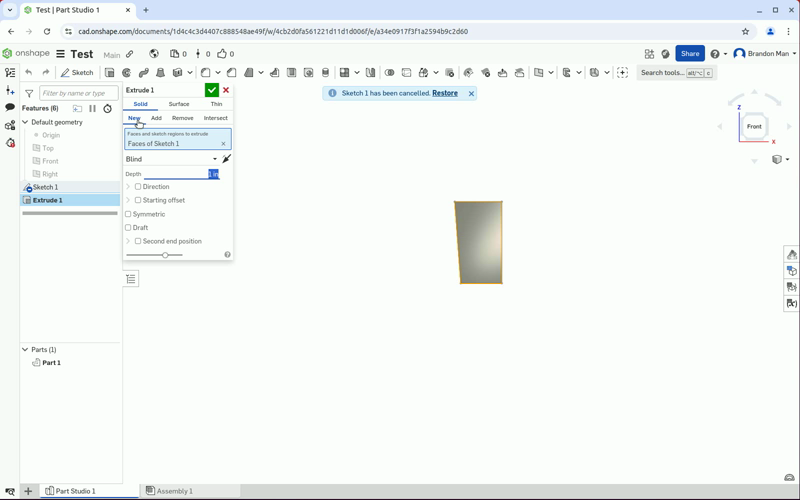
text(0.481)
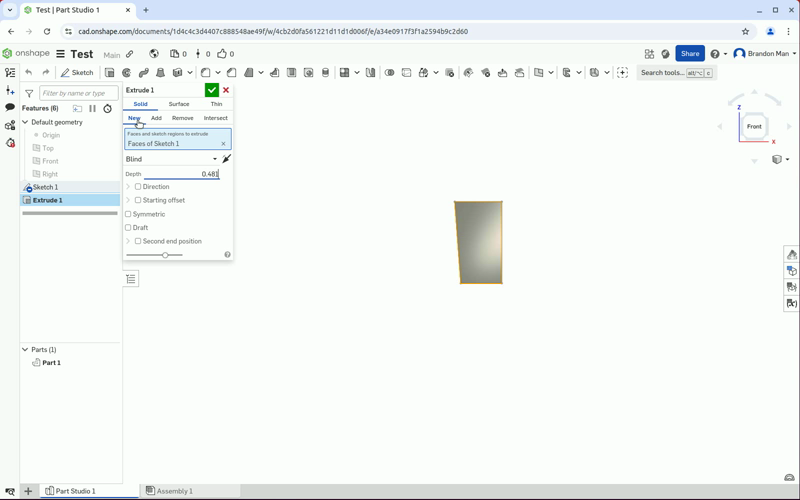
key(enter)
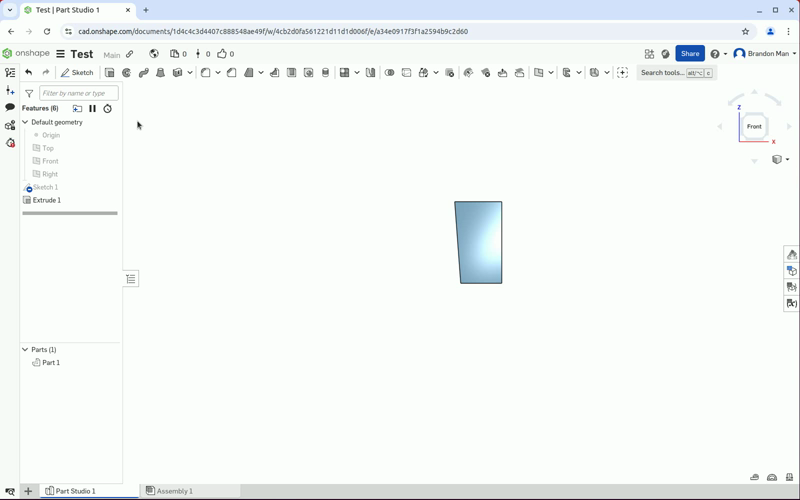
key(shift+h)
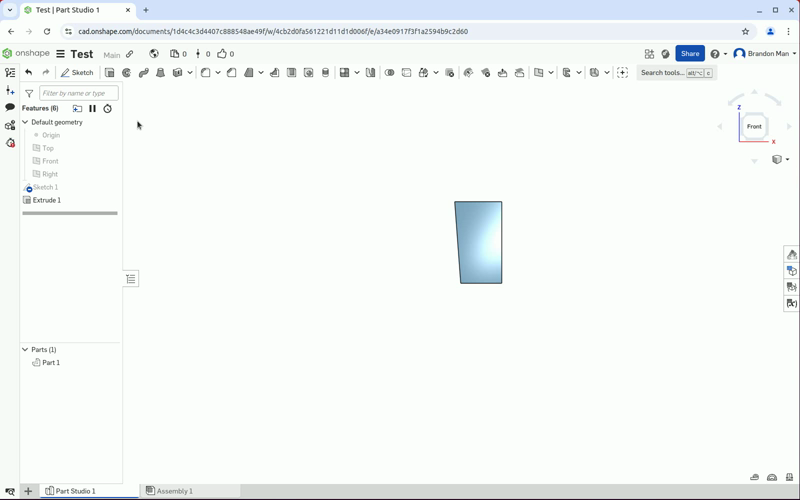
key(shift+h)
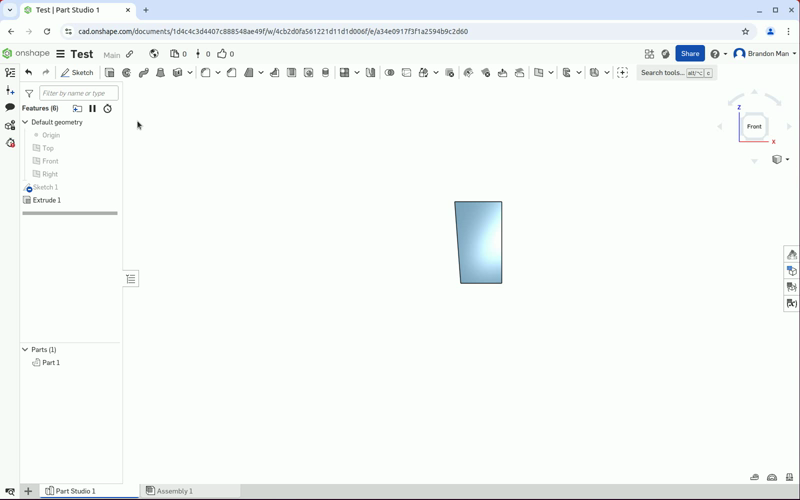
mouse_move(73, 189)
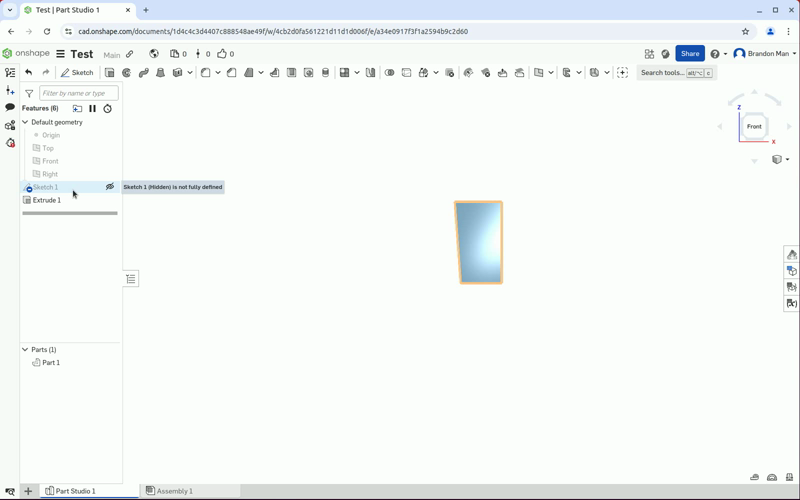
click(73, 189)
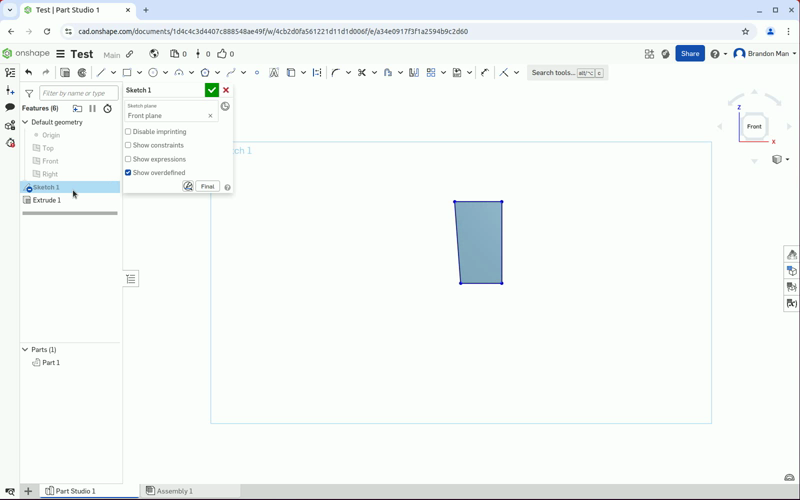
mouse_move(229, 92)
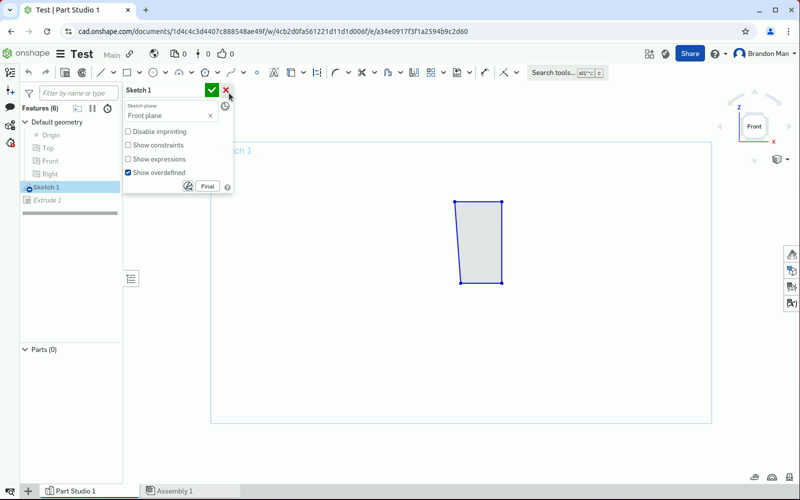
click(229, 92)
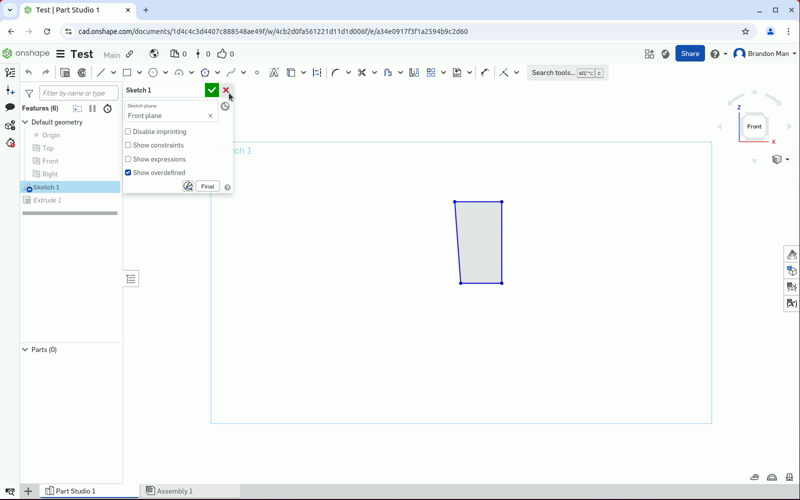
key(shift+s)
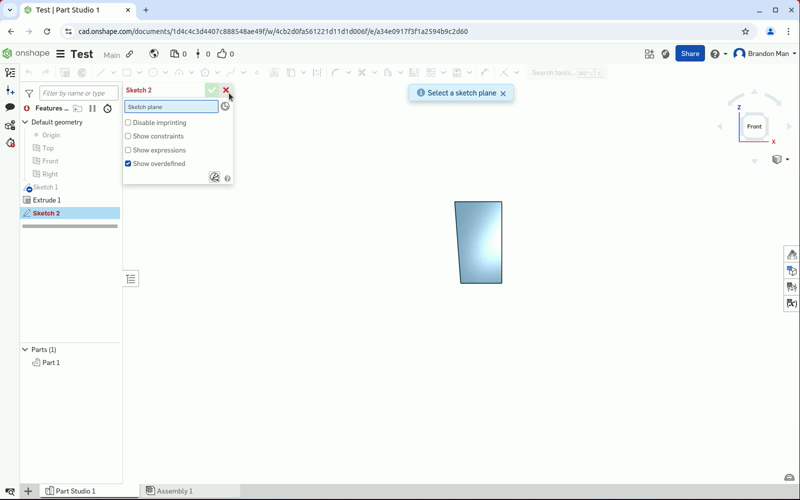
mouse_move(73, 163)
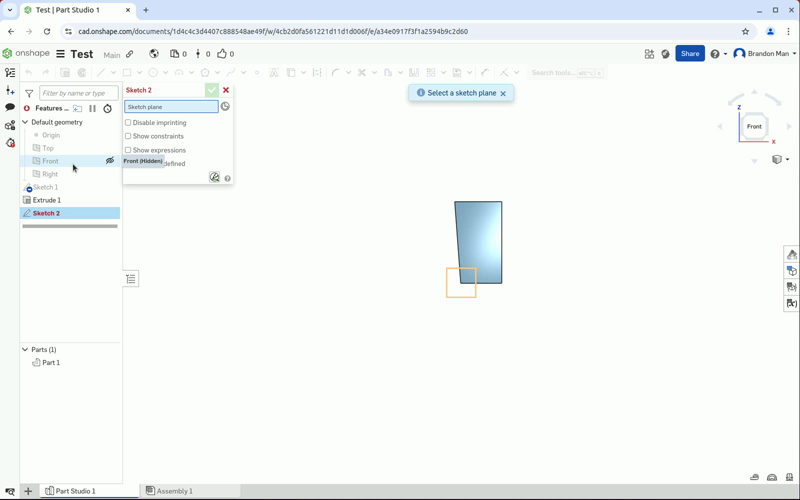
click(73, 163)
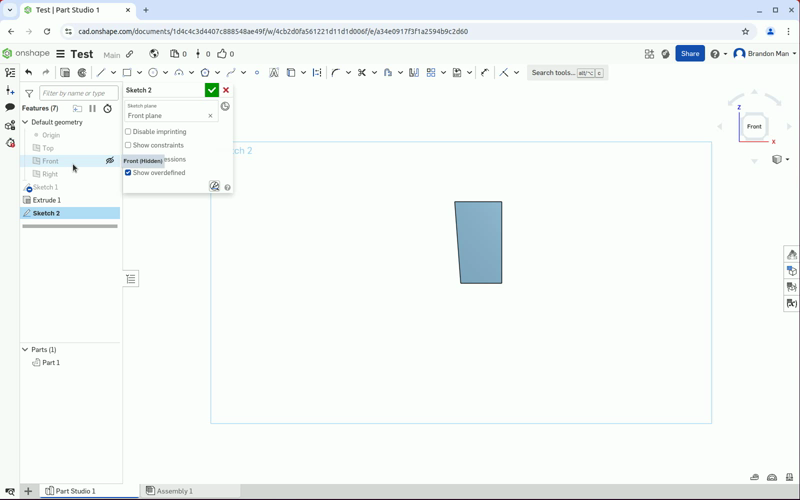
mouse_move(73, 352)
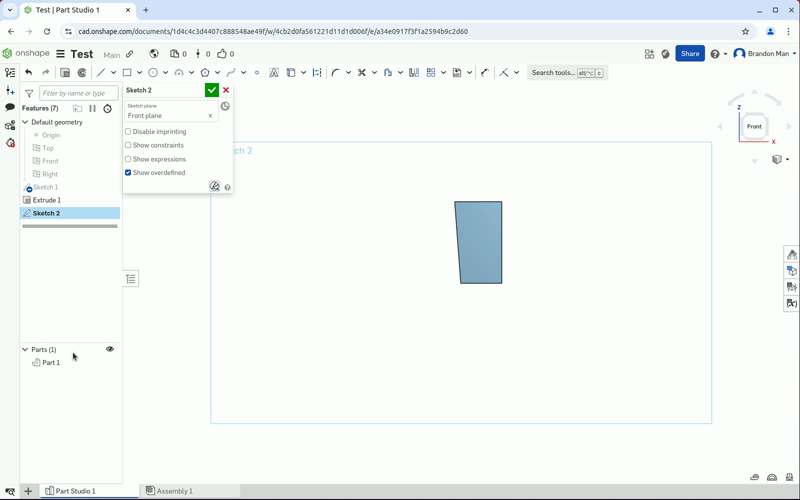
key(y)
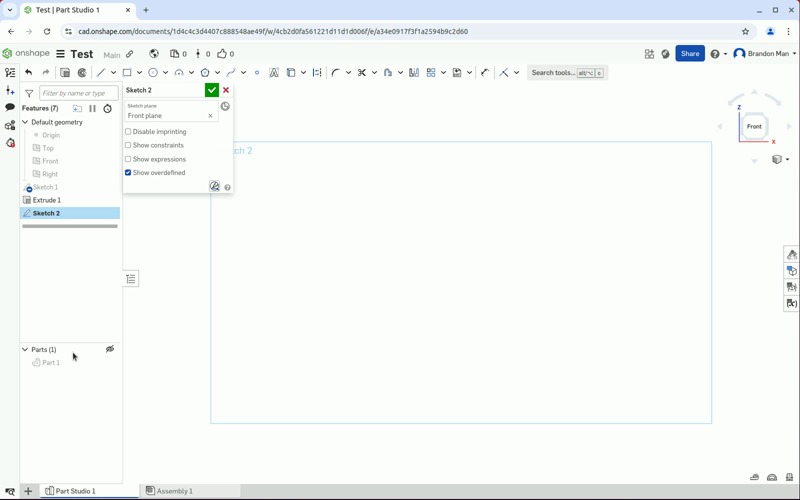
key(l)
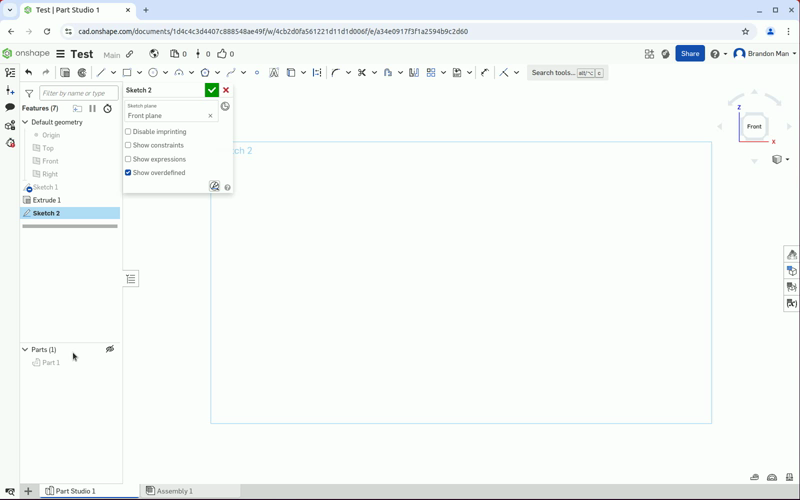
key_down(shift)
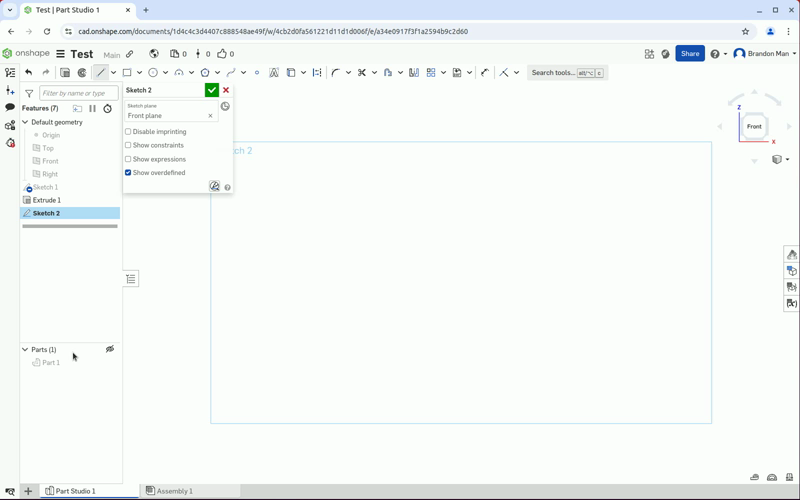
mouse_move(500, 282)
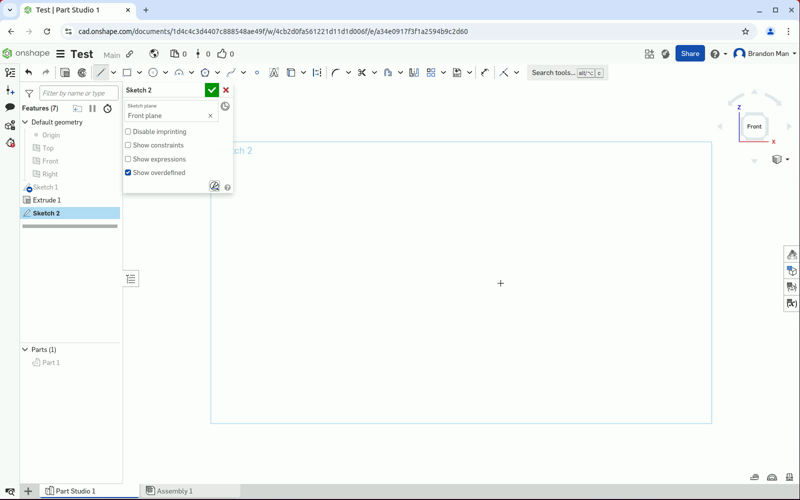
click(500, 282)
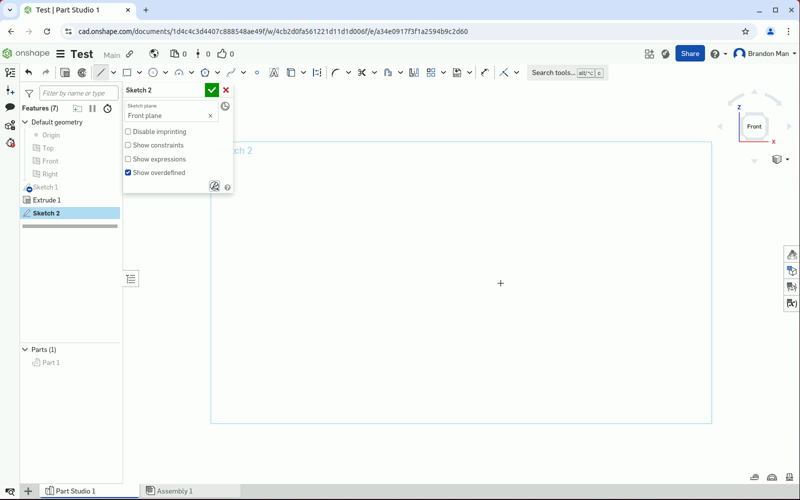
key_up(shift)
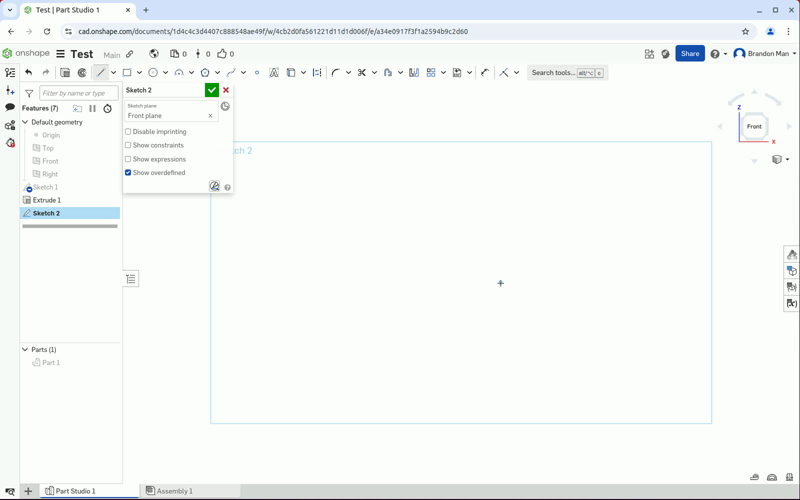
key_down(shift)
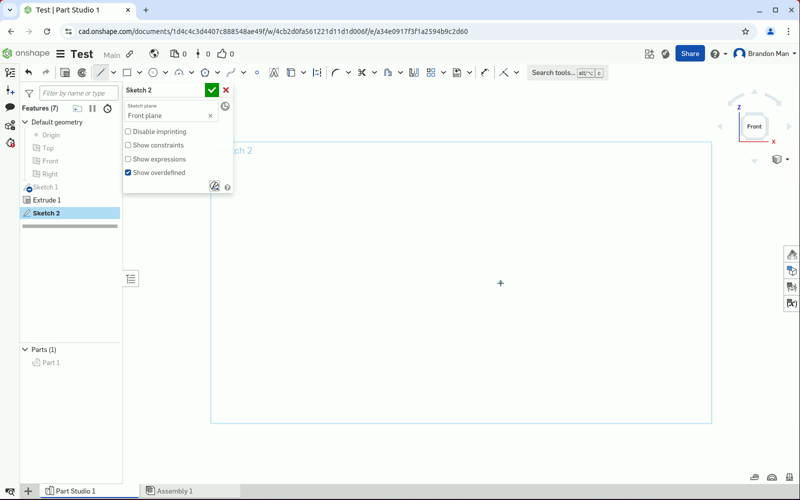
mouse_move(530, 282)
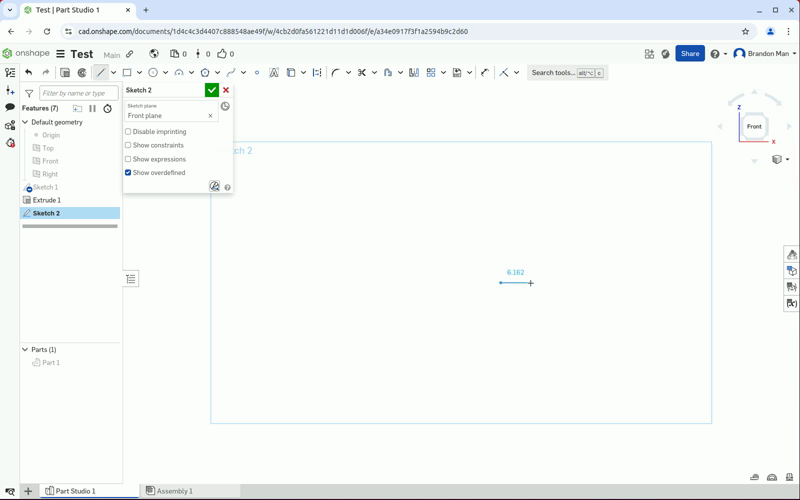
mouse_move(541, 282)
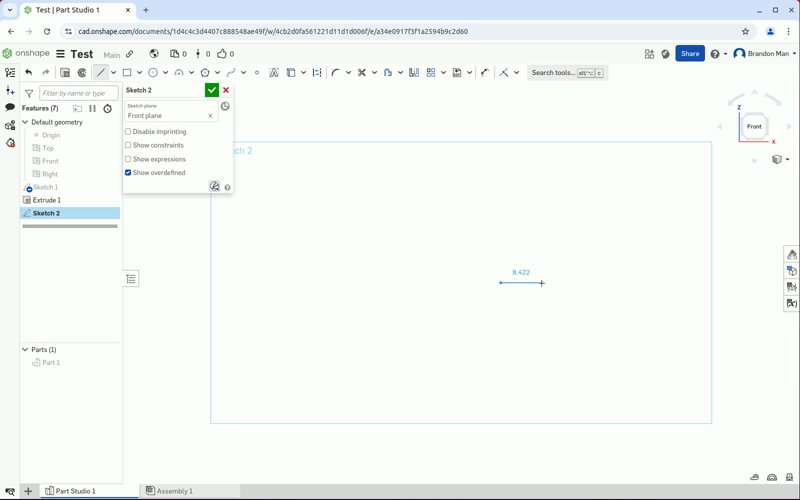
click(541, 282)
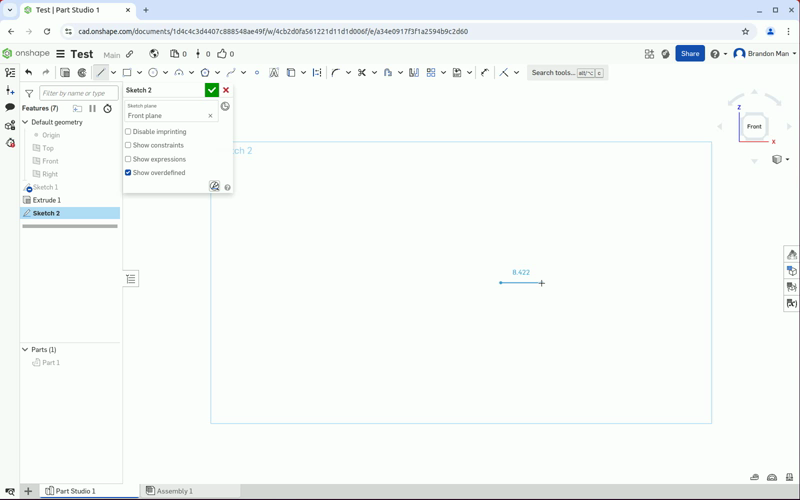
key_up(shift)
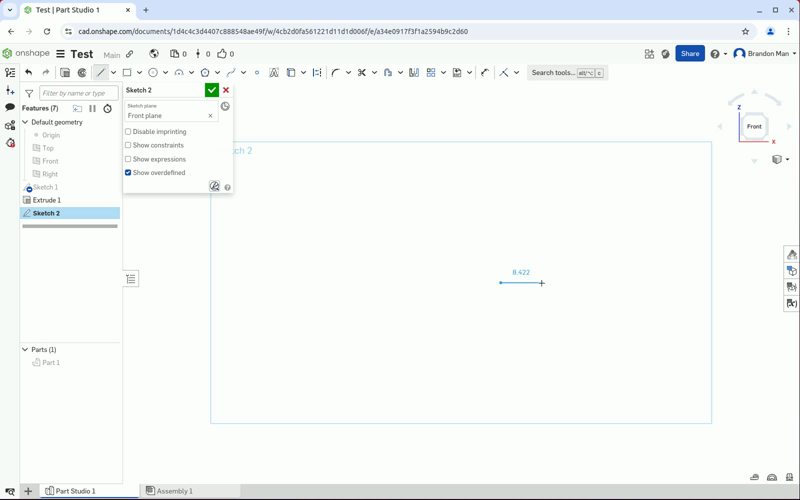
key_down(shift)
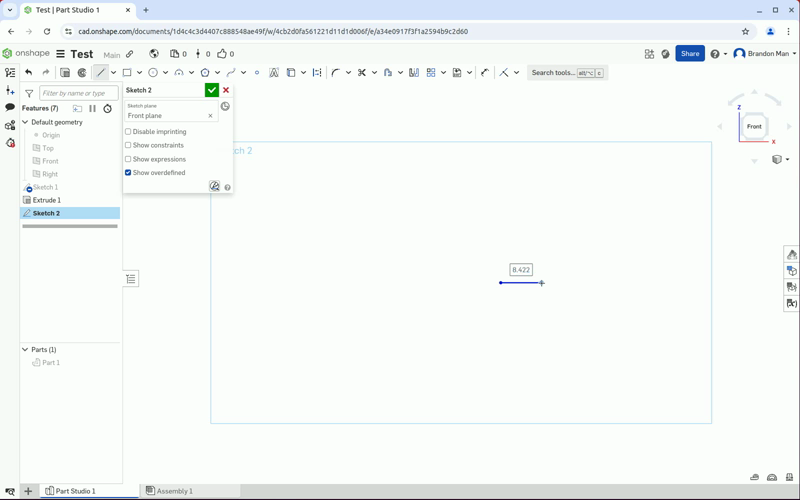
mouse_move(547, 201)
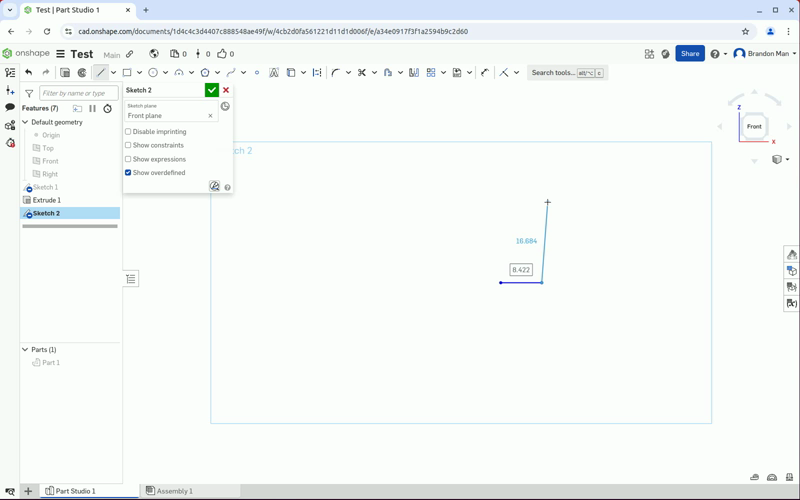
click(547, 201)
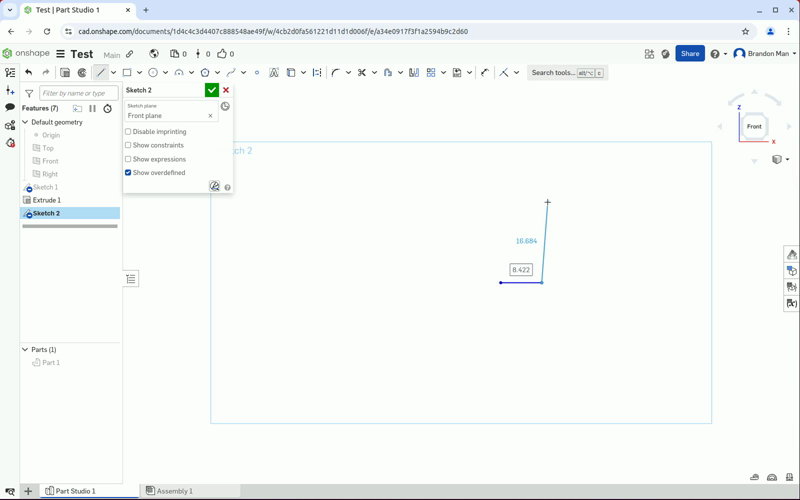
key_up(shift)
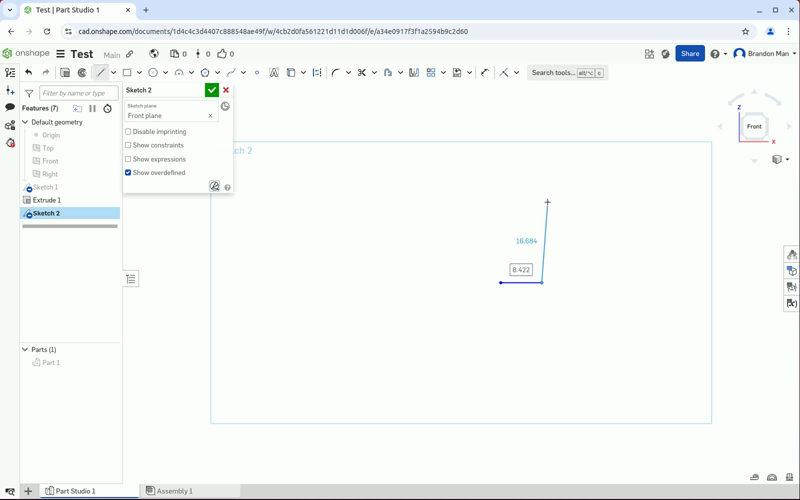
key_down(shift)
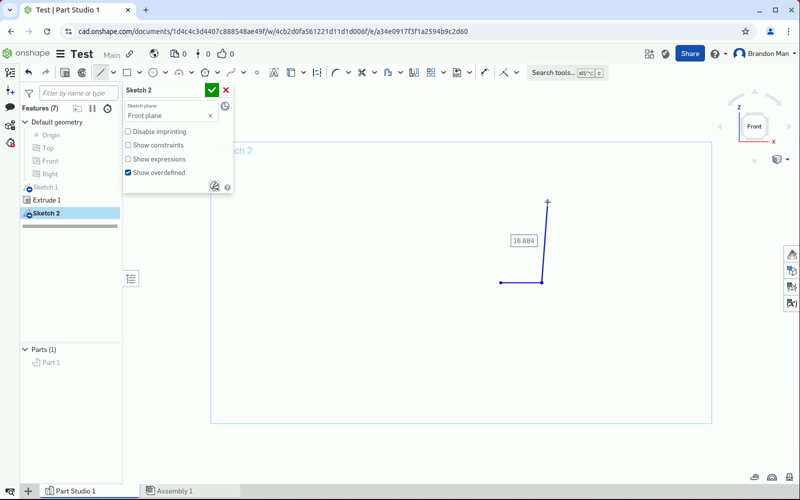
mouse_move(577, 201)
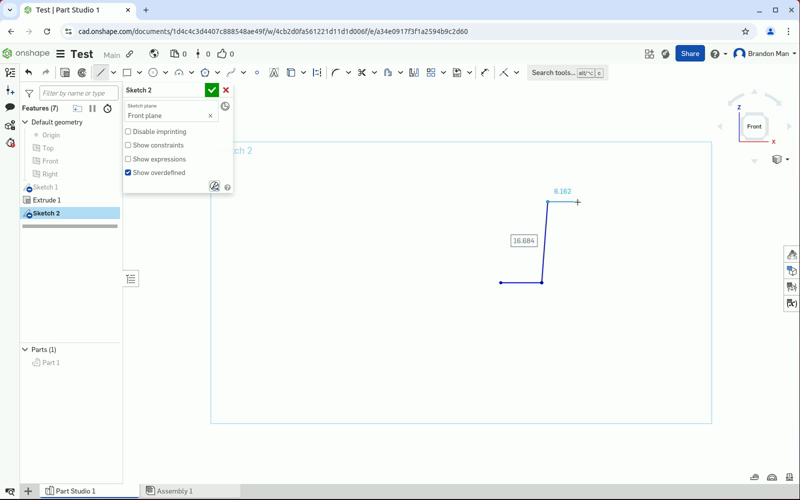
mouse_move(500, 201)
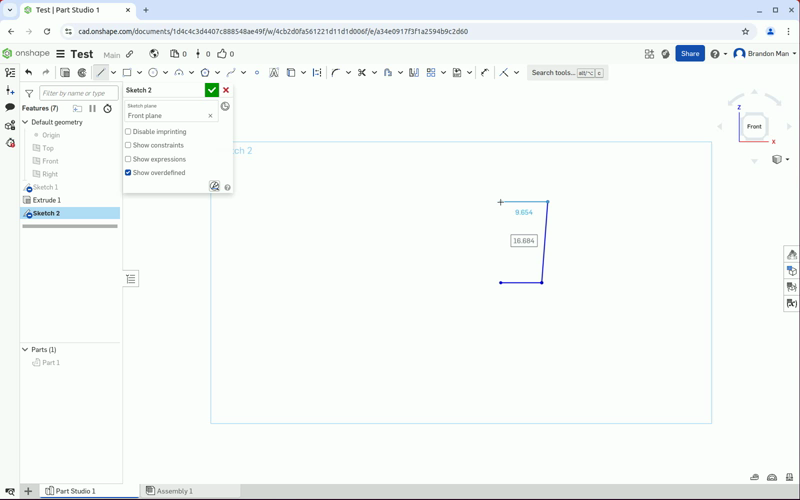
click(500, 201)
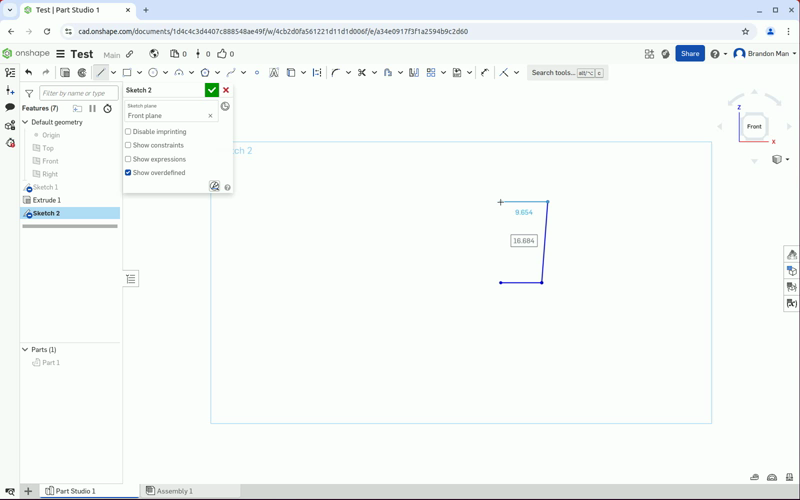
key_up(shift)
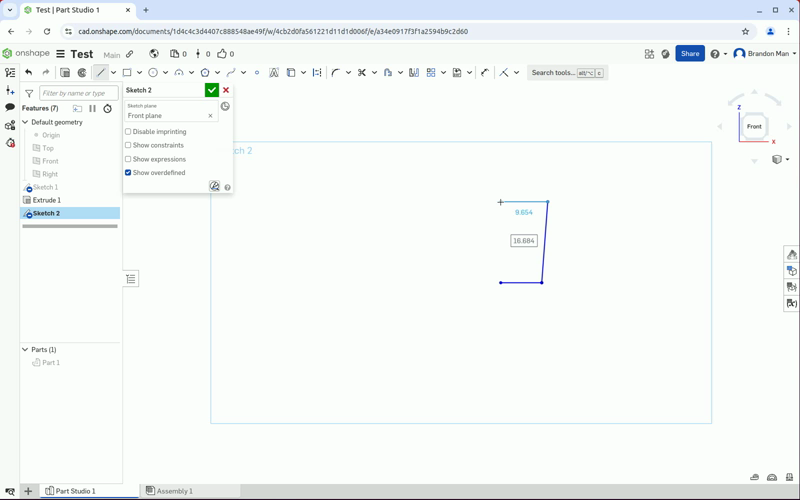
key_down(shift)
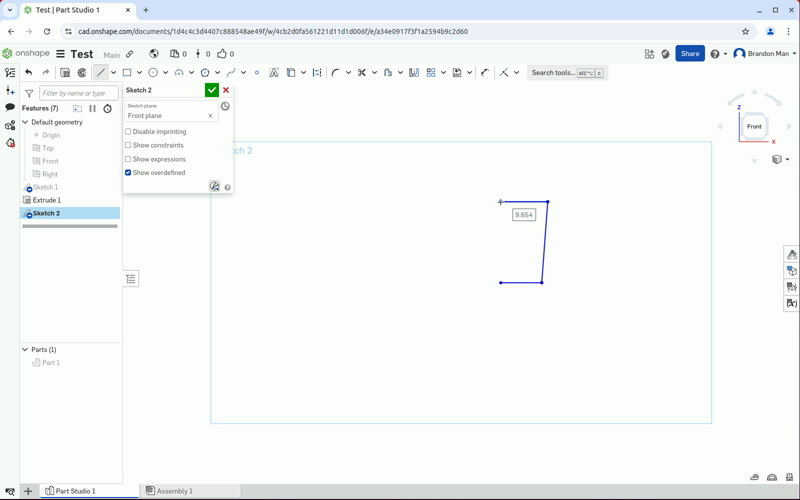
mouse_move(500, 282)
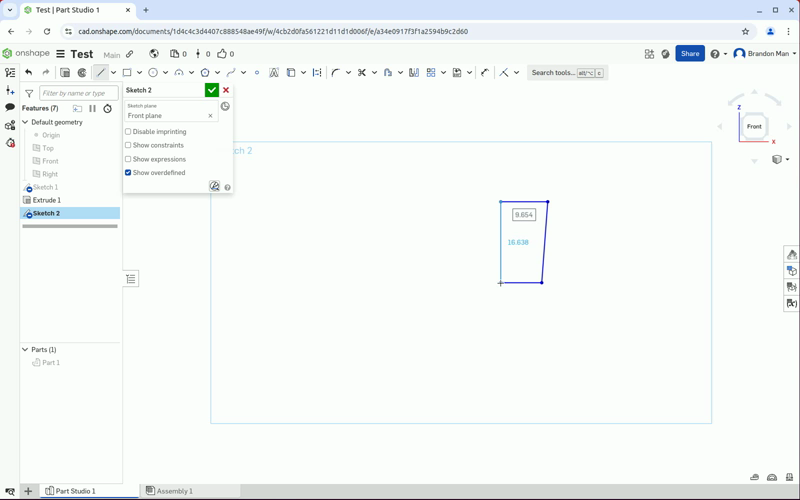
key_up(shift)
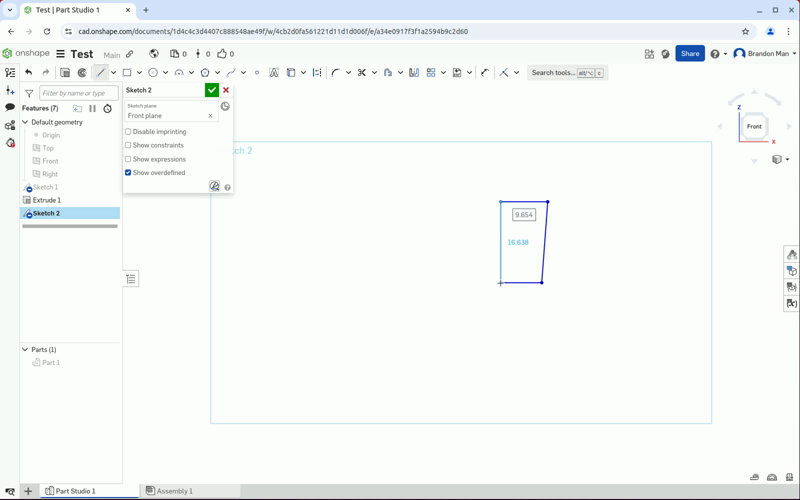
click(500, 282)
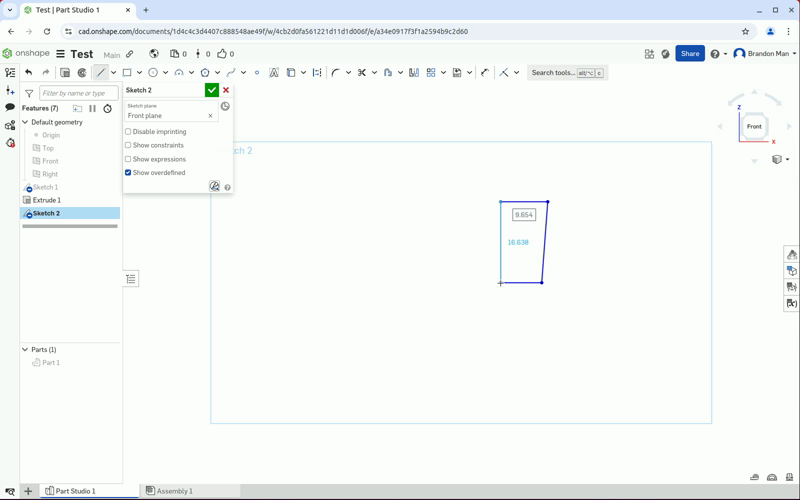
key(esc)
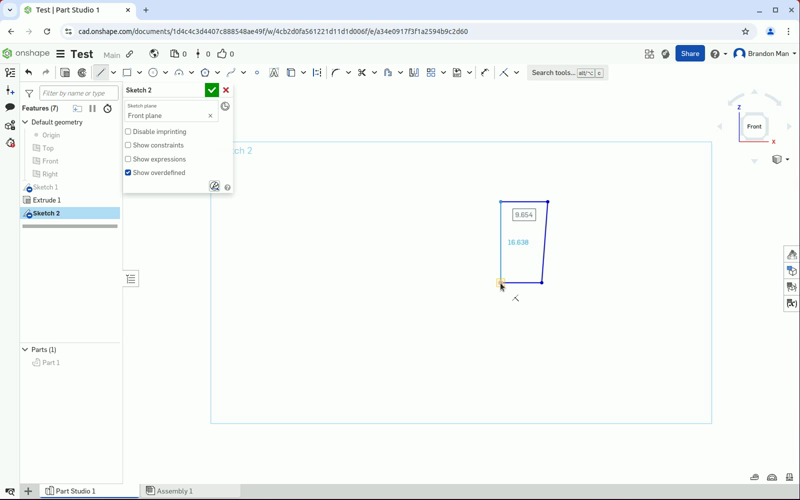
mouse_move(509, 244)
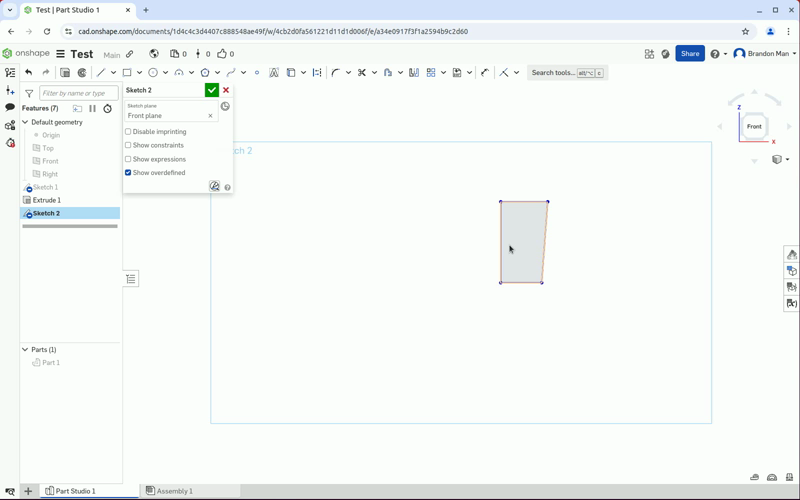
click(509, 244)
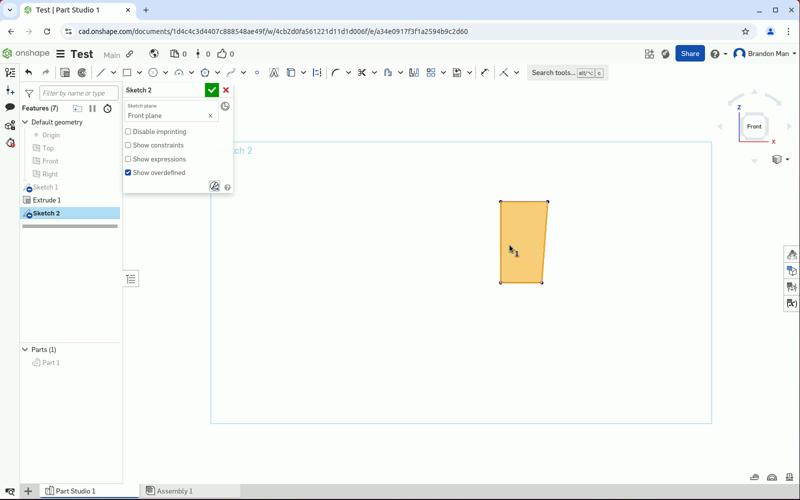
mouse_move(73, 352)
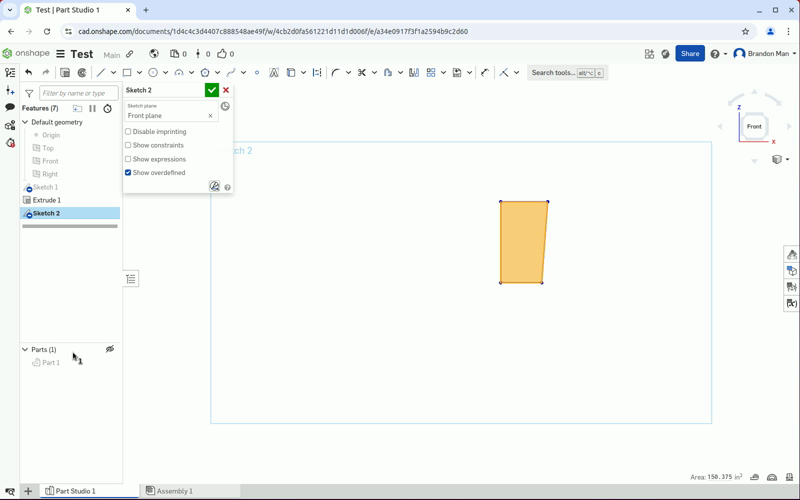
key(shift+y)
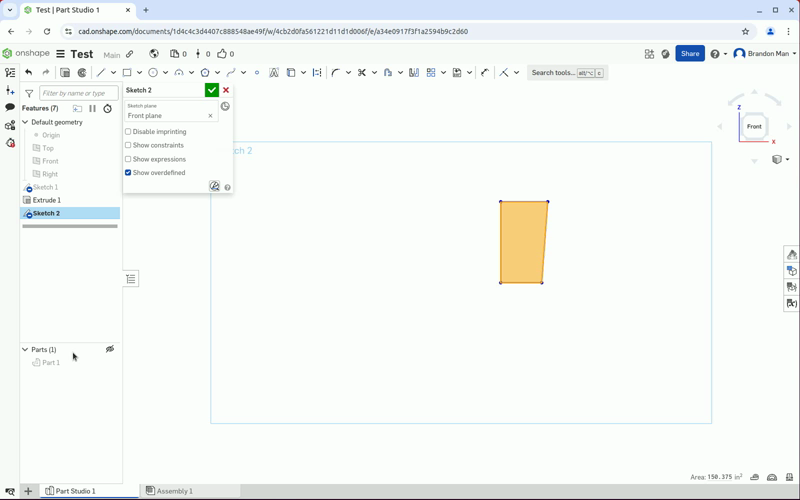
key(shift+e)
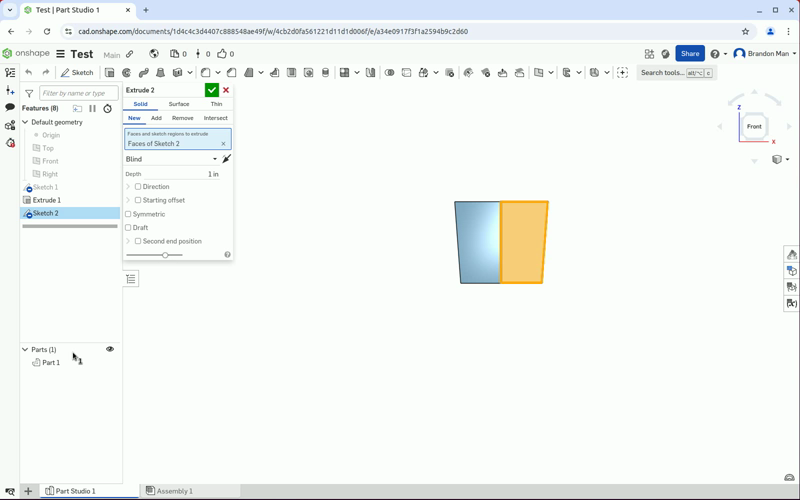
mouse_move(143, 106)
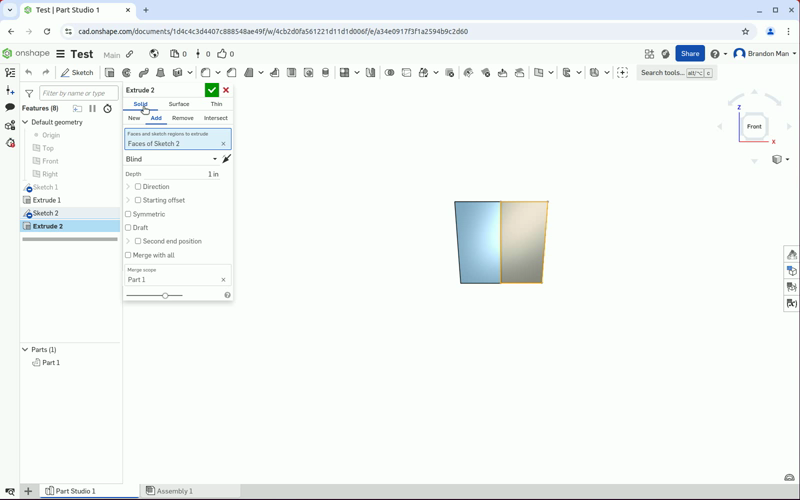
click(143, 106)
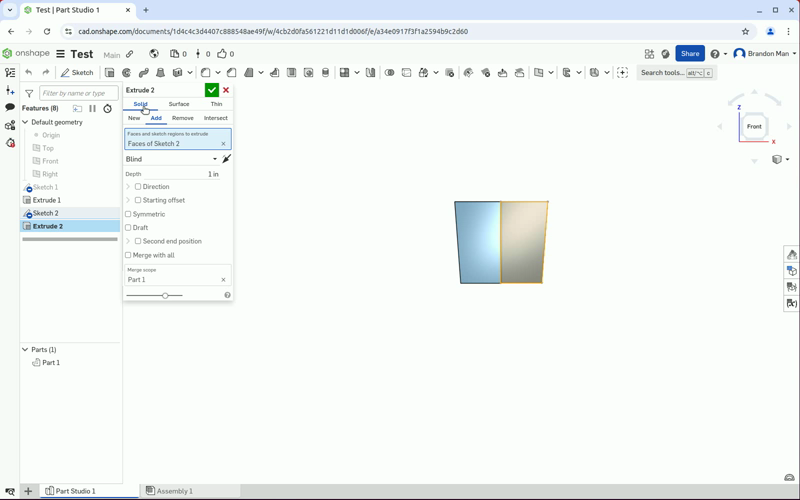
mouse_move(137, 120)
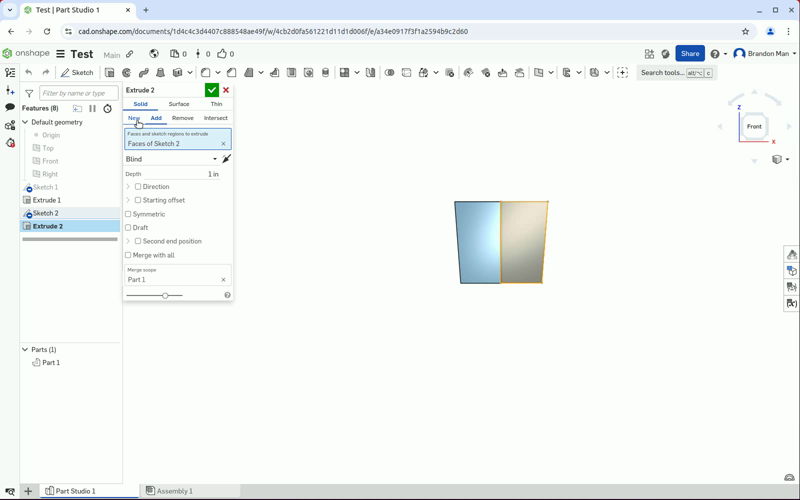
click(137, 120)
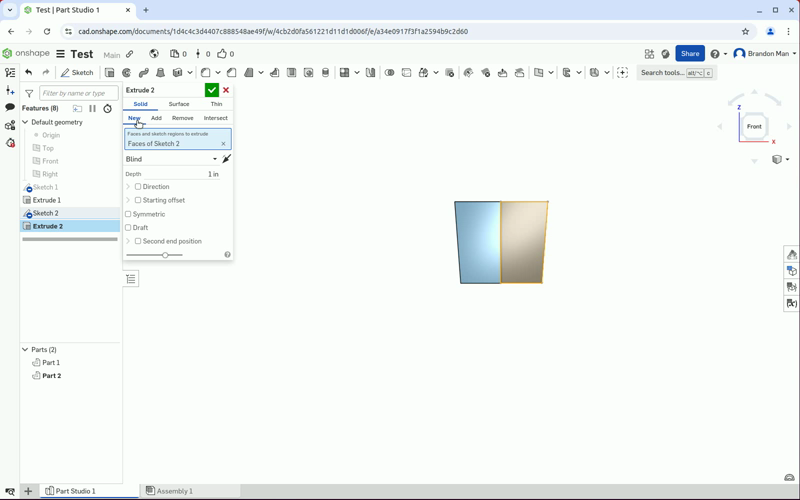
key(tab, 4)
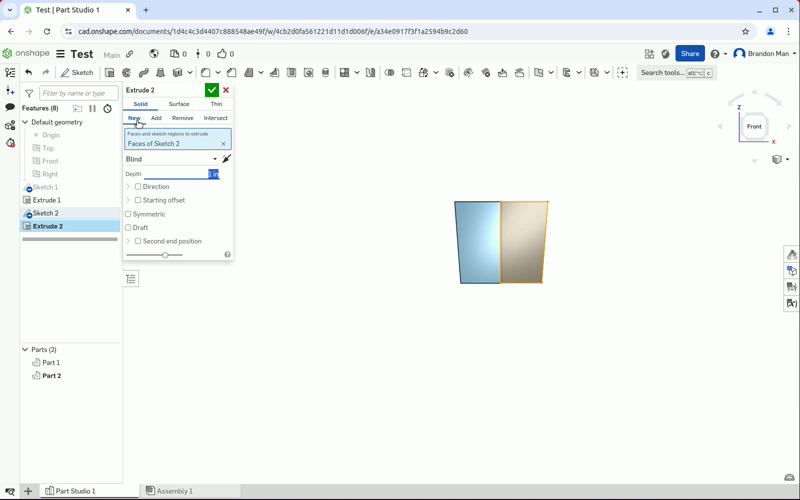
text(0.481)
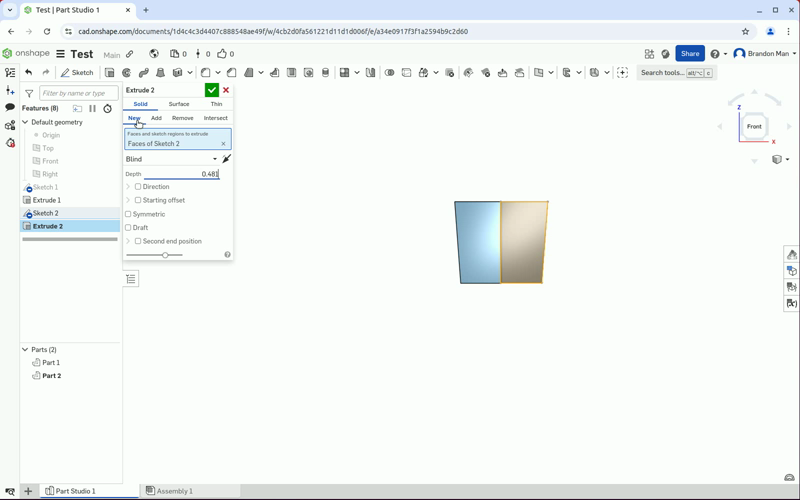
key(enter)
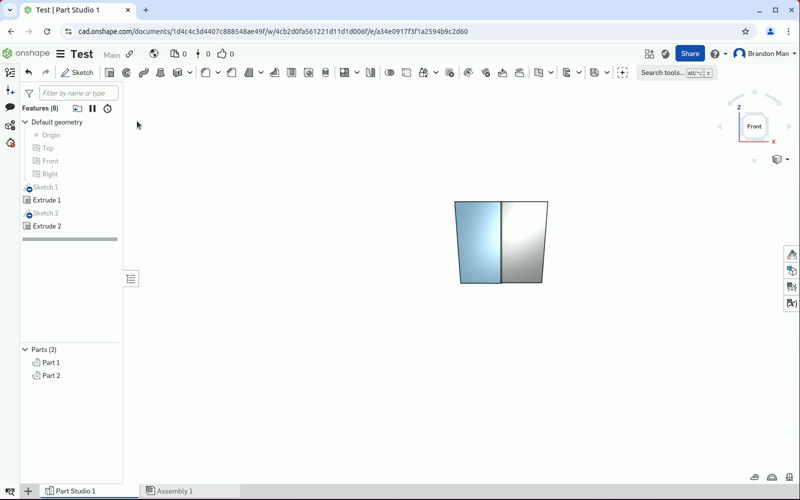
key(shift+h)
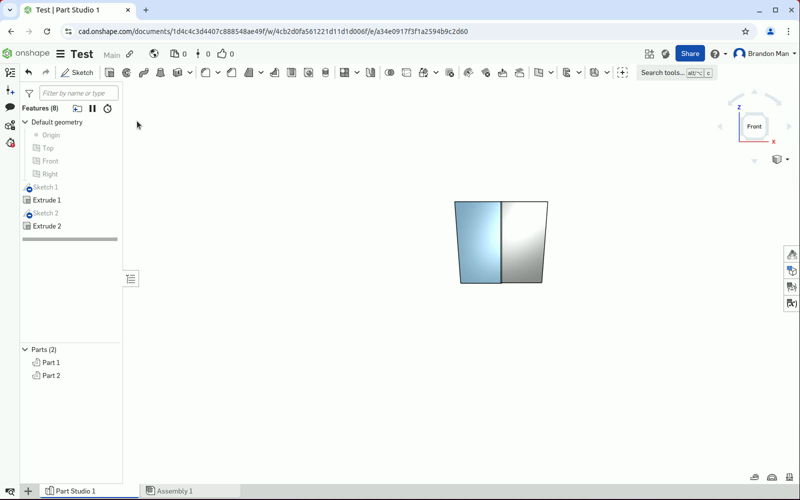
key(shift+h)
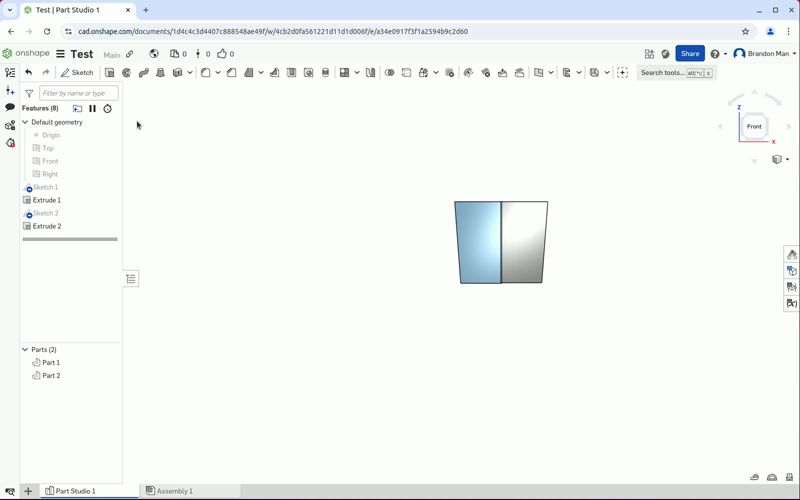
mouse_move(73, 189)
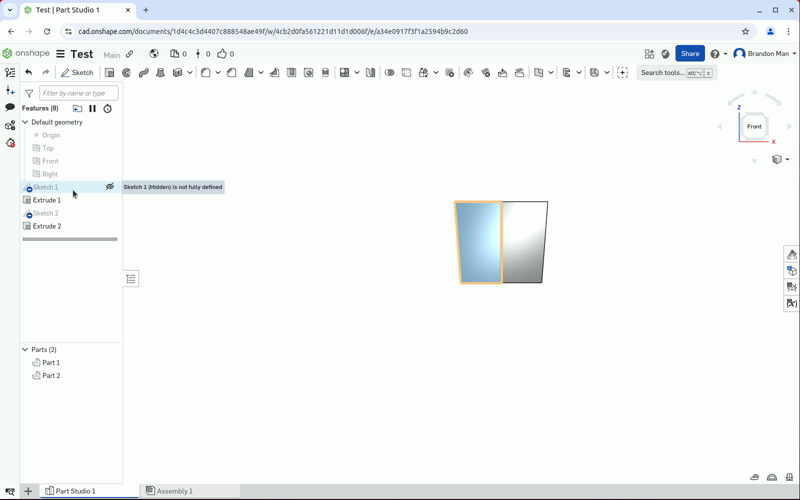
click(73, 189)
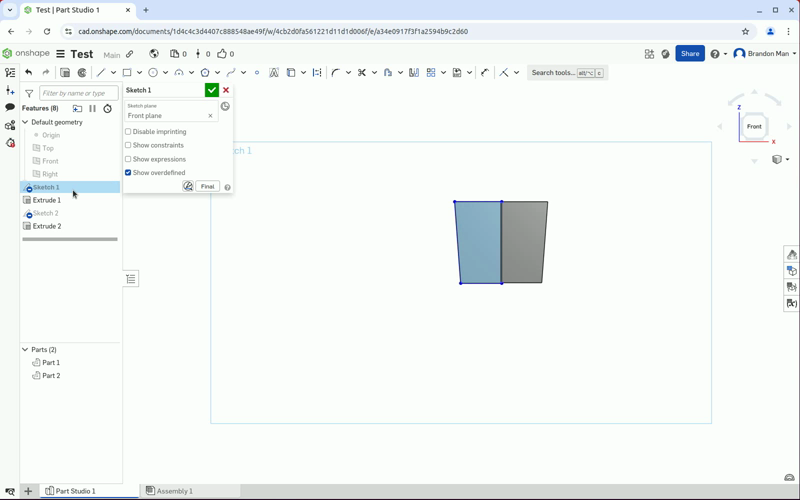
mouse_move(229, 92)
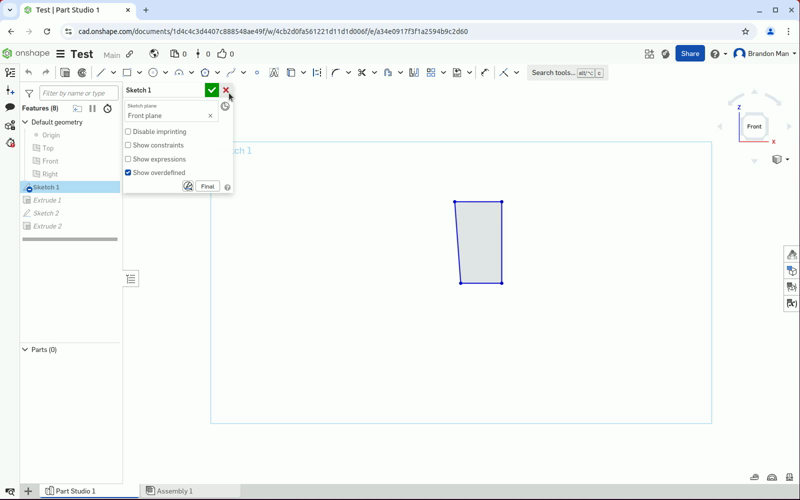
click(229, 92)
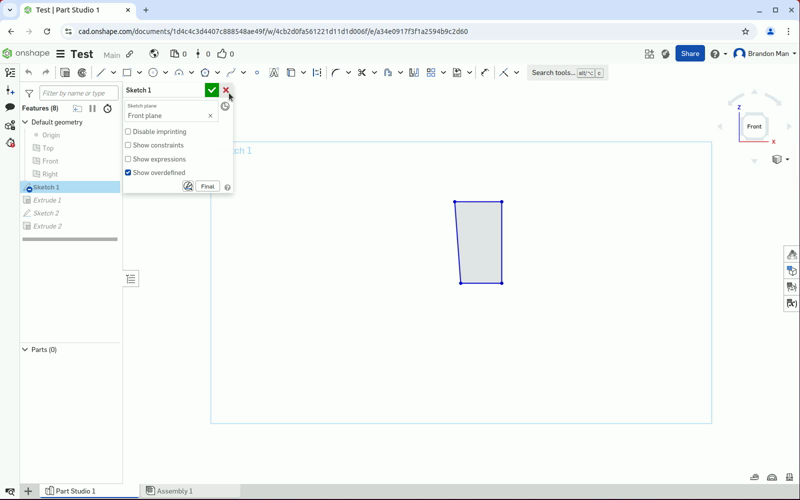
key(shift+s)
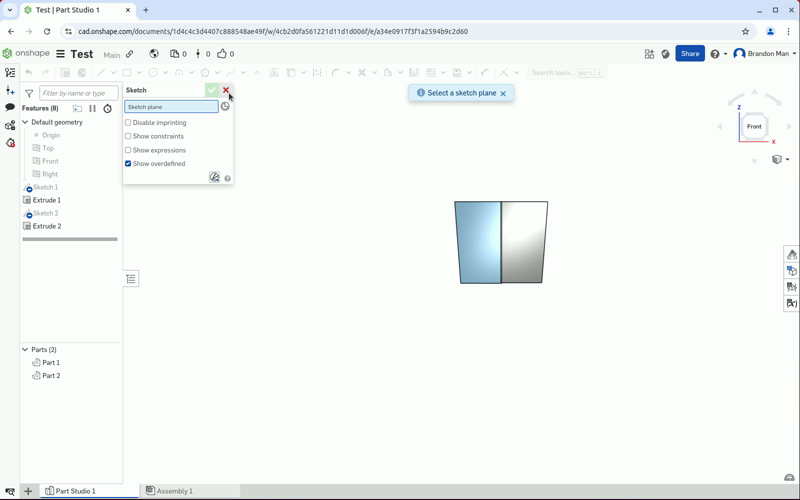
mouse_move(73, 163)
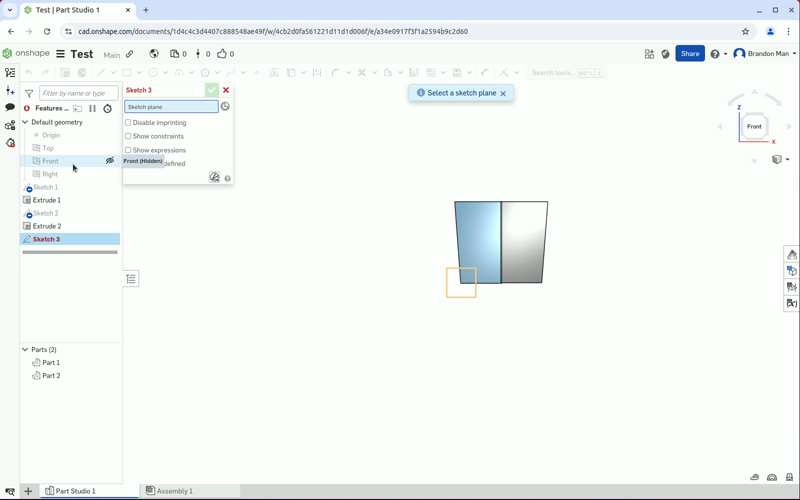
click(73, 163)
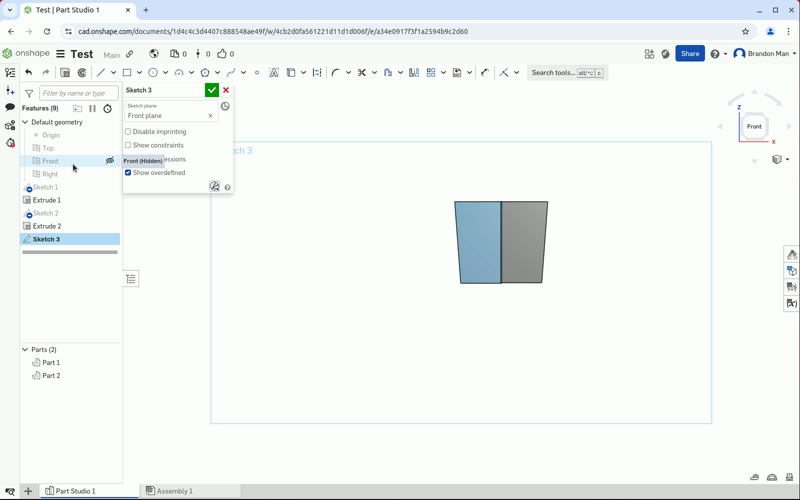
mouse_move(73, 352)
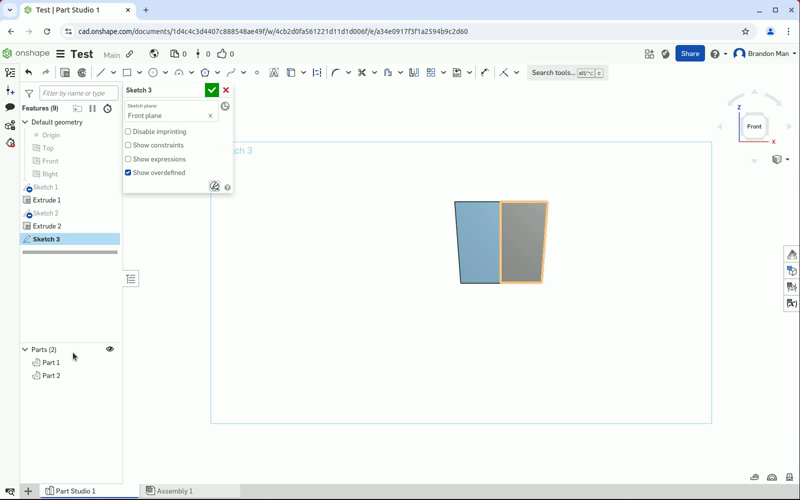
key(y)
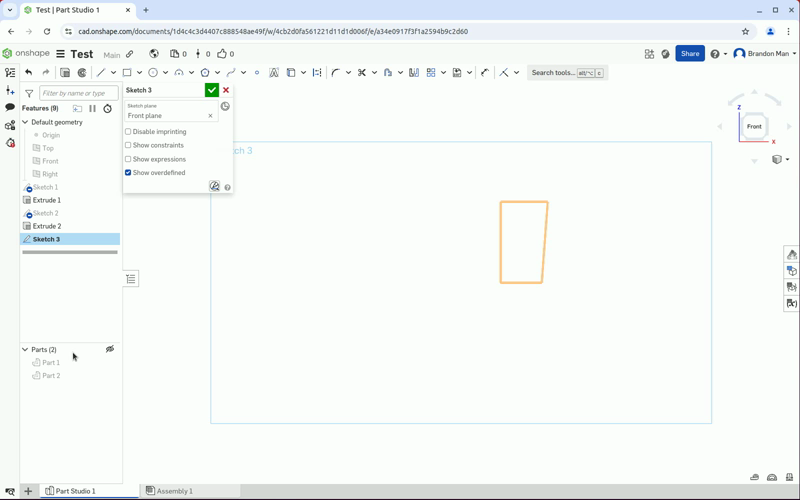
key(l)
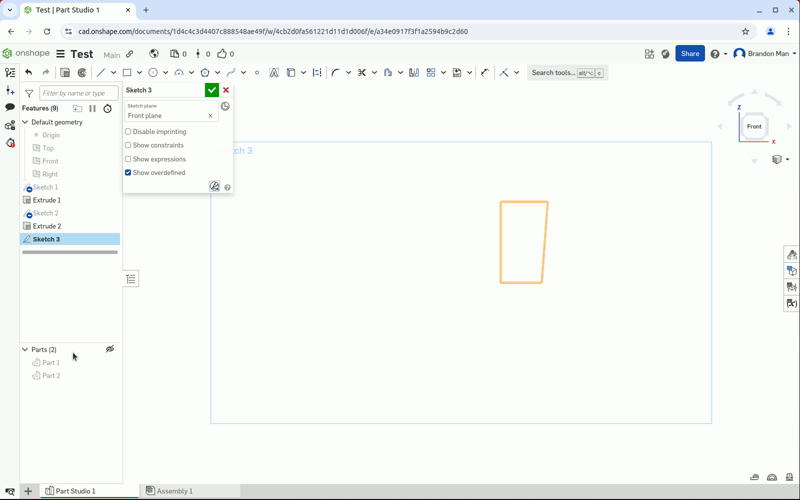
key_down(shift)
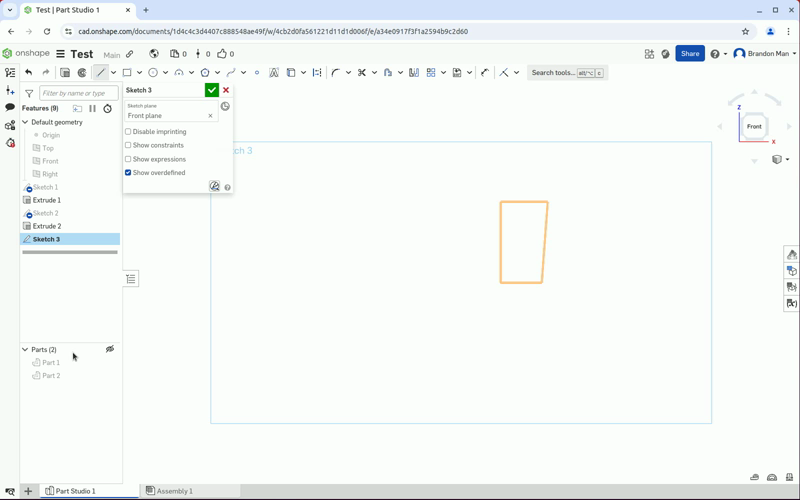
mouse_move(500, 201)
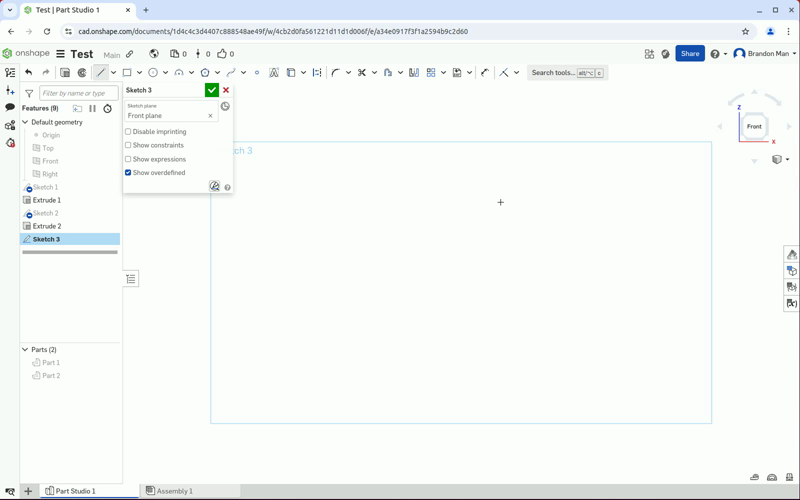
click(500, 201)
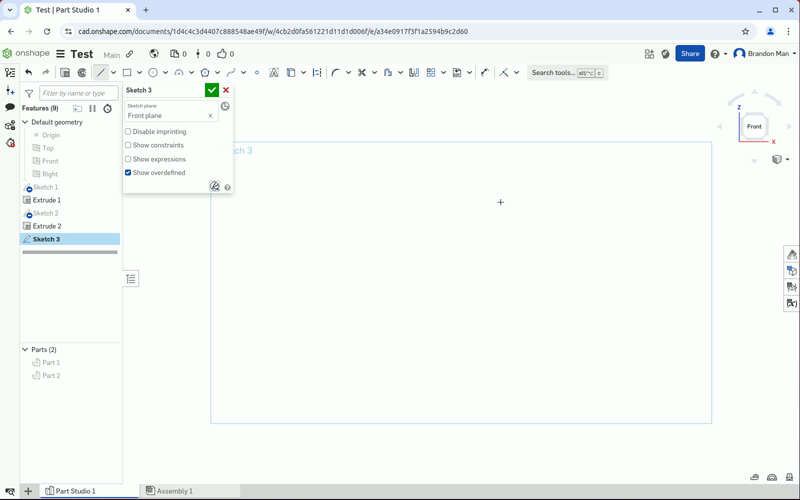
key_up(shift)
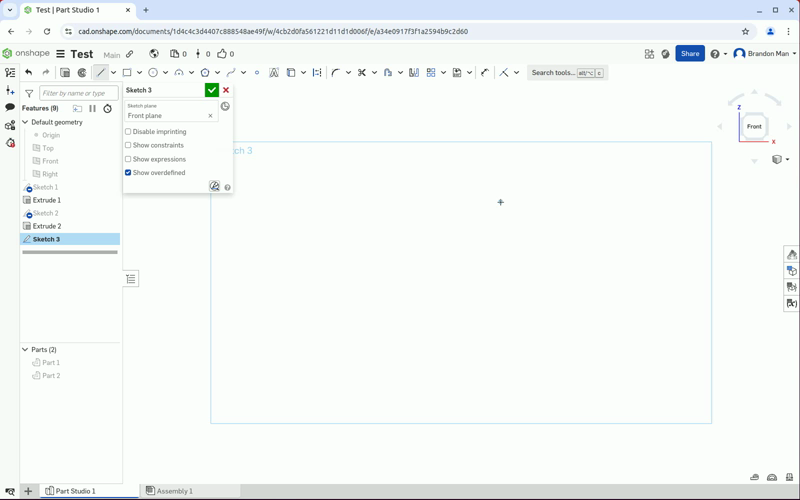
key_down(shift)
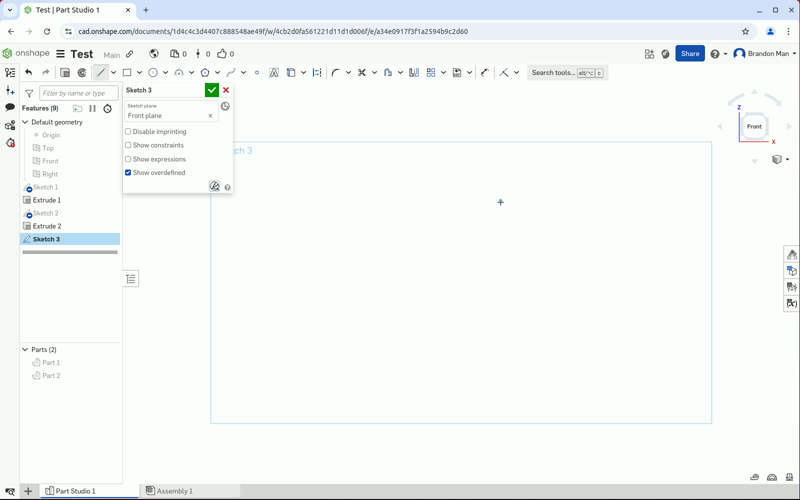
mouse_move(530, 201)
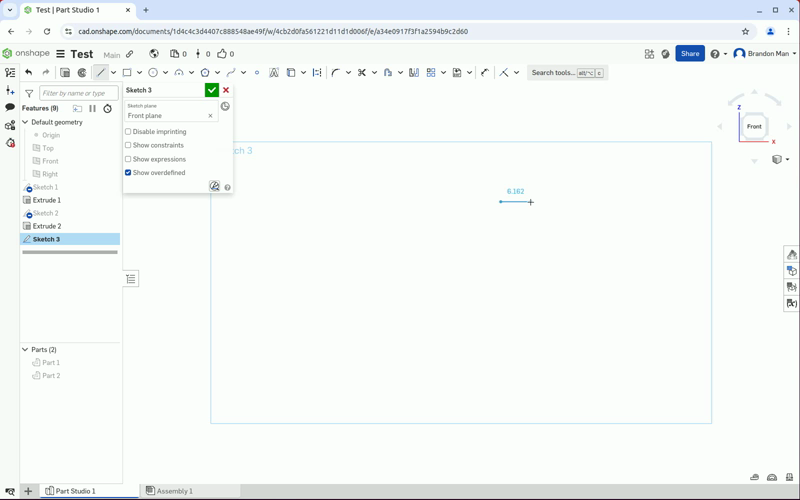
mouse_move(547, 201)
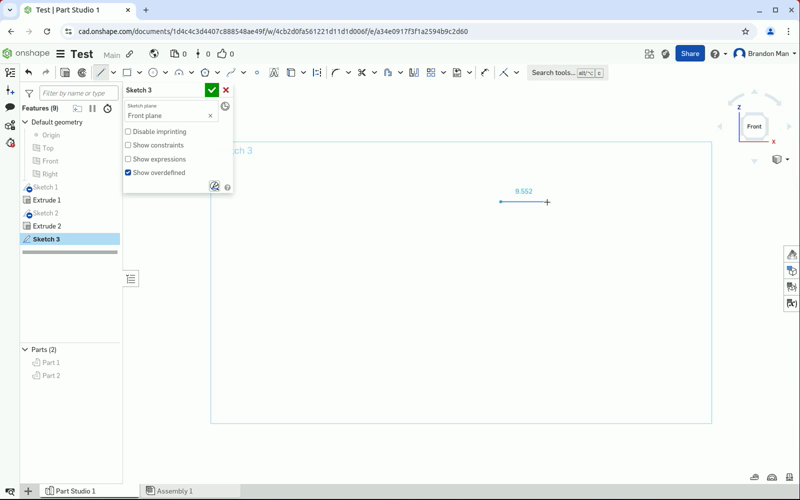
click(547, 201)
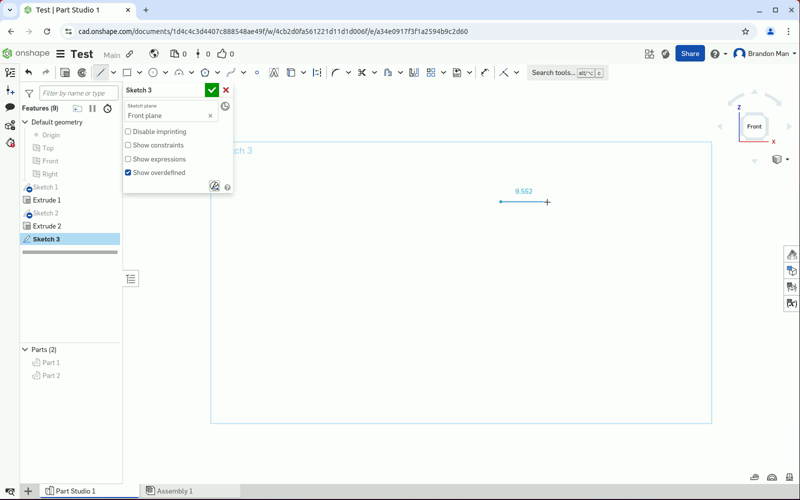
key_up(shift)
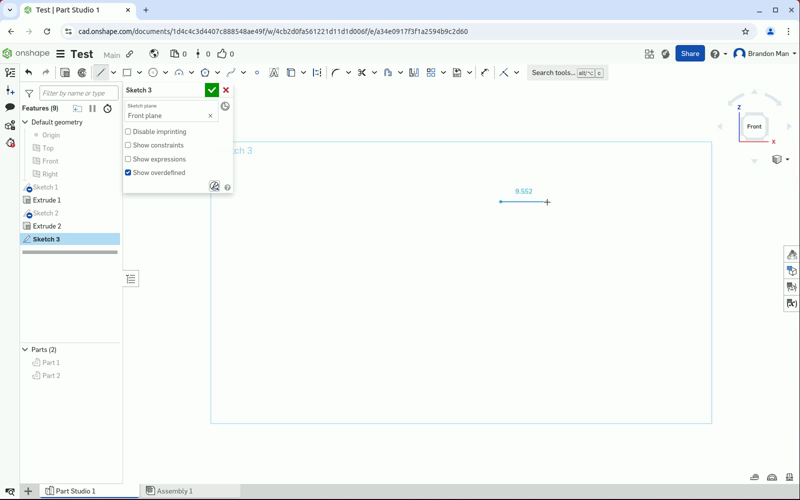
key_down(shift)
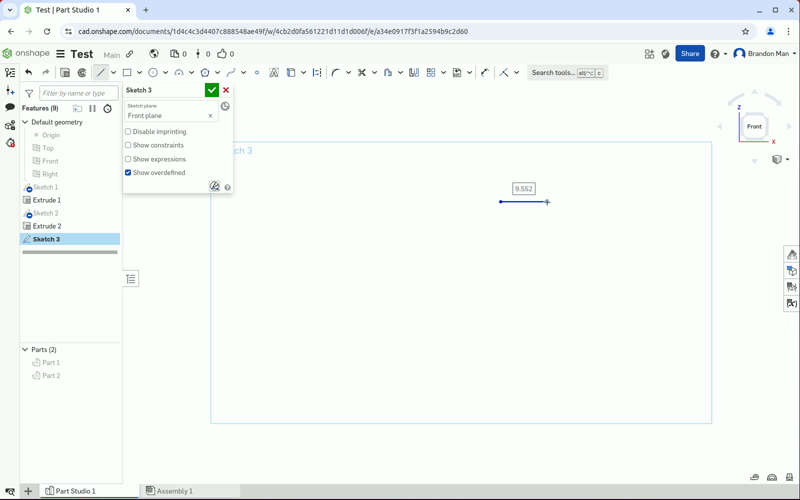
mouse_move(577, 201)
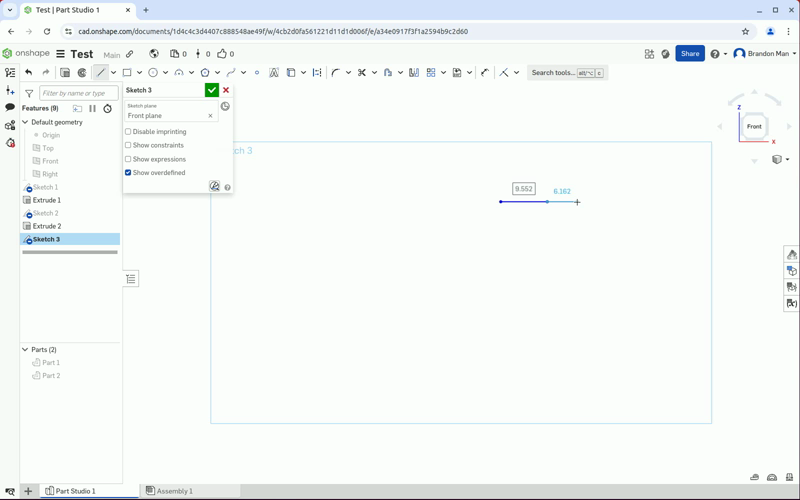
mouse_move(500, 169)
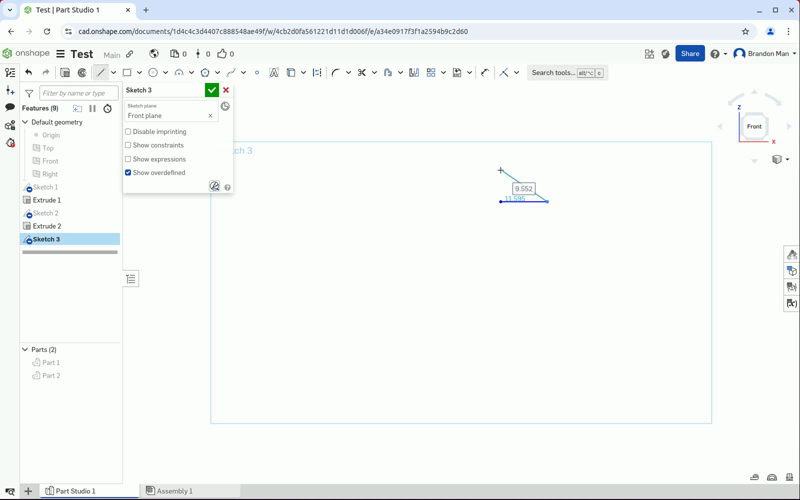
click(500, 169)
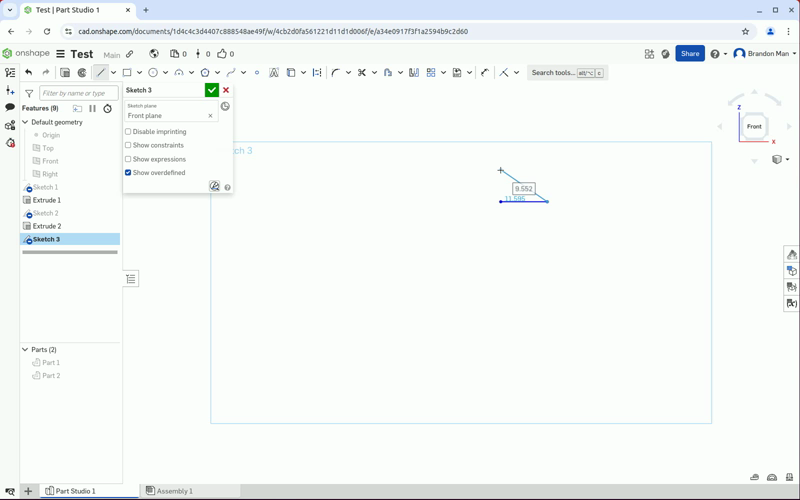
key_up(shift)
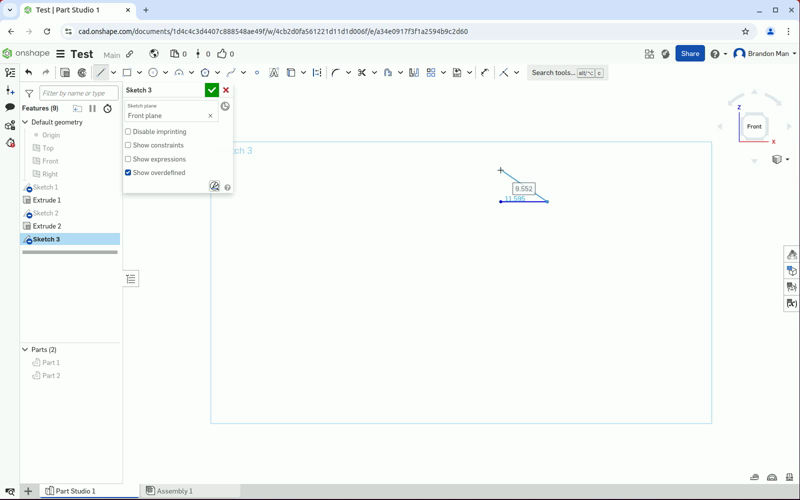
mouse_move(530, 169)
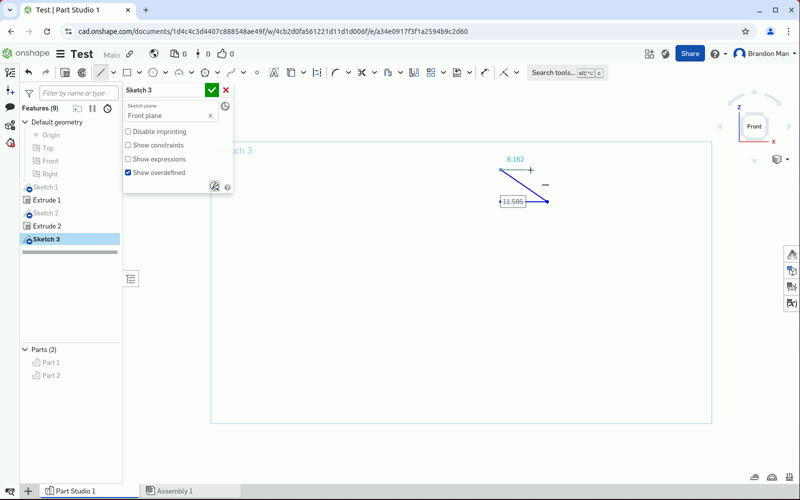
key_down(shift)
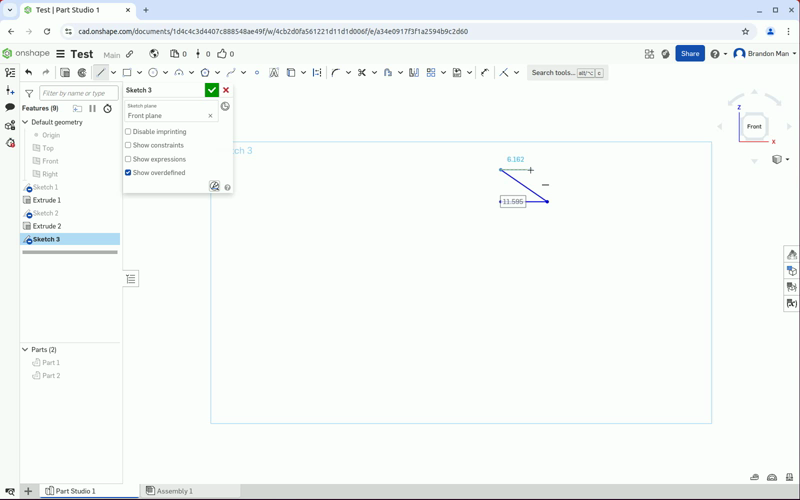
mouse_move(500, 201)
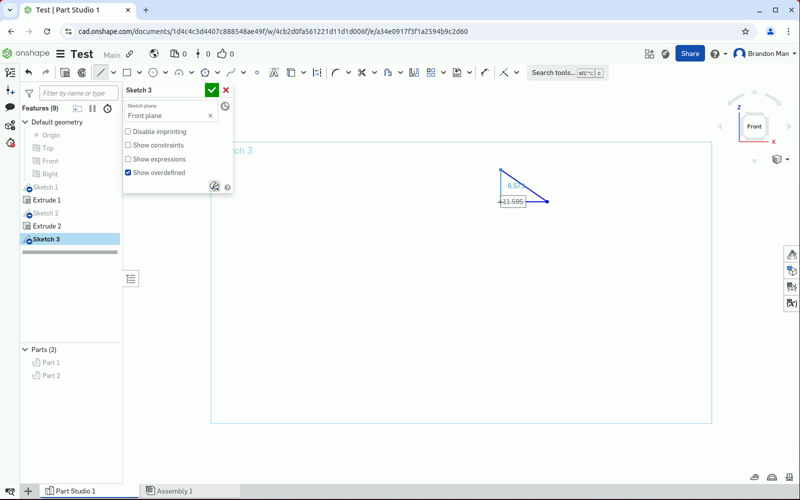
key_up(shift)
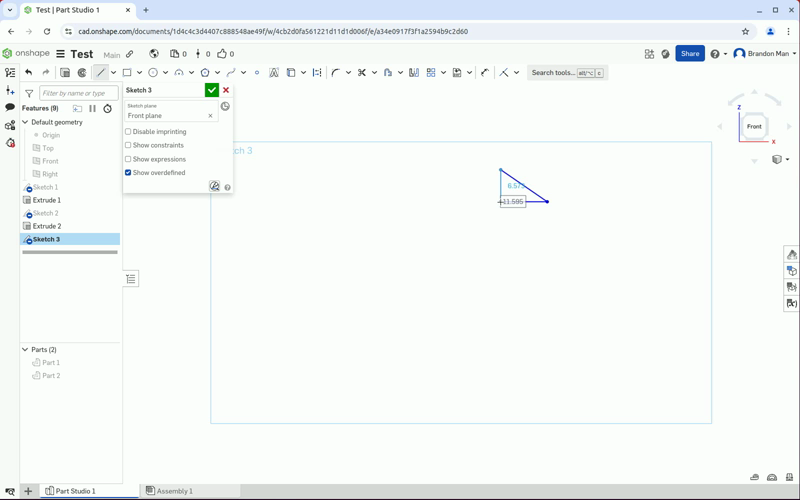
click(500, 201)
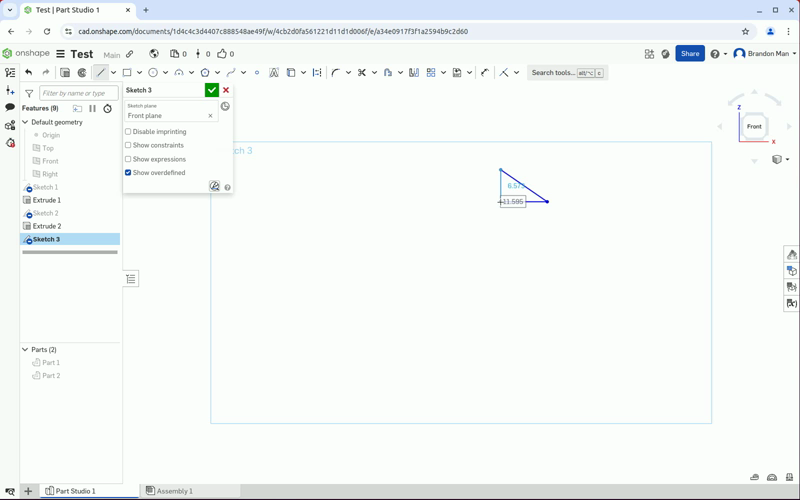
key(esc)
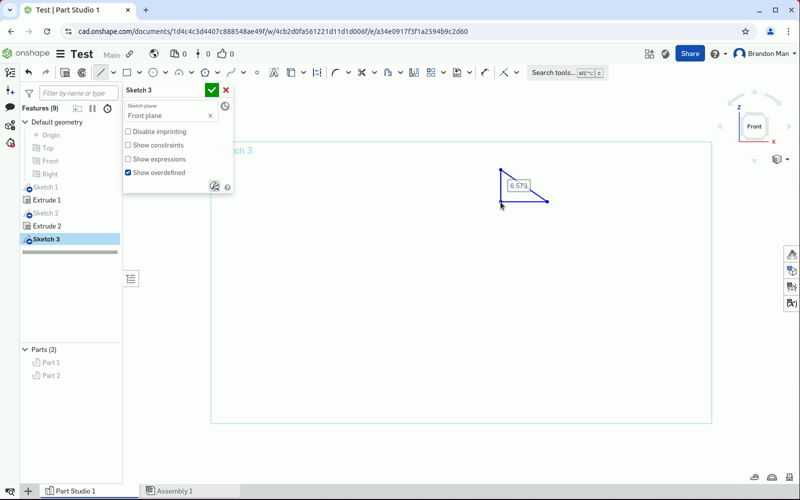
mouse_move(501, 179)
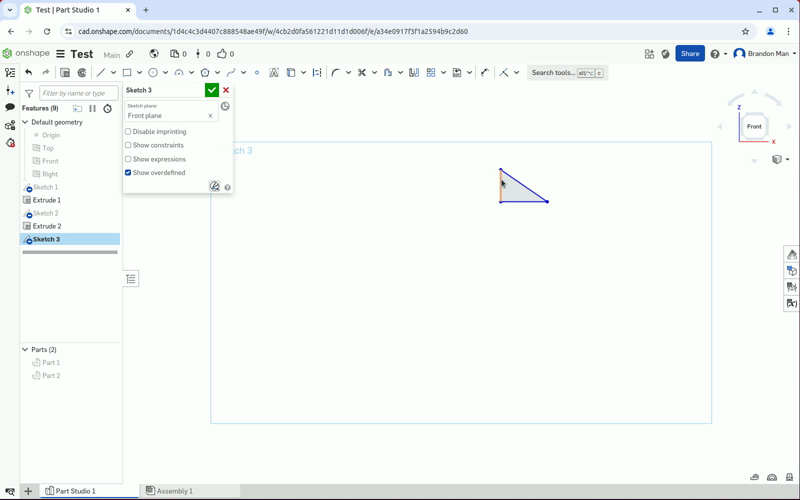
scroll(6)
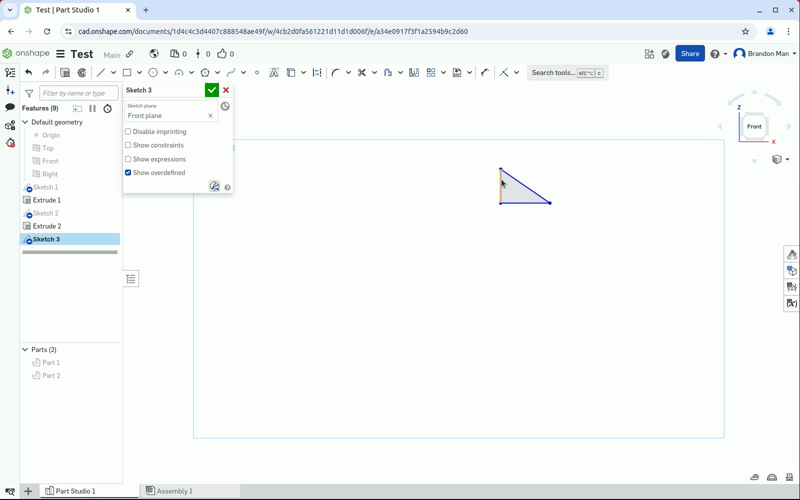
scroll(6)
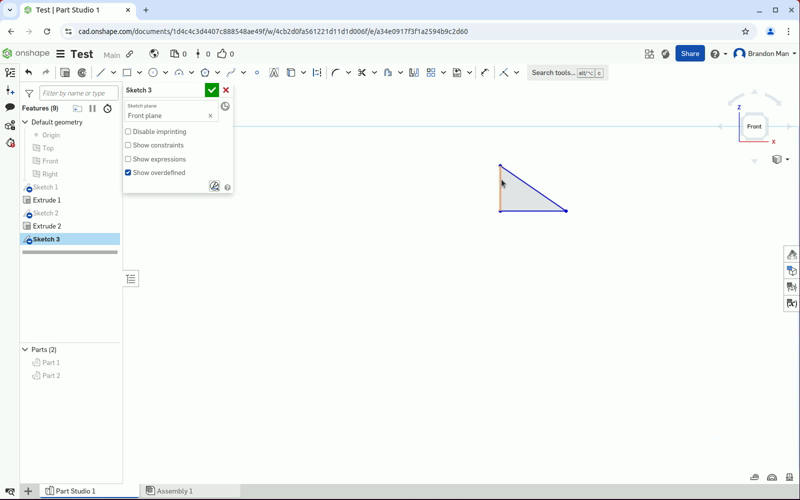
scroll(6)
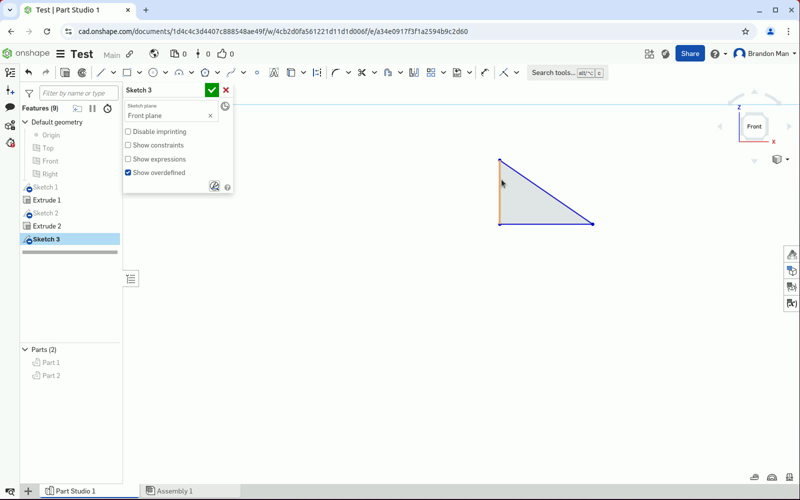
scroll(6)
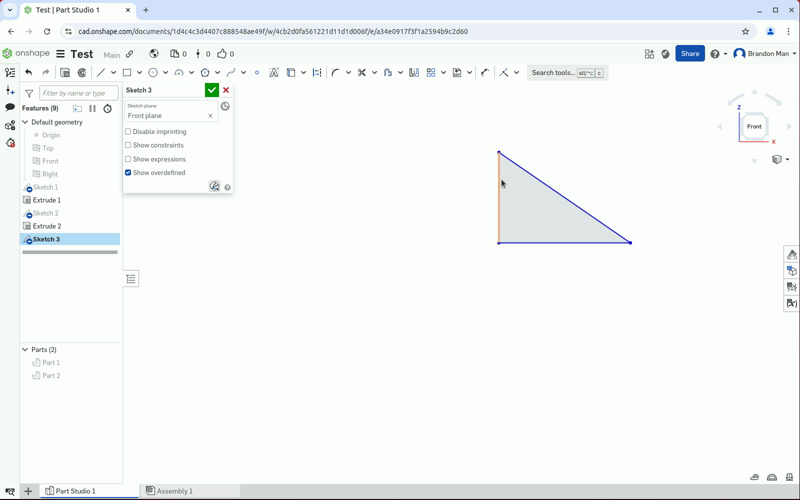
scroll(6)
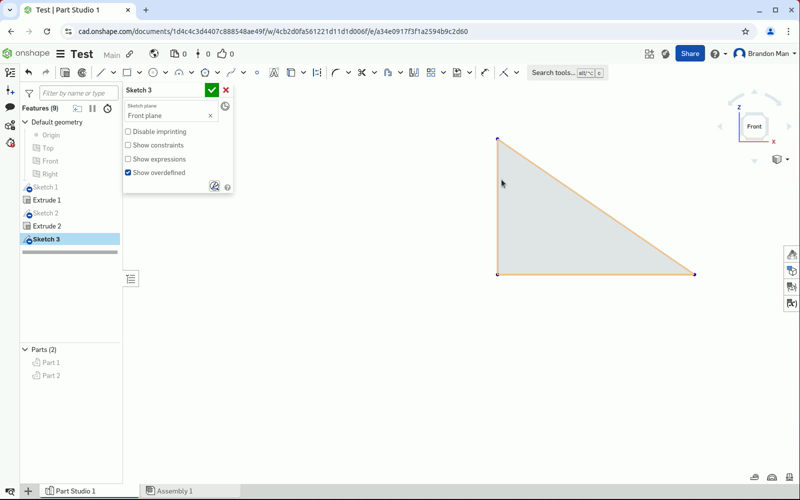
scroll(6)
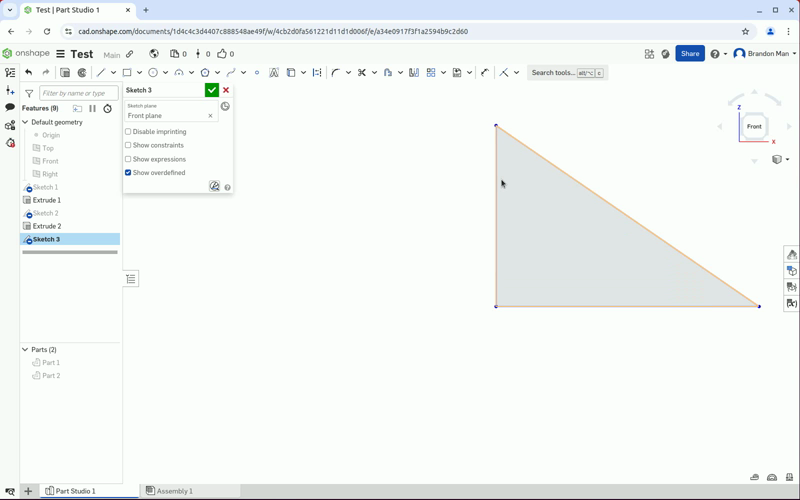
scroll(6)
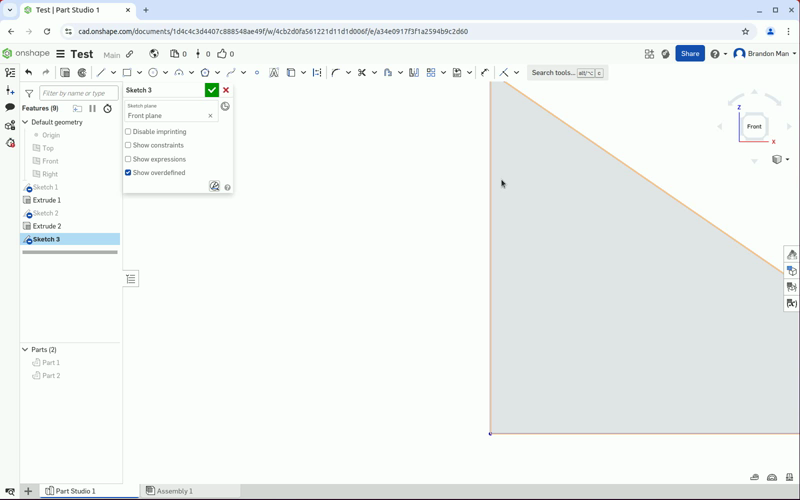
click(501, 179)
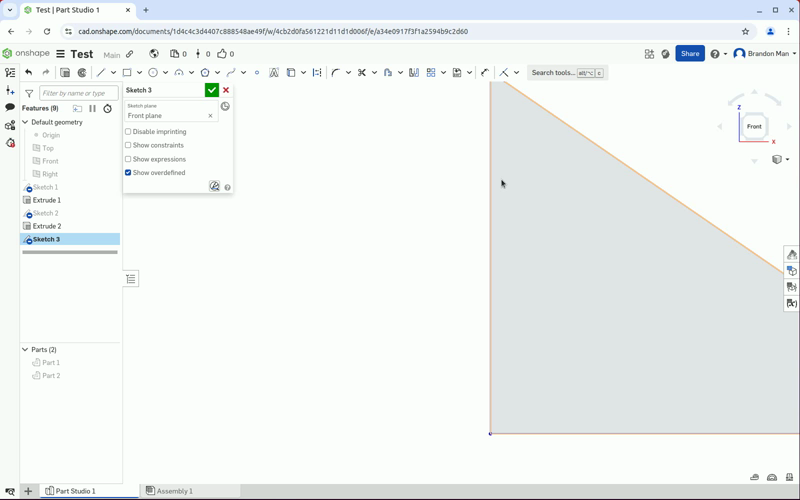
scroll(-6)
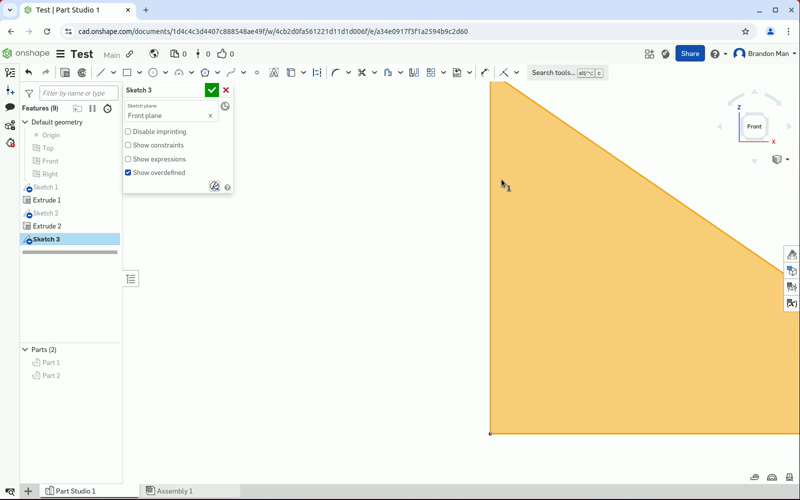
scroll(-6)
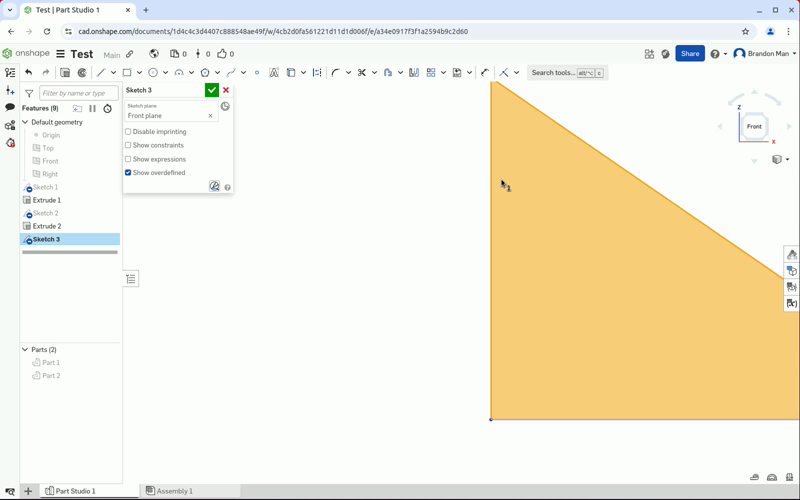
scroll(-6)
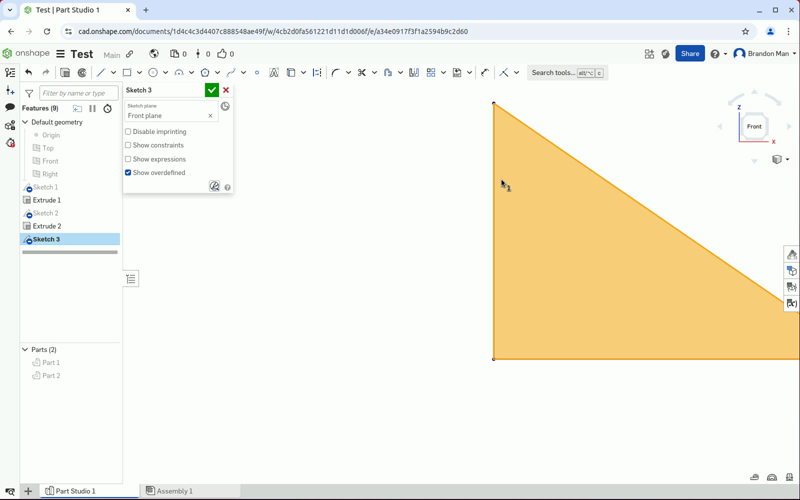
scroll(-6)
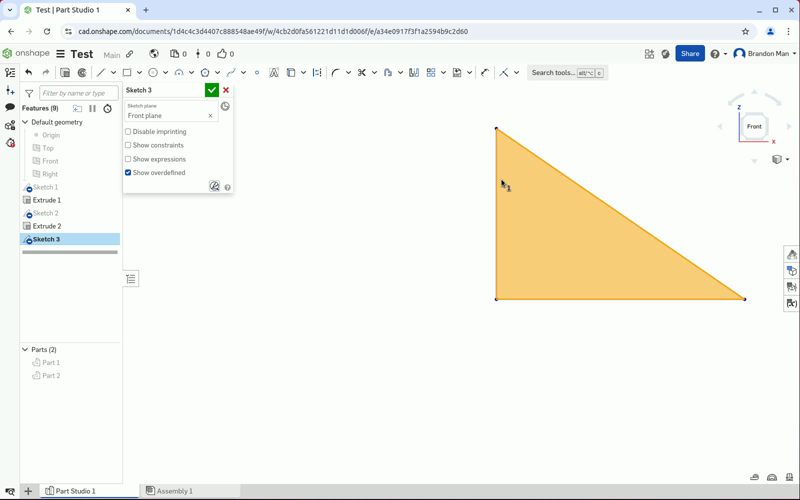
scroll(-6)
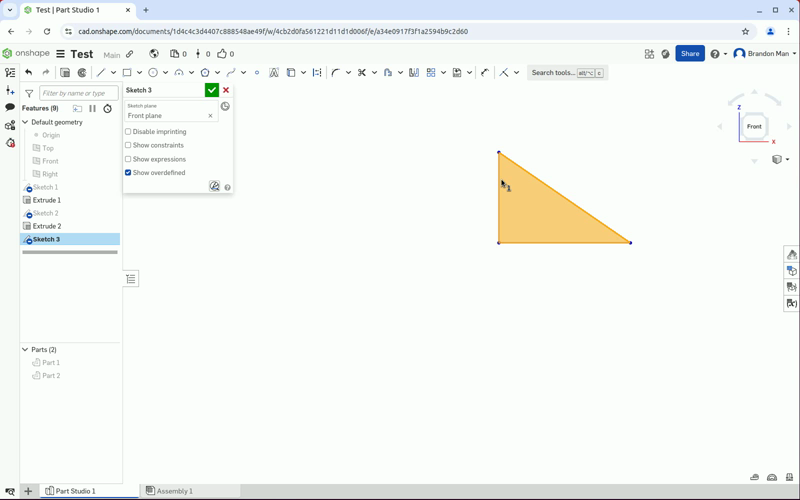
scroll(-6)
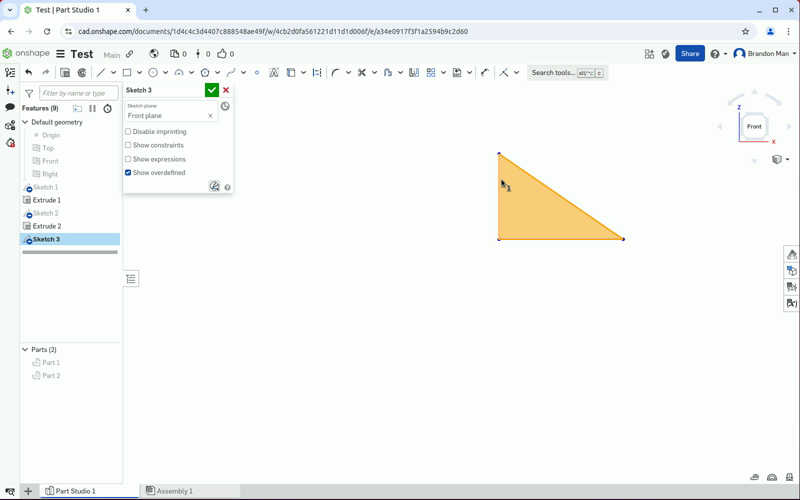
scroll(-6)
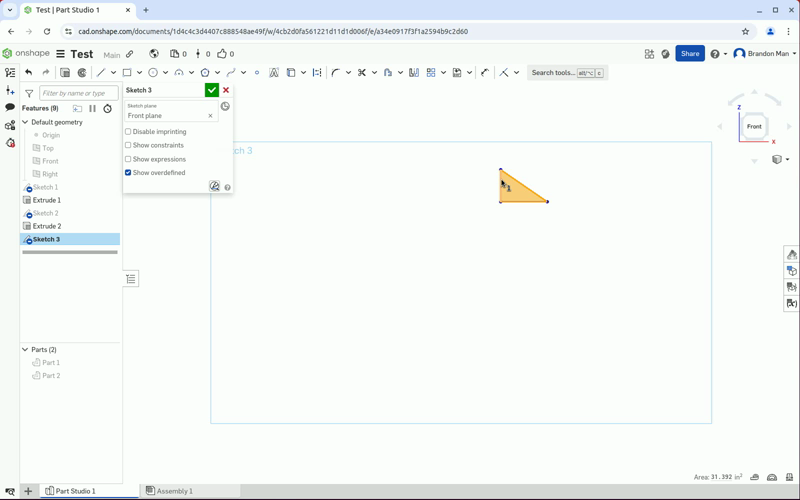
mouse_move(73, 352)
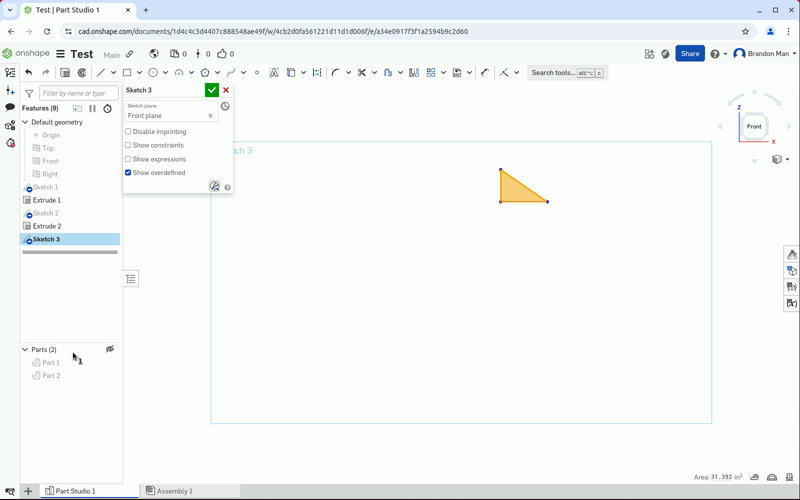
key(shift+y)
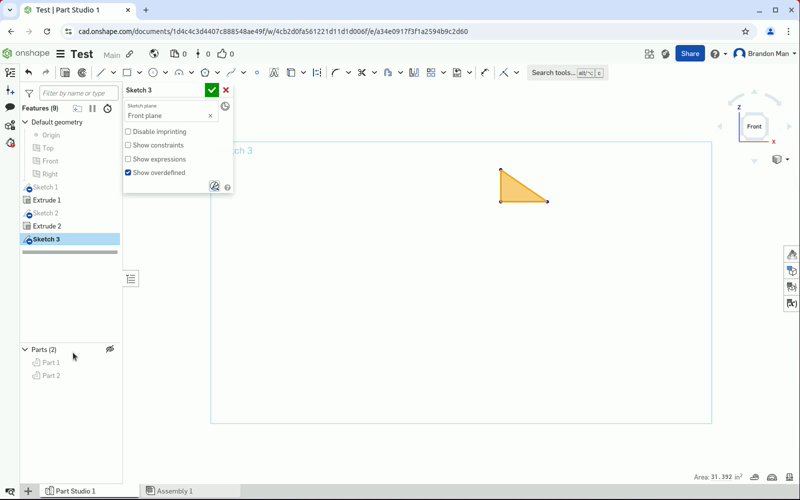
key(shift+e)
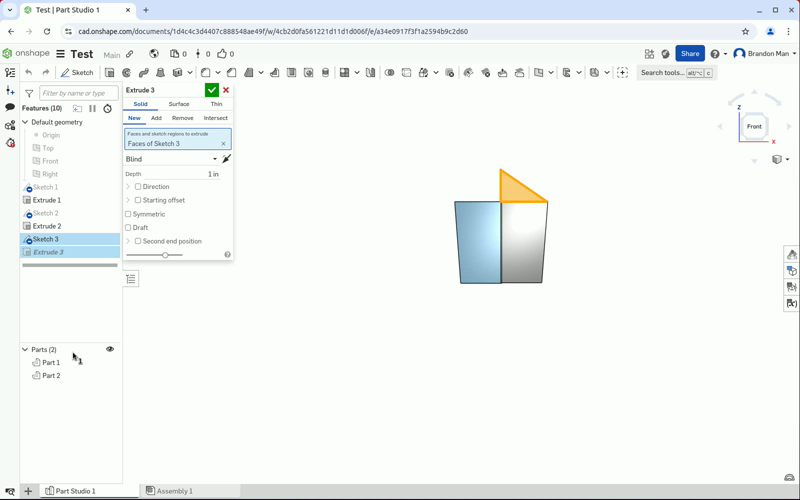
mouse_move(143, 106)
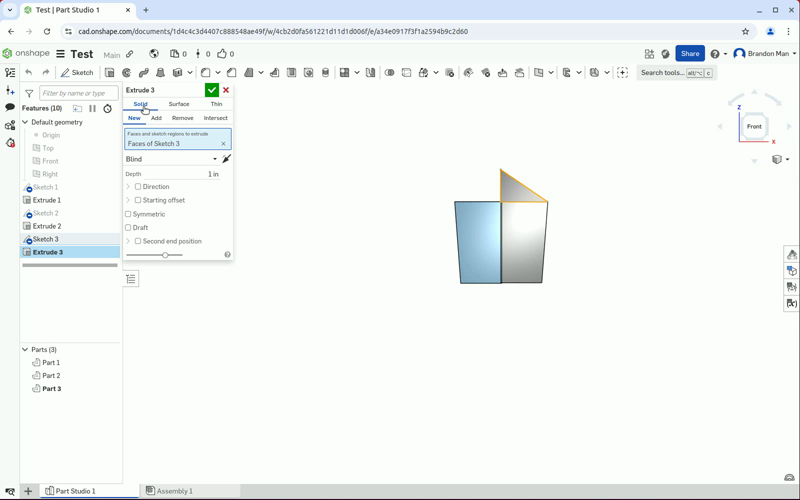
click(143, 106)
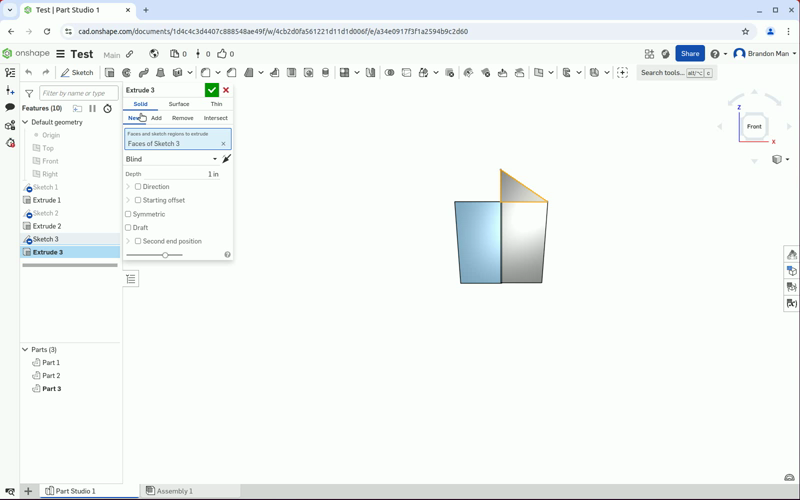
mouse_move(137, 120)
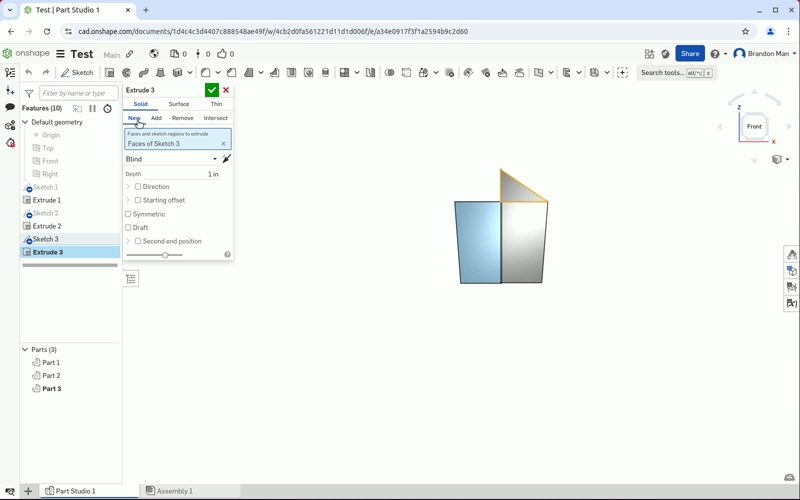
click(137, 120)
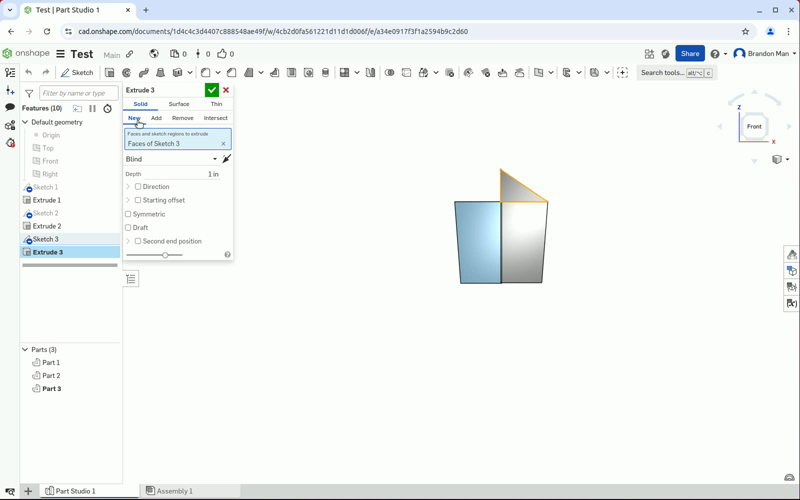
key(tab, 4)
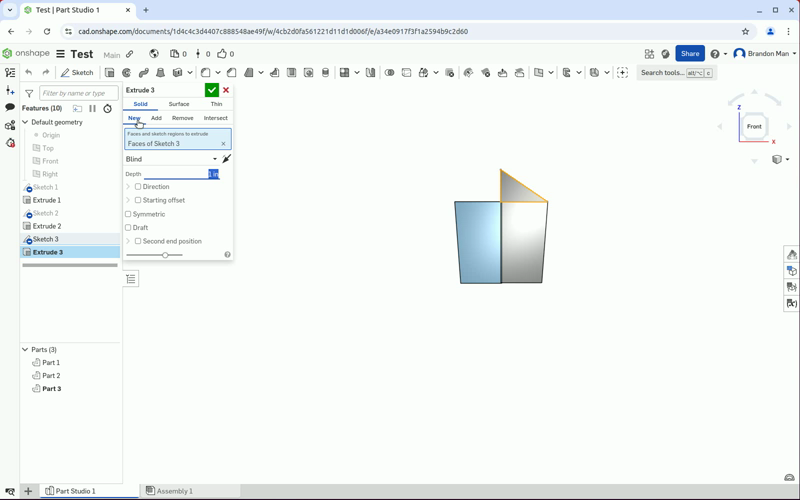
text(0.481)
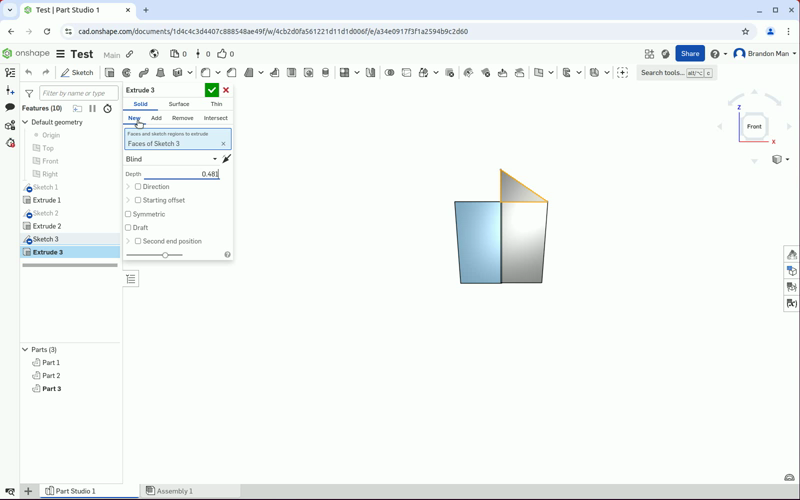
key(enter)
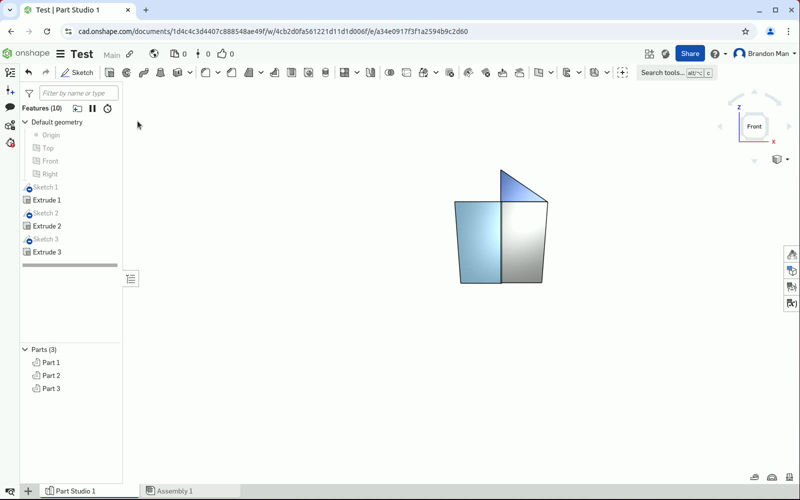
key(shift+h)
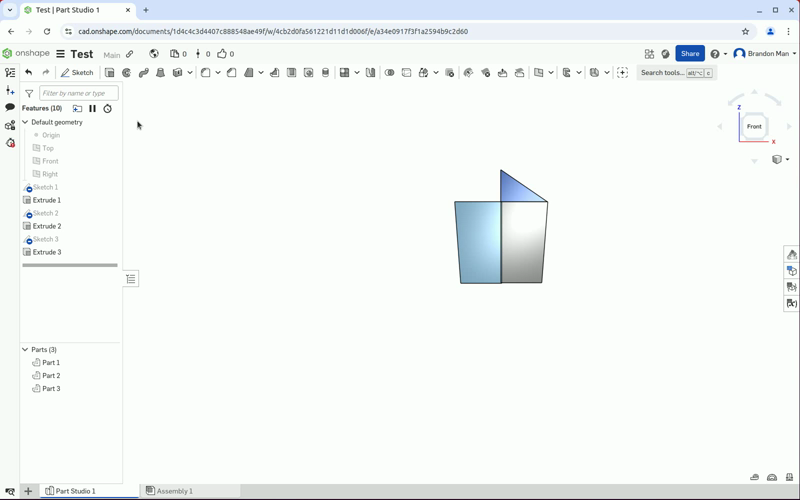
key(shift+h)
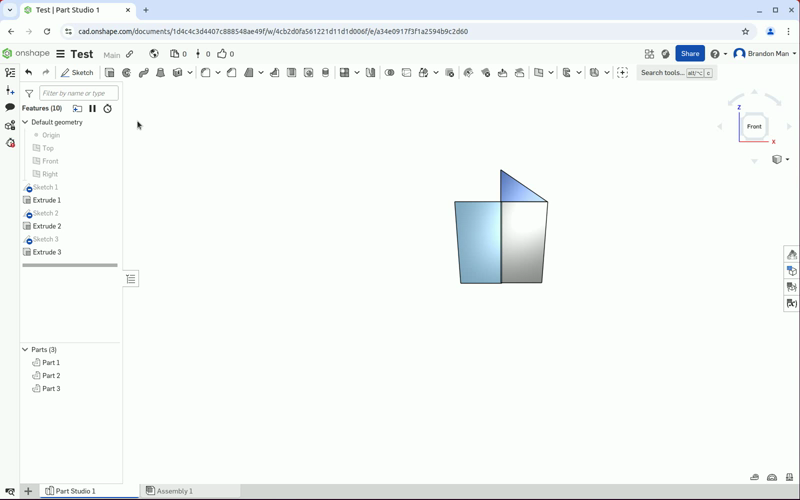
mouse_move(73, 189)
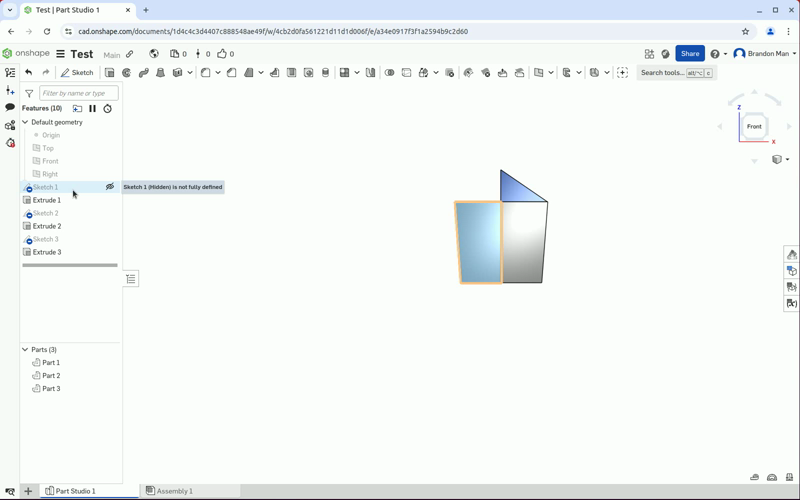
click(73, 189)
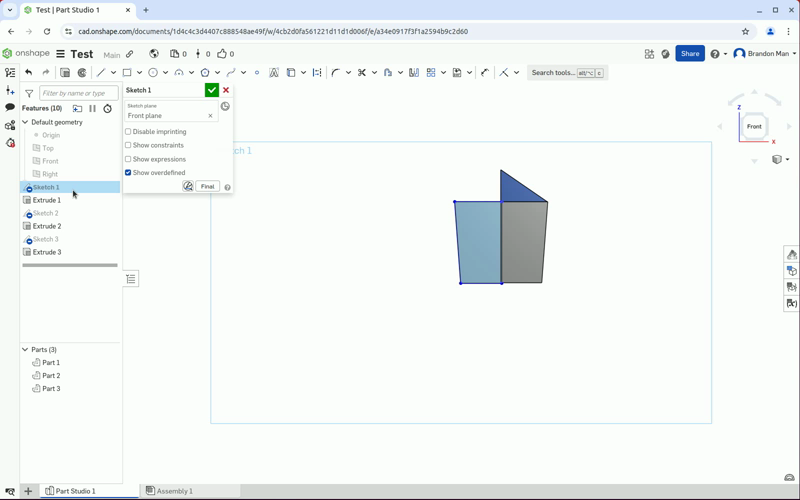
mouse_move(229, 92)
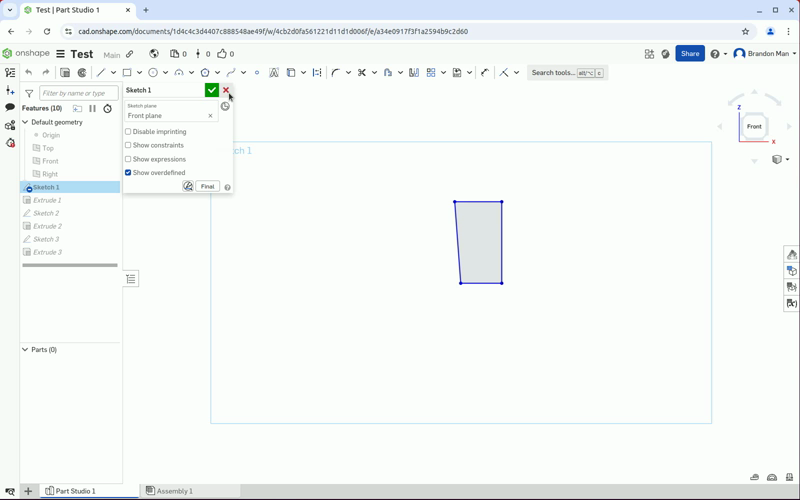
click(229, 92)
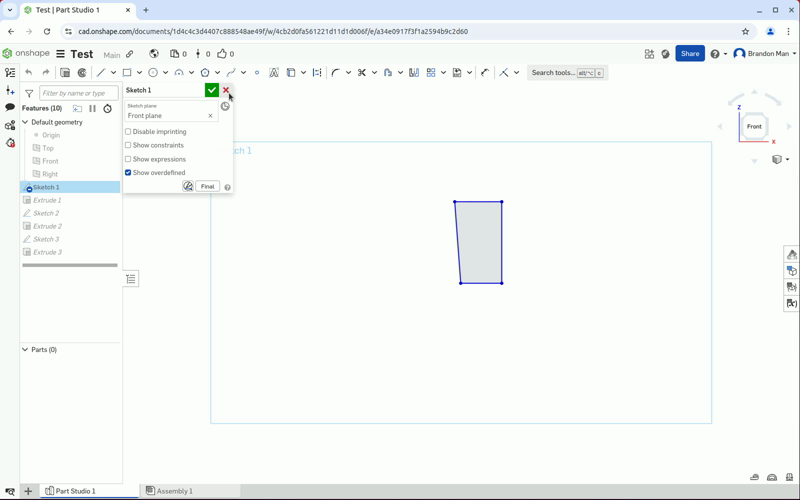
key(shift+s)
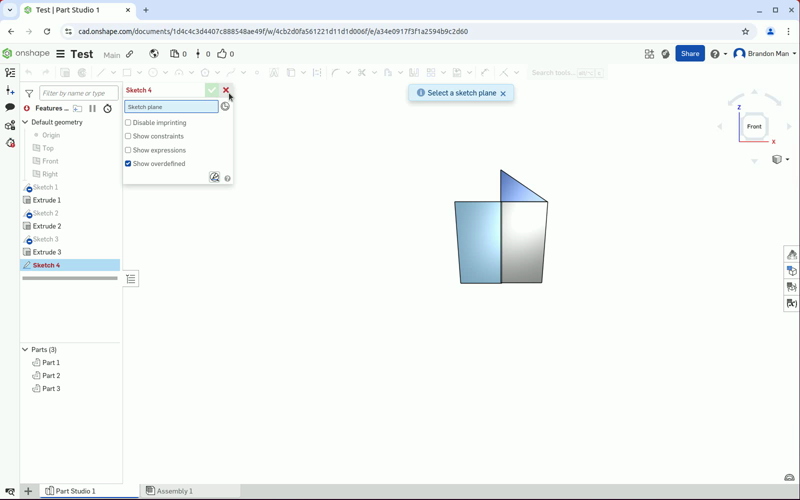
mouse_move(73, 163)
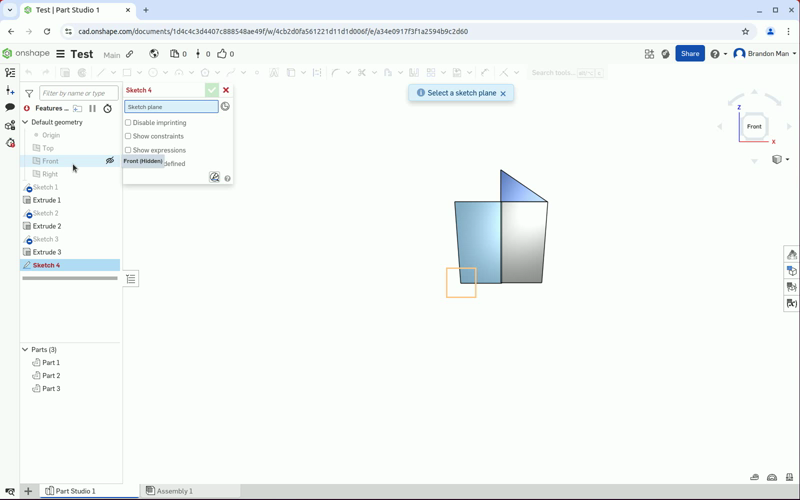
click(73, 163)
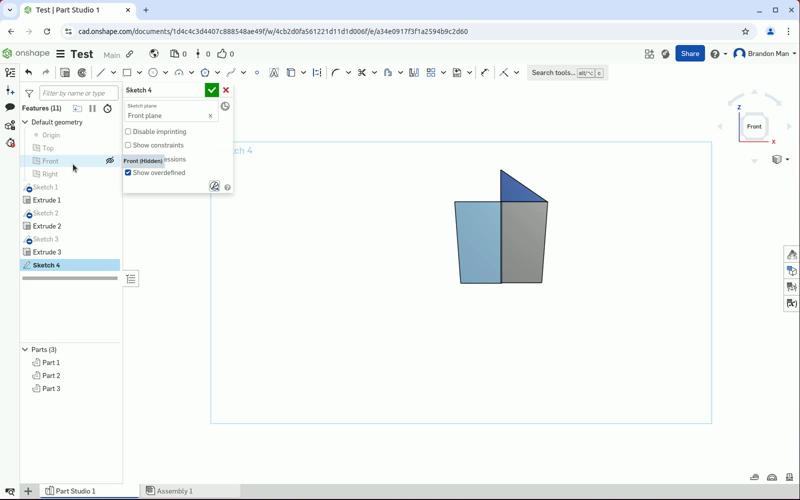
mouse_move(73, 352)
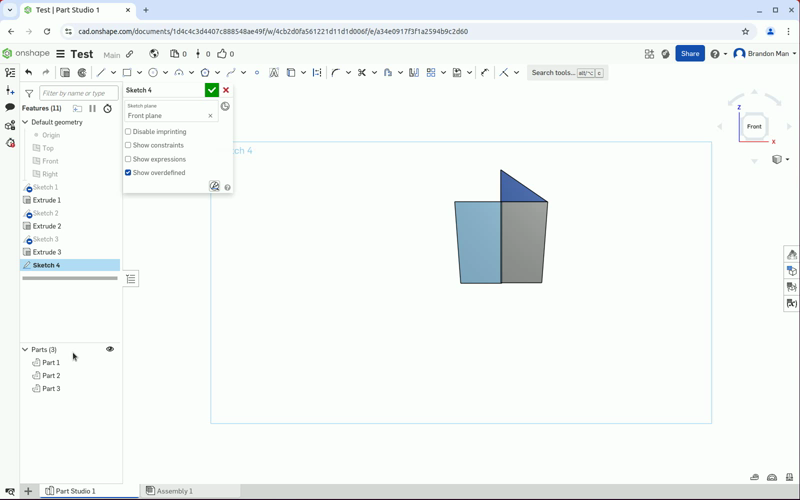
key(y)
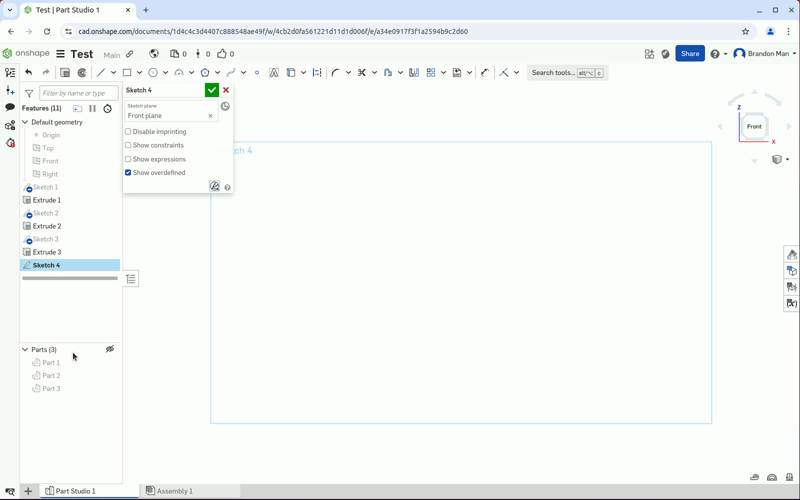
key(l)
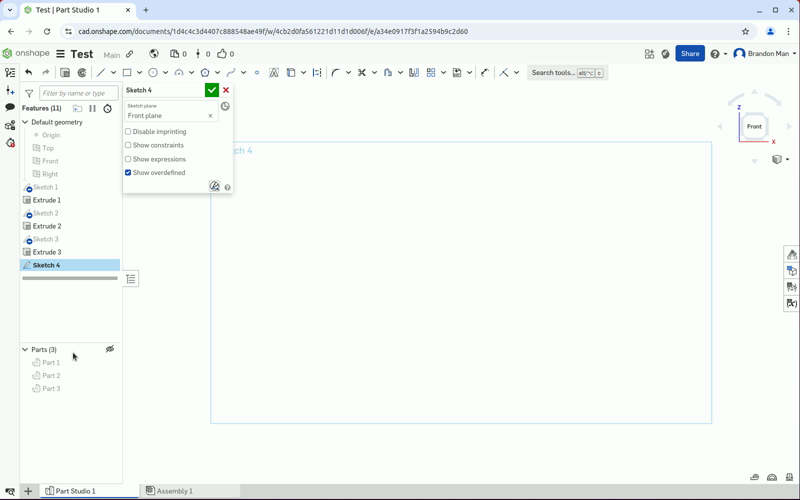
key_down(shift)
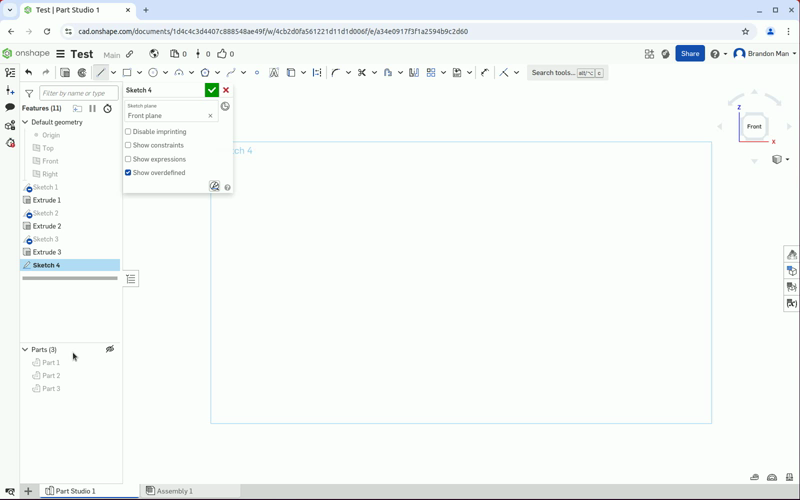
mouse_move(454, 201)
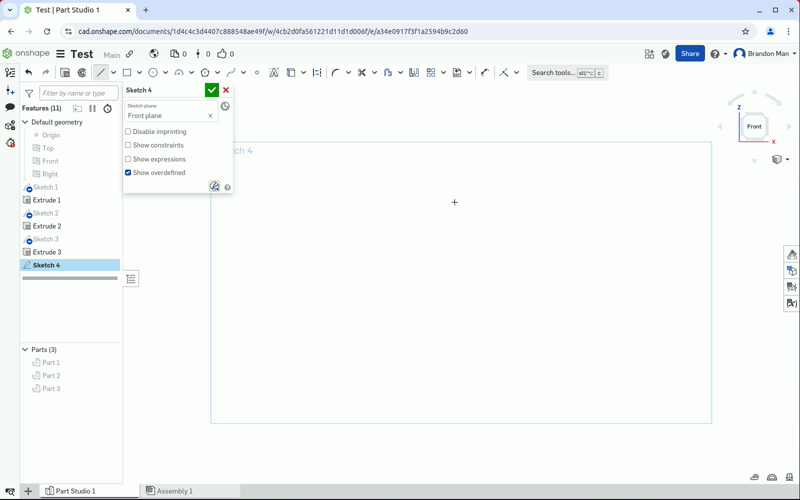
click(454, 201)
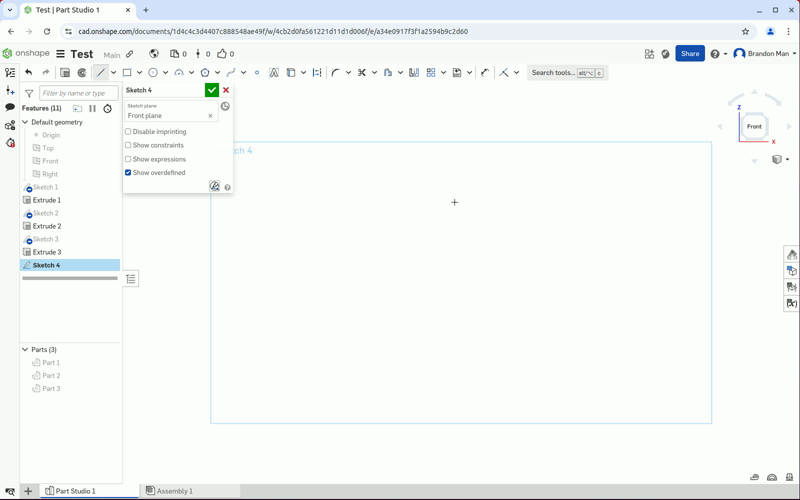
key_up(shift)
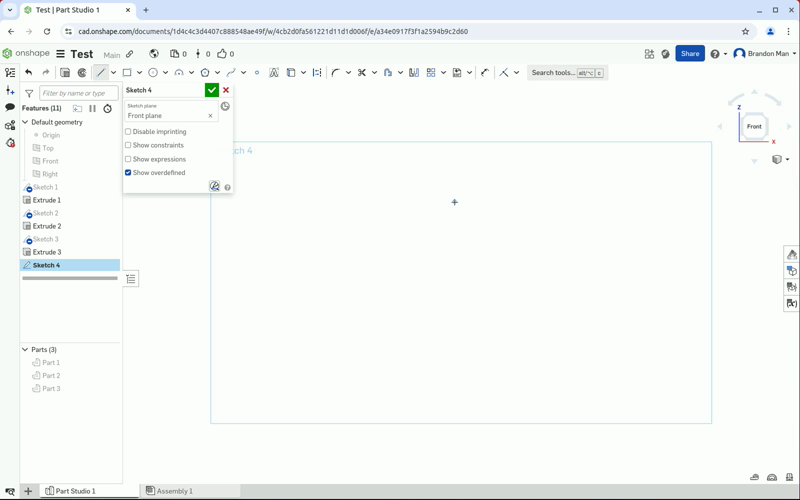
key_down(shift)
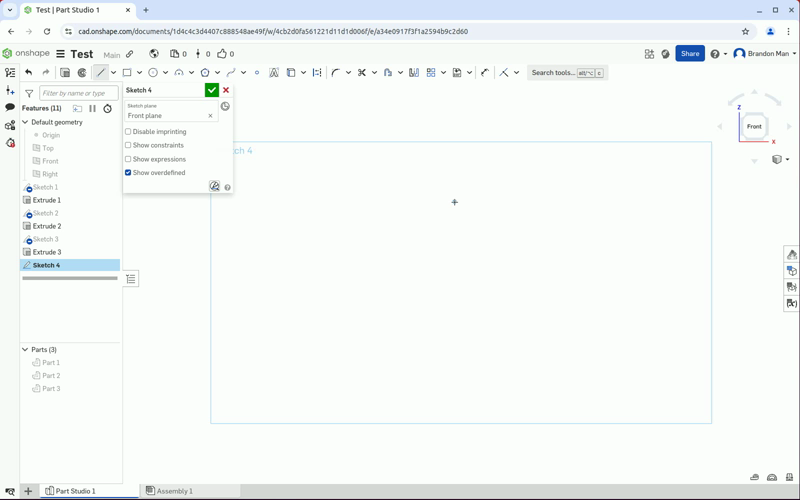
mouse_move(484, 201)
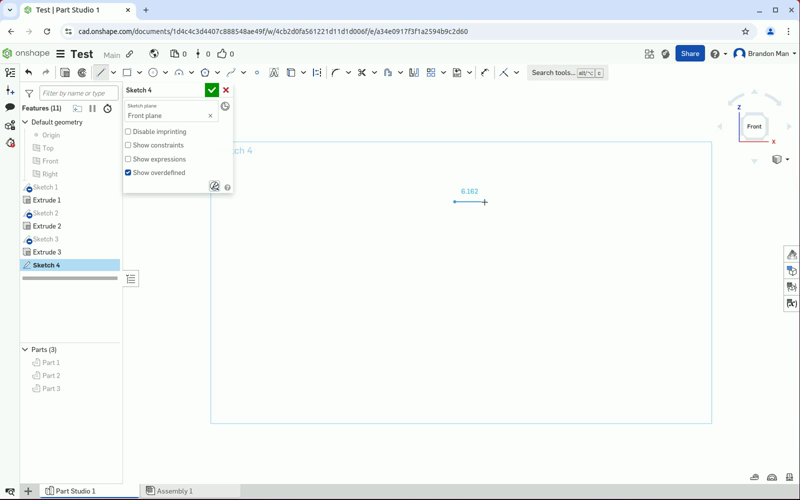
mouse_move(501, 201)
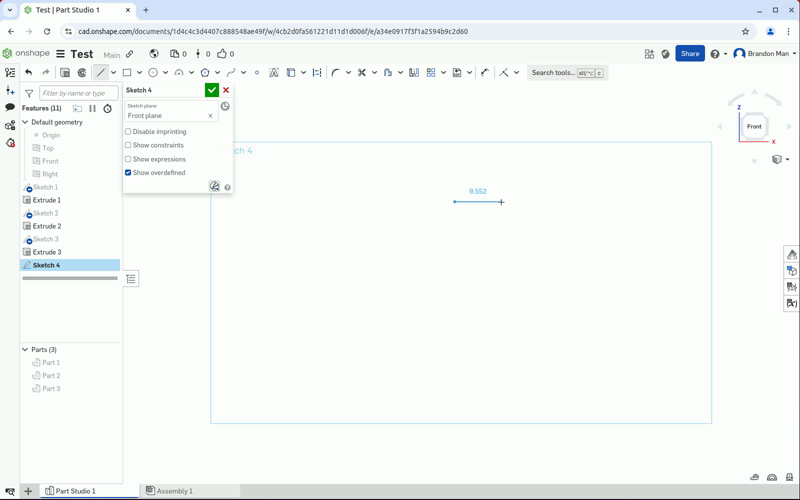
click(501, 201)
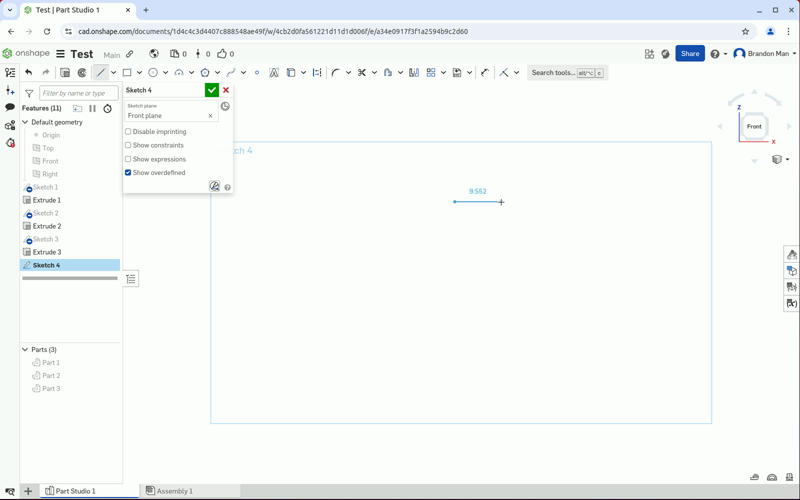
key_up(shift)
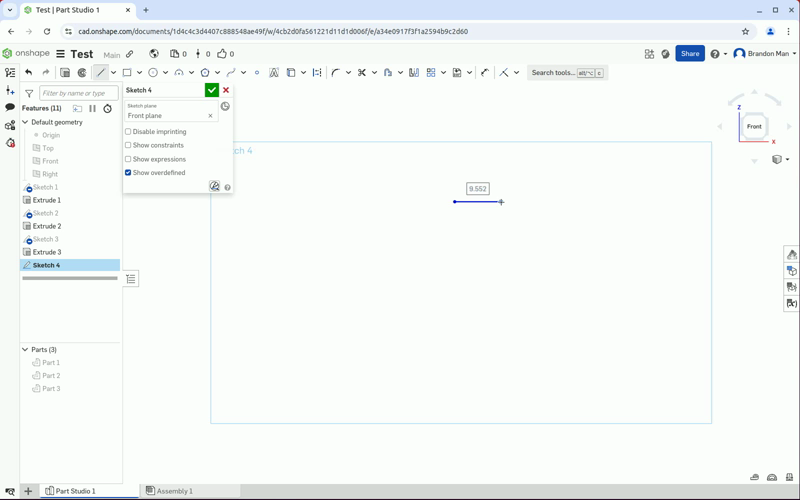
key_down(shift)
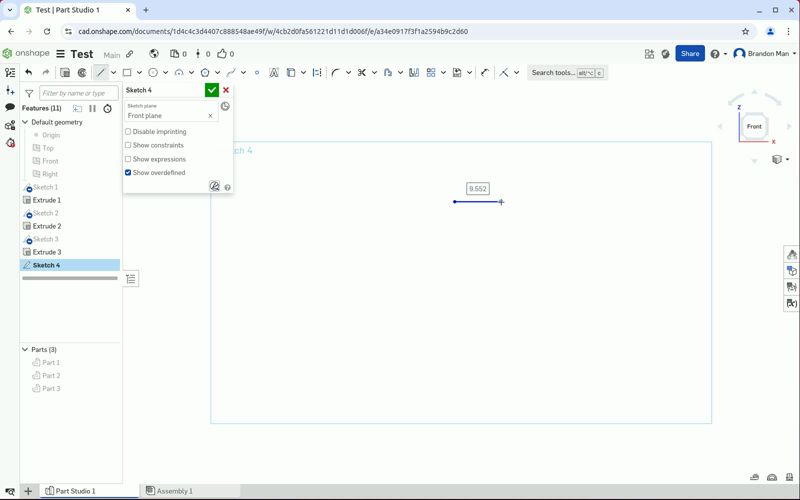
mouse_move(531, 201)
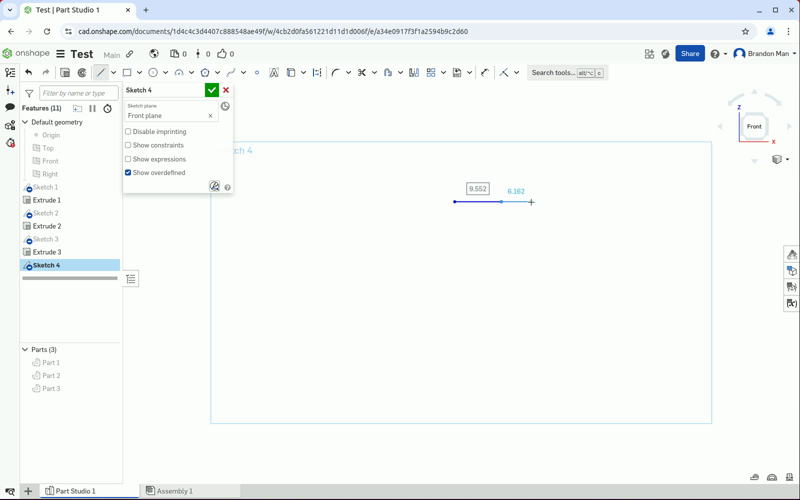
mouse_move(501, 169)
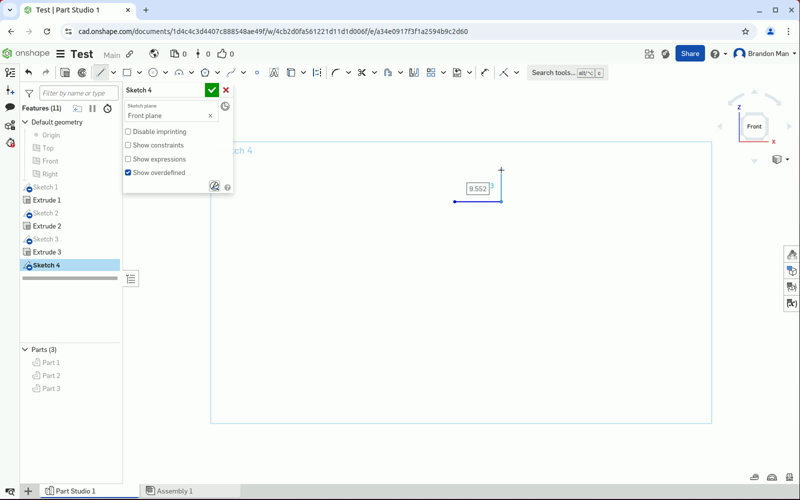
click(501, 169)
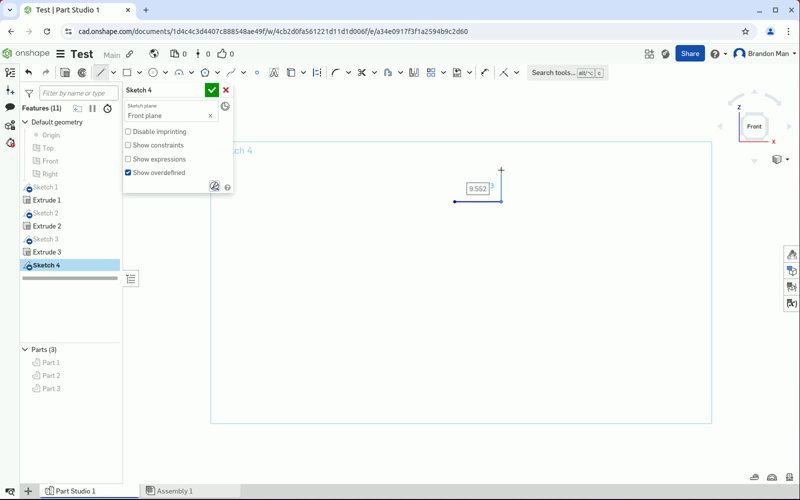
key_up(shift)
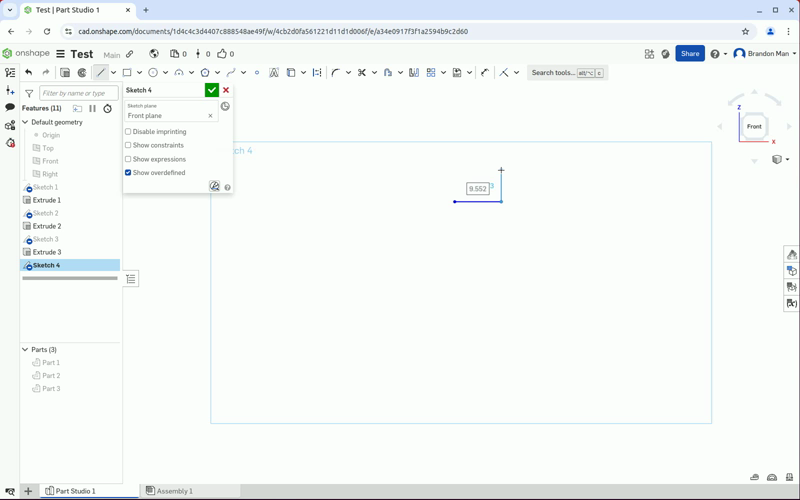
mouse_move(531, 169)
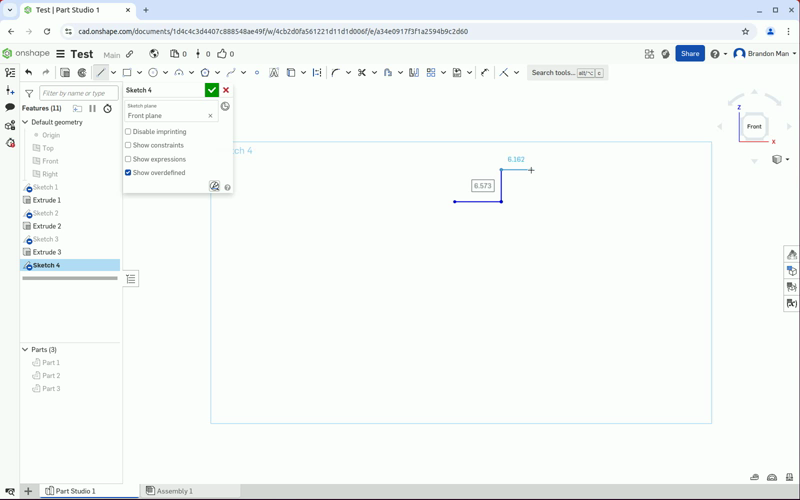
key_down(shift)
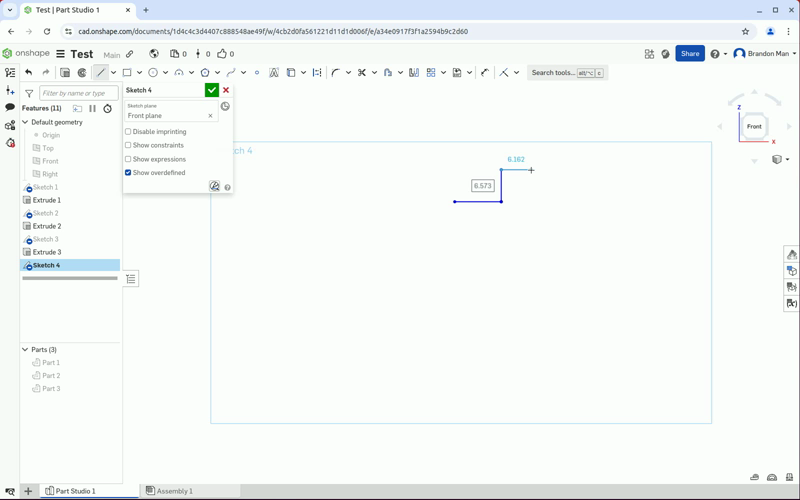
mouse_move(454, 201)
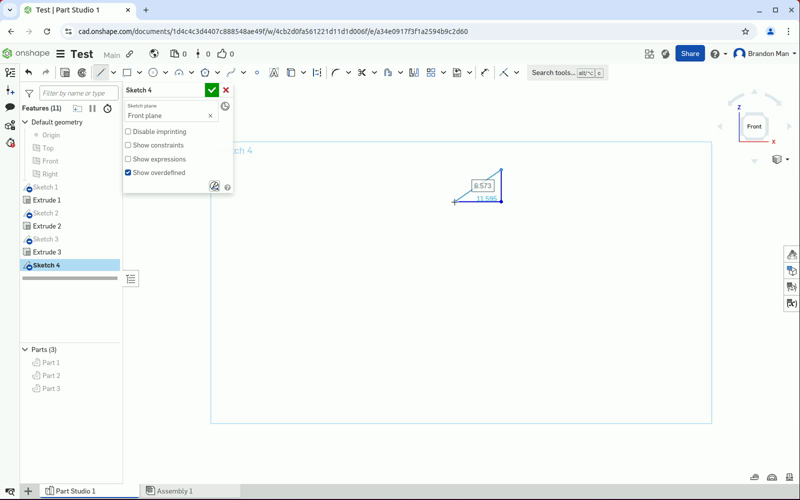
key_up(shift)
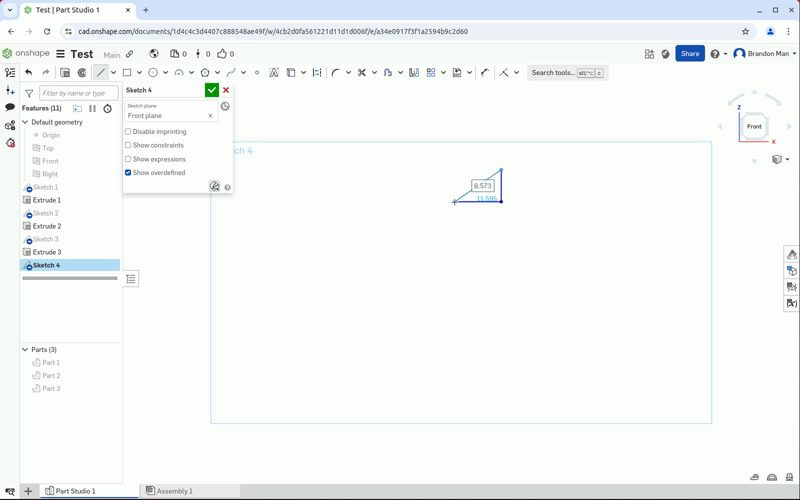
click(454, 201)
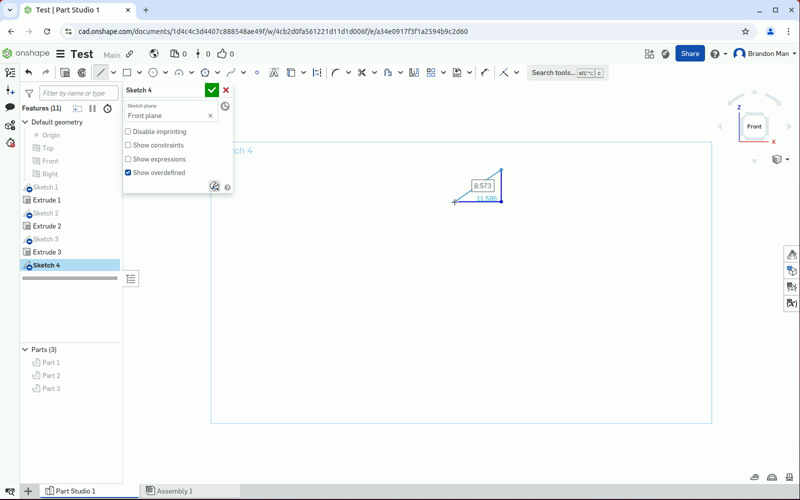
key(esc)
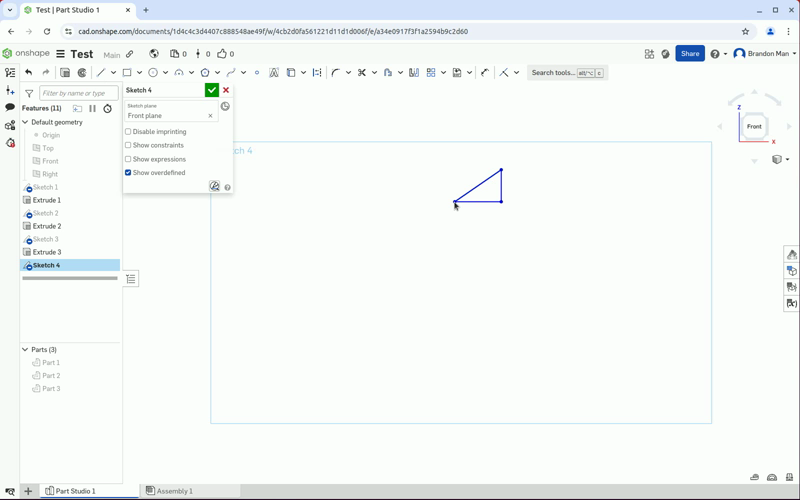
mouse_move(496, 185)
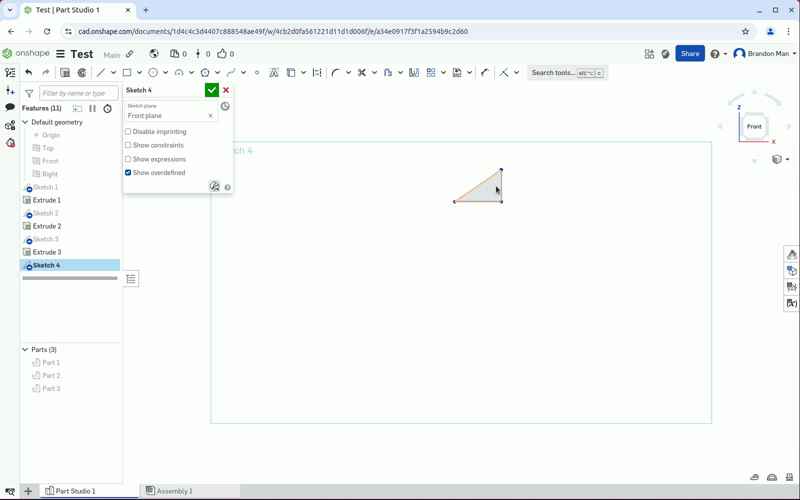
scroll(6)
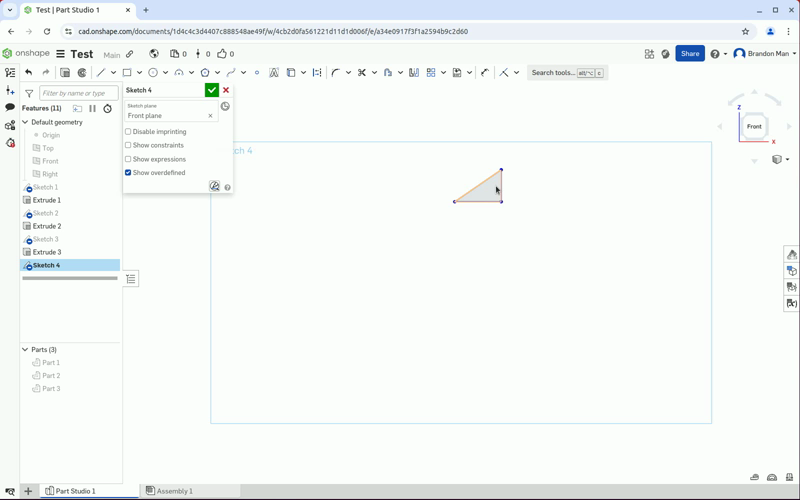
scroll(6)
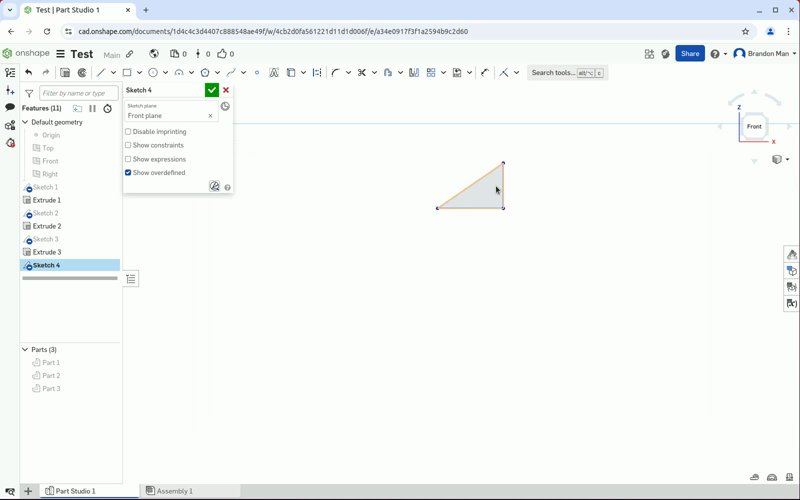
scroll(6)
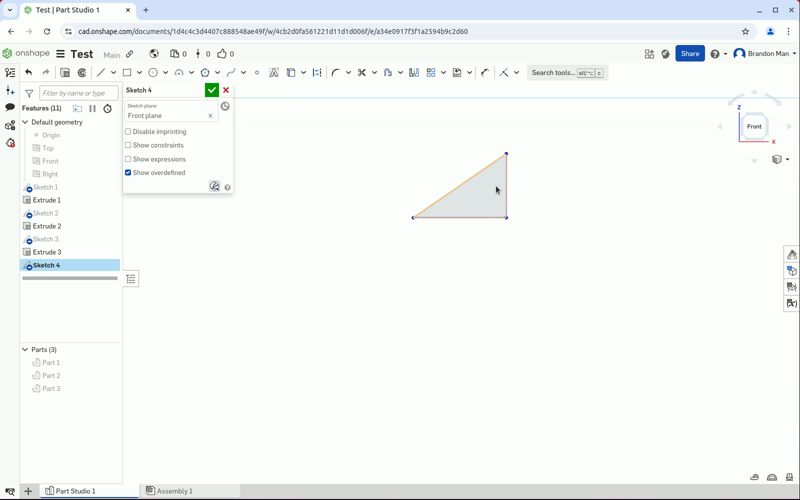
scroll(6)
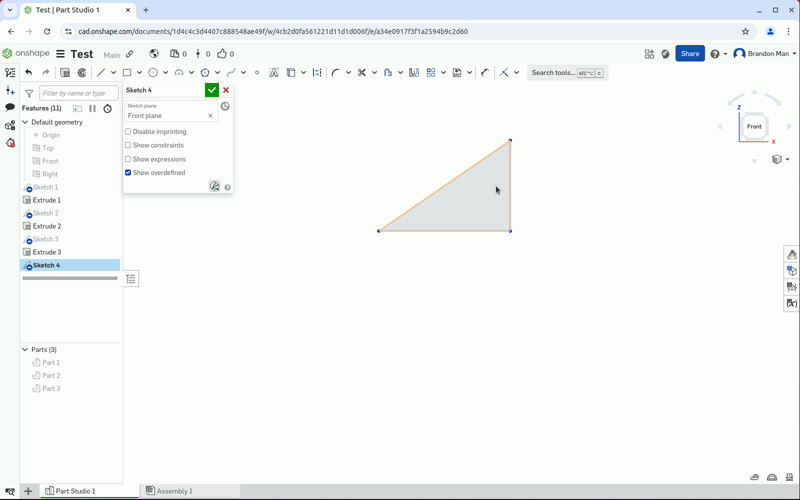
scroll(6)
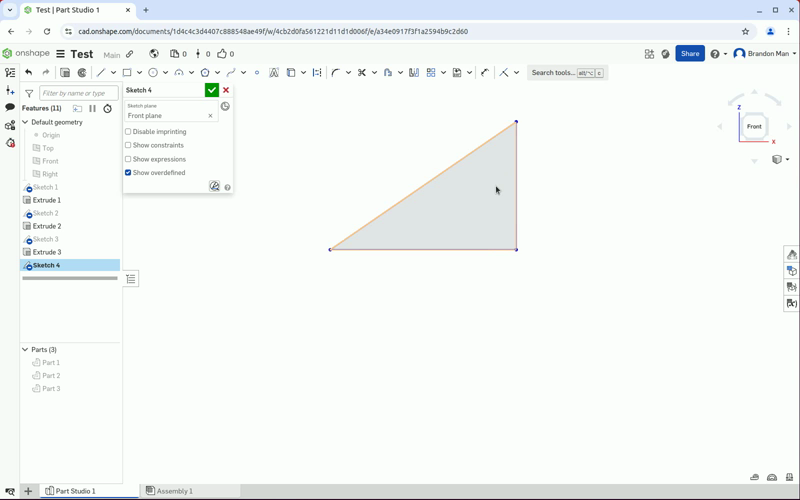
scroll(6)
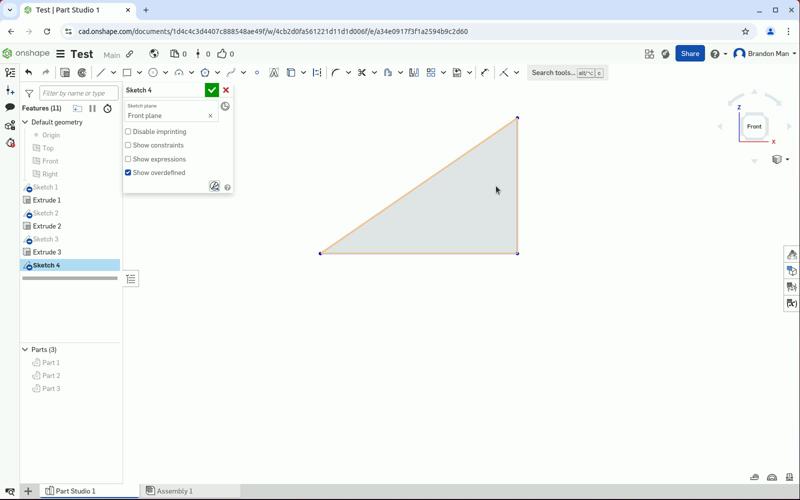
scroll(6)
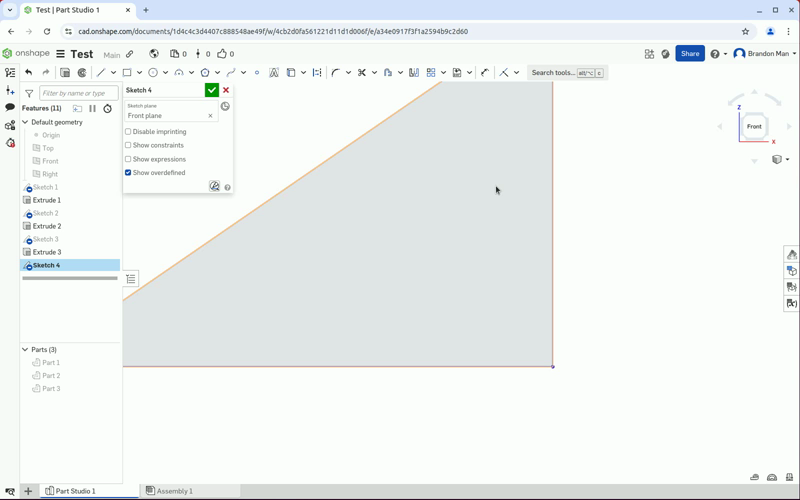
click(496, 185)
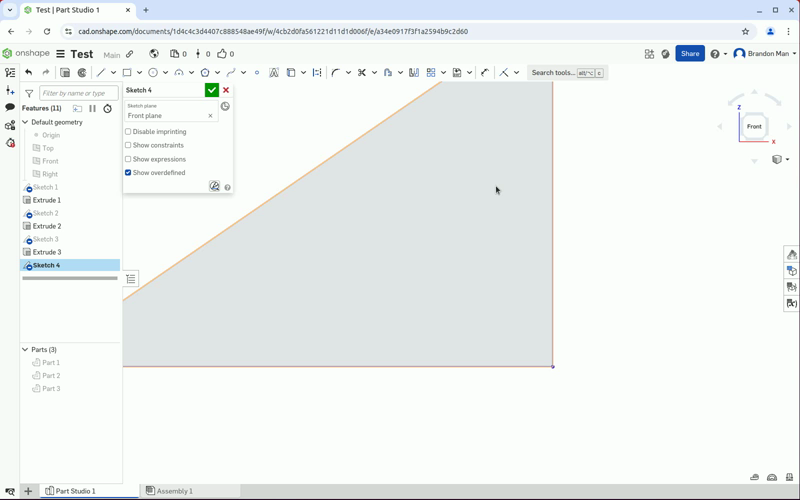
scroll(-6)
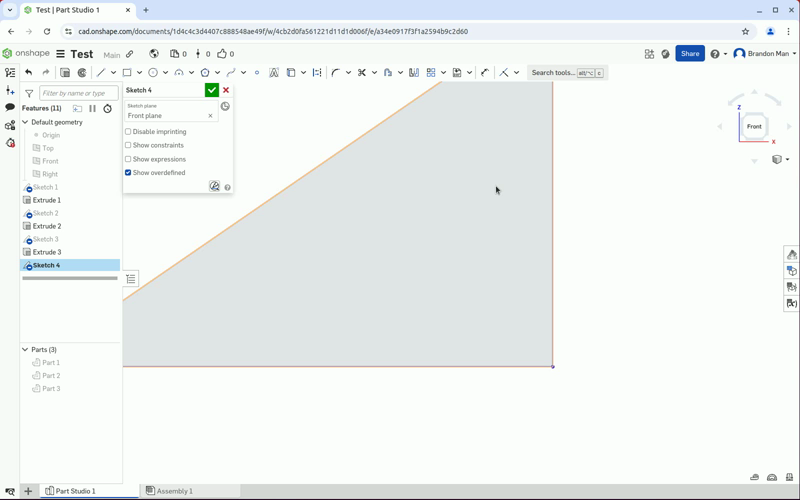
scroll(-6)
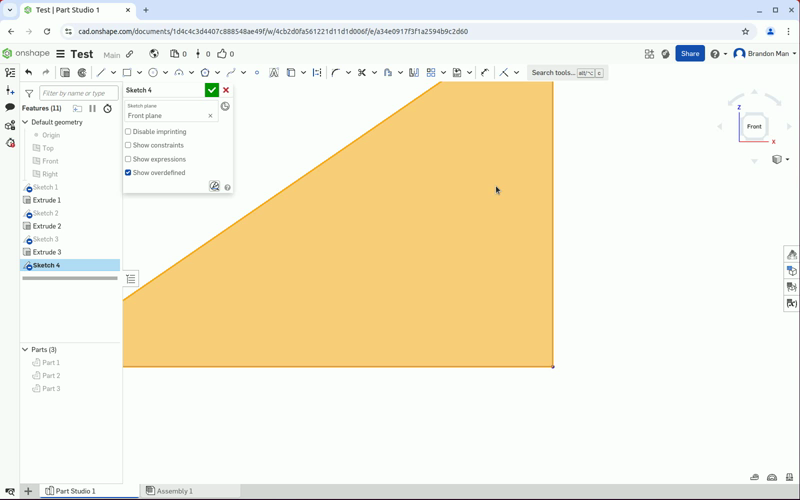
scroll(-6)
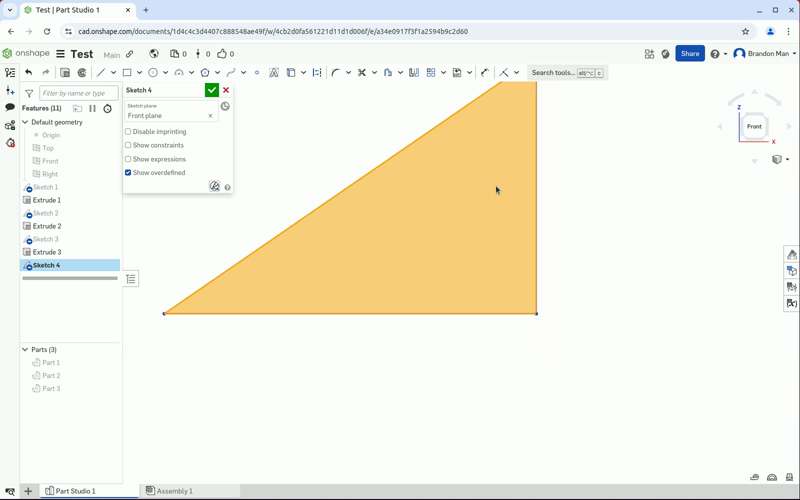
scroll(-6)
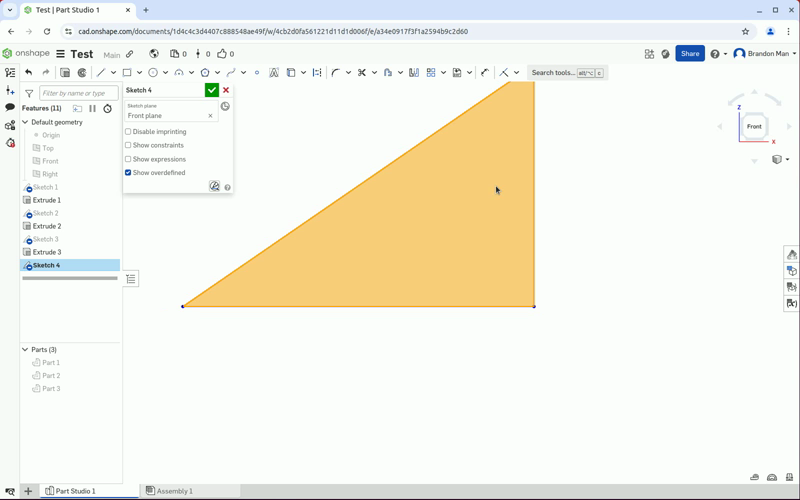
scroll(-6)
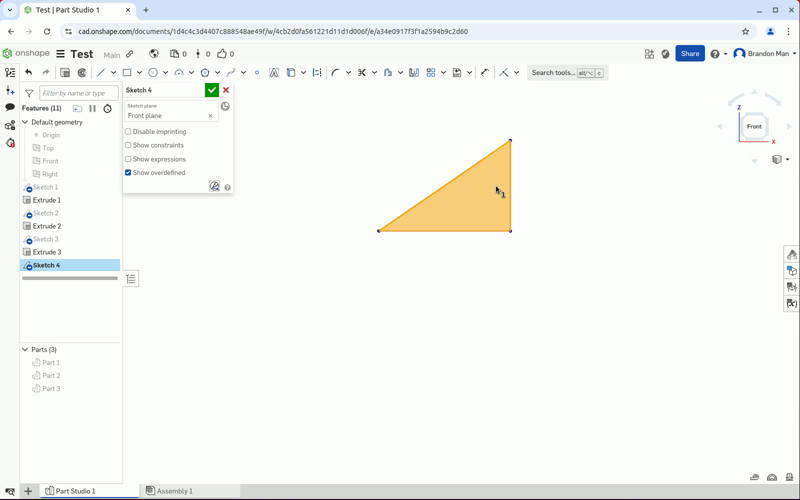
scroll(-6)
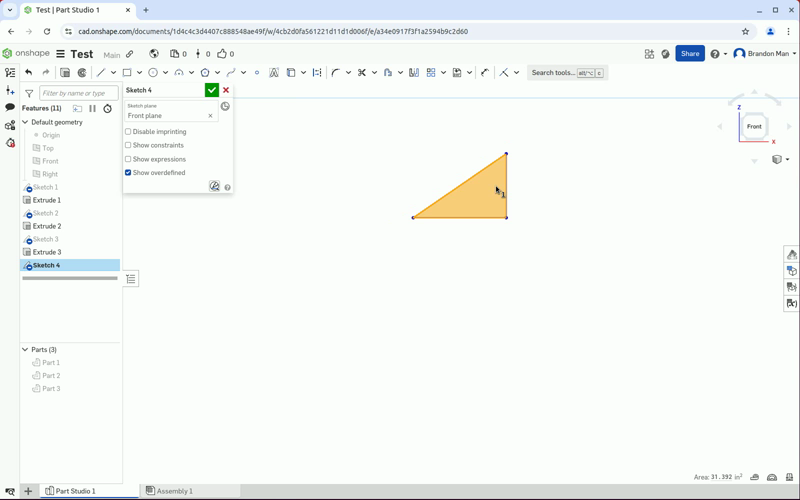
scroll(-6)
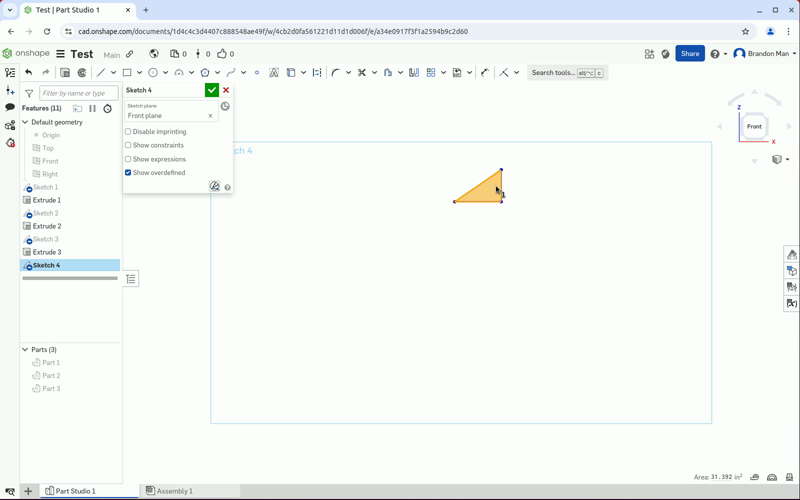
mouse_move(73, 352)
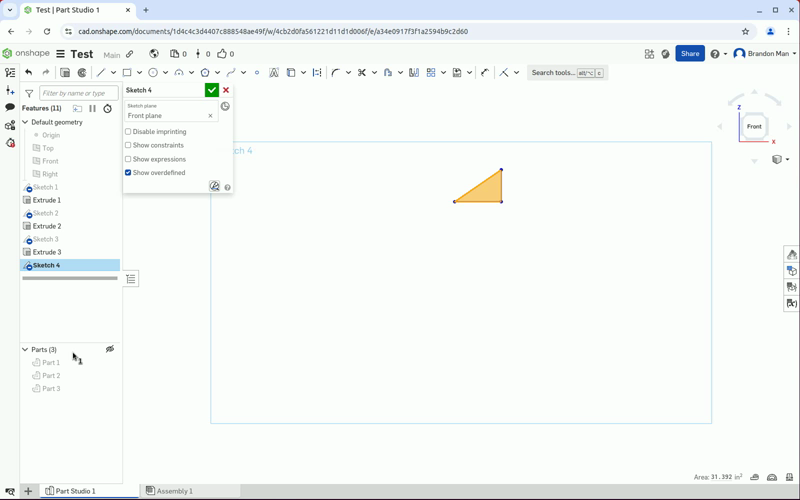
key(shift+y)
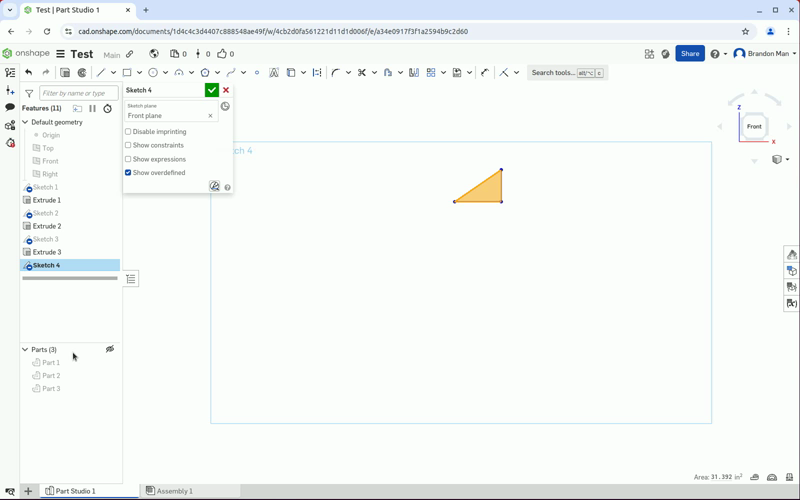
key(shift+e)
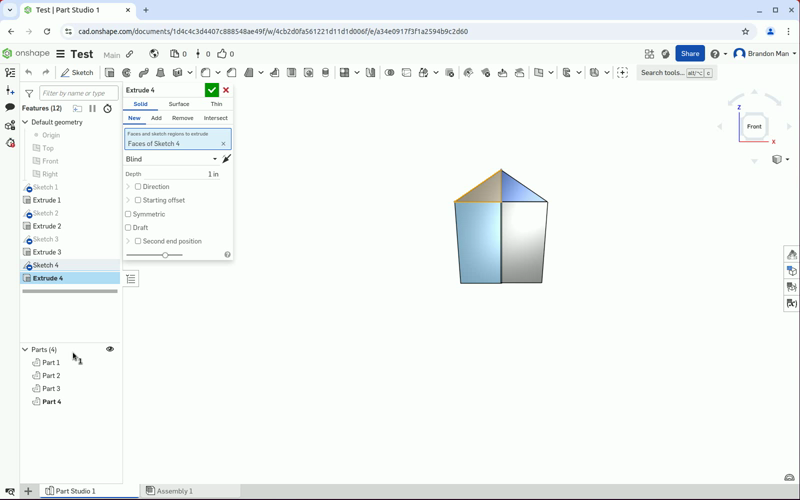
mouse_move(143, 106)
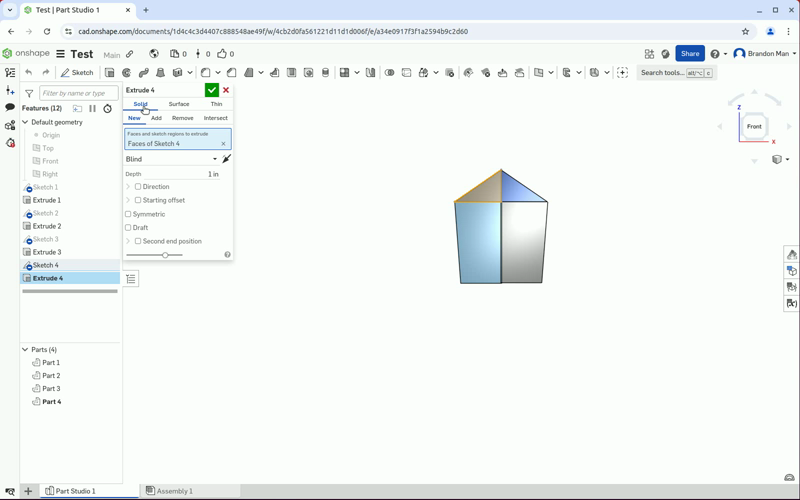
click(143, 106)
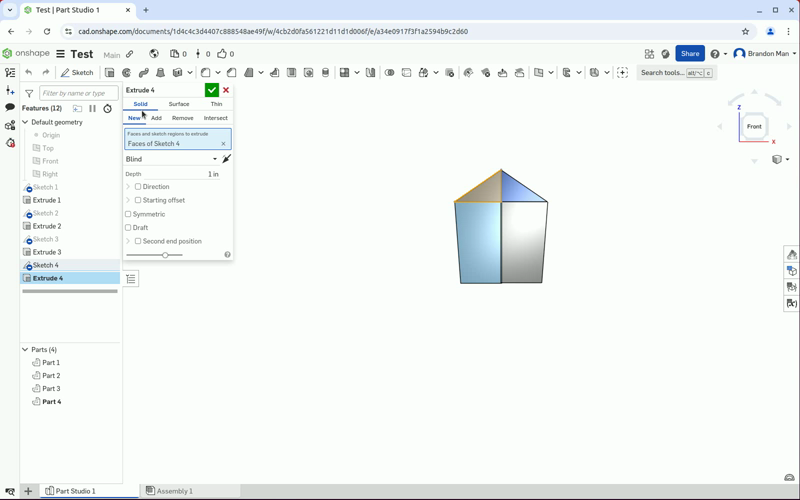
mouse_move(137, 120)
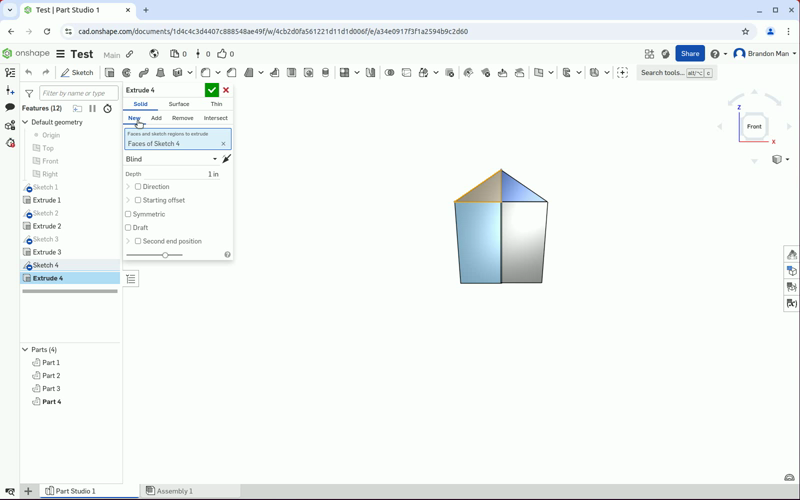
click(137, 120)
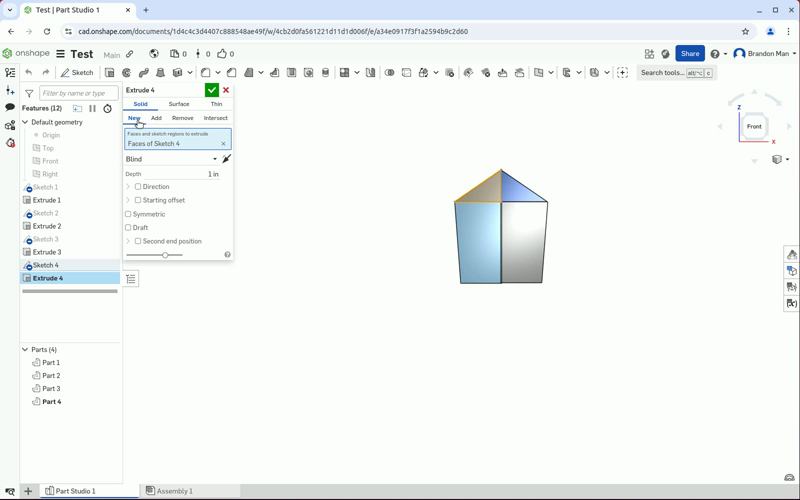
key(tab, 4)
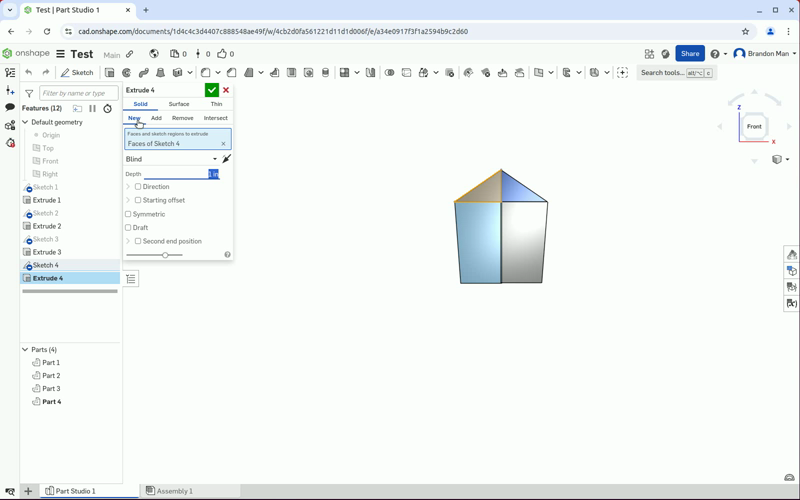
text(0.481)
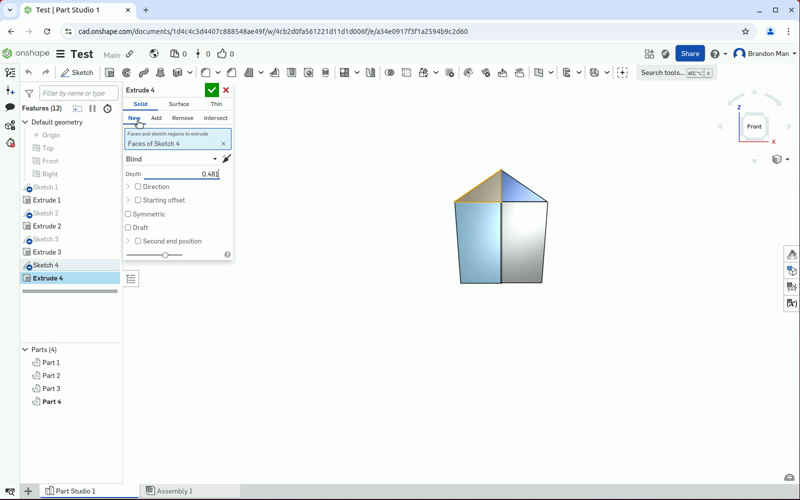
key(enter)
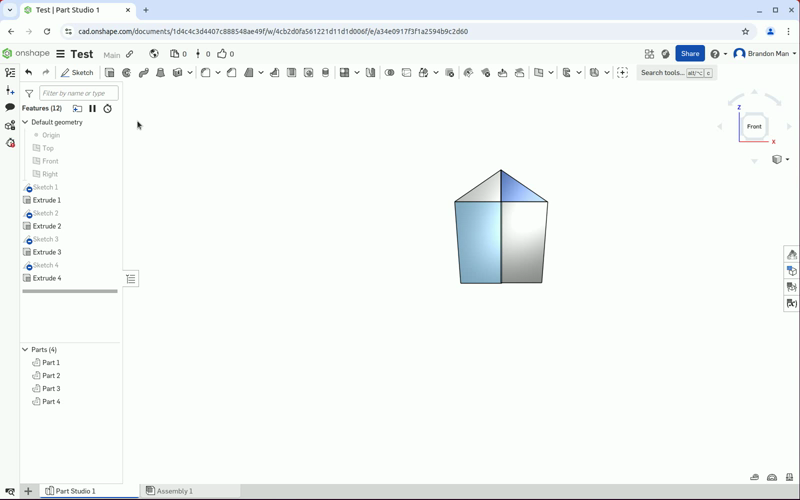
key(shift+h)
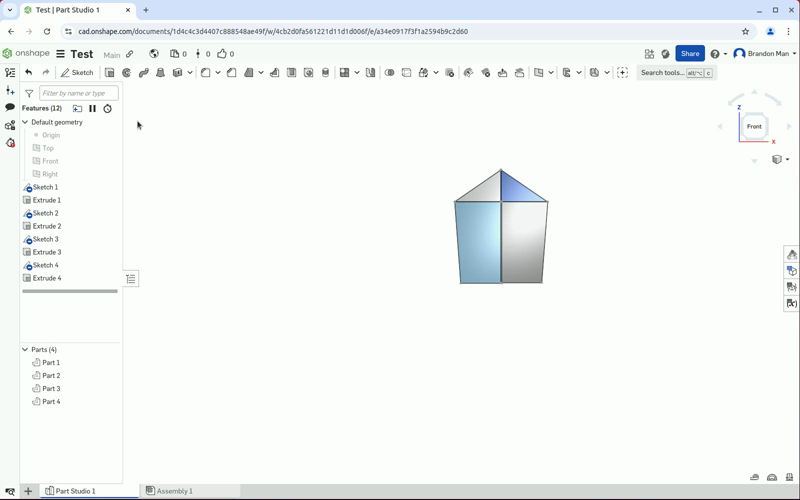
key(shift+h)
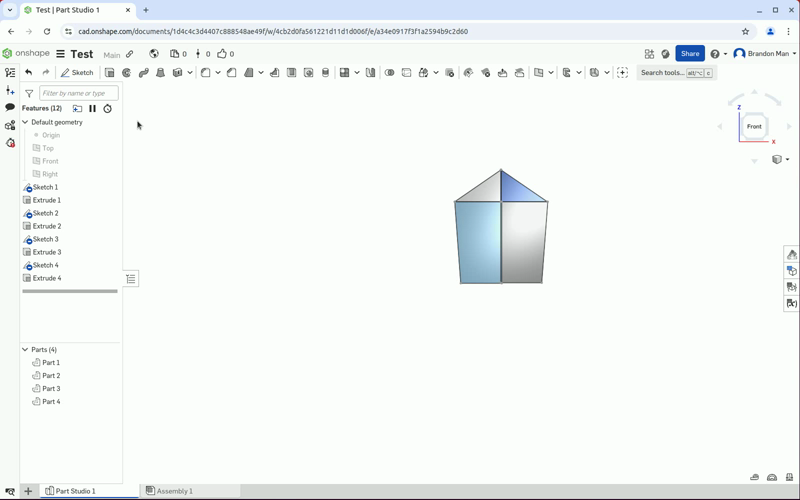
key(shift+7)
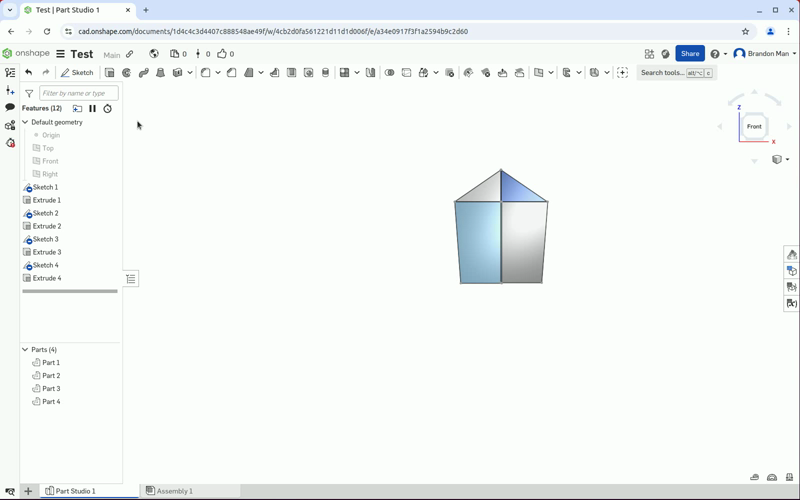
key(left, 2)
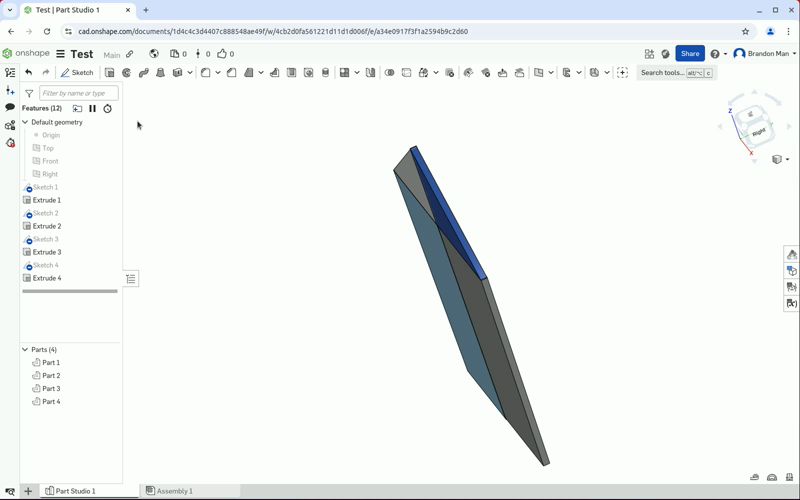
key(down, 2)
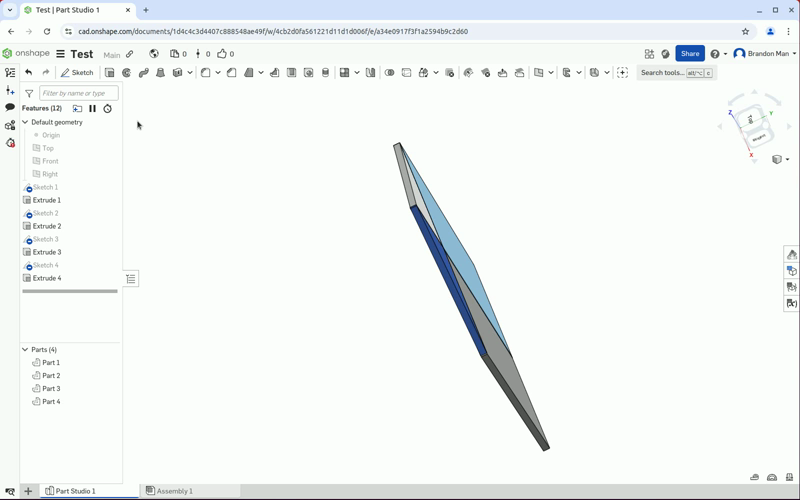
key(up, 2)
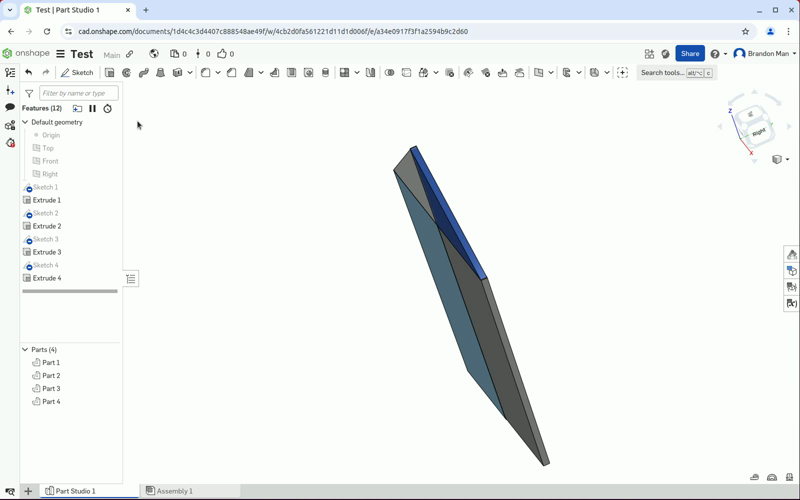
key(right, 2)
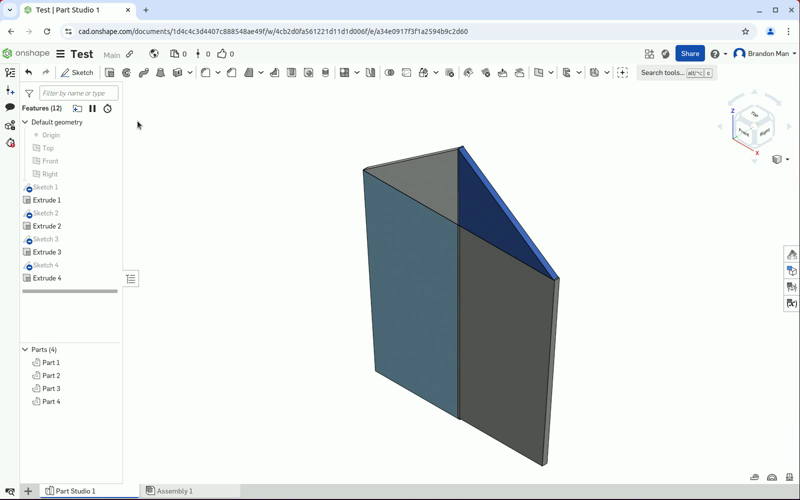
mouse_move(73, 189)
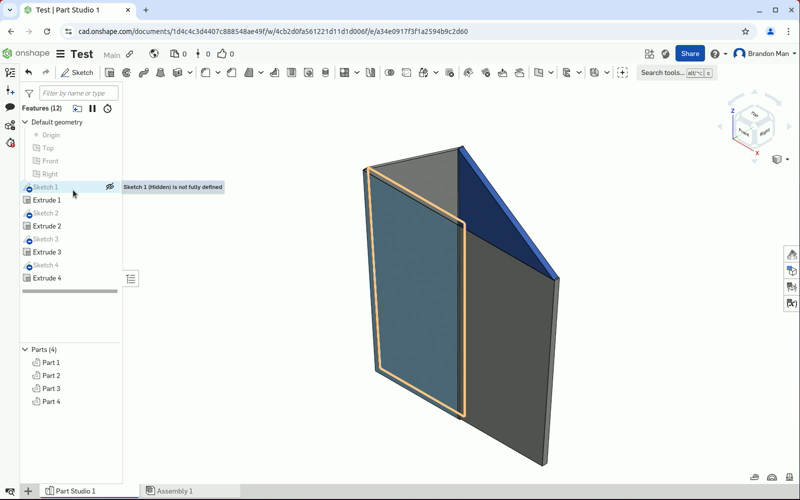
click(73, 189)